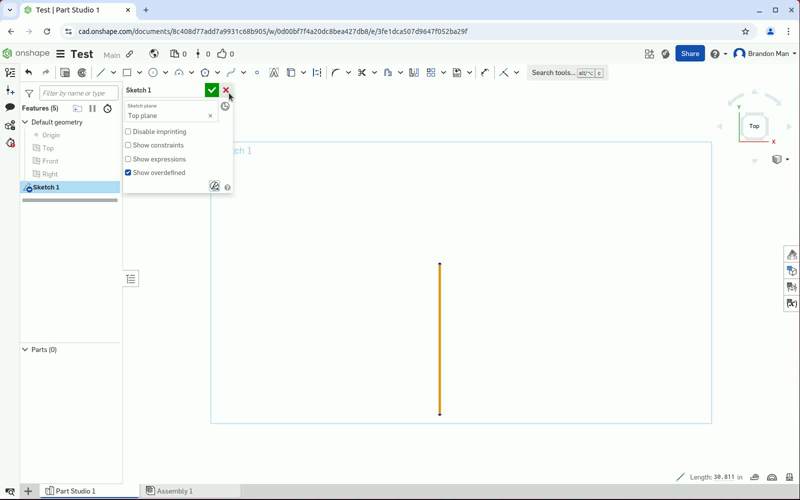
key(shift+h)
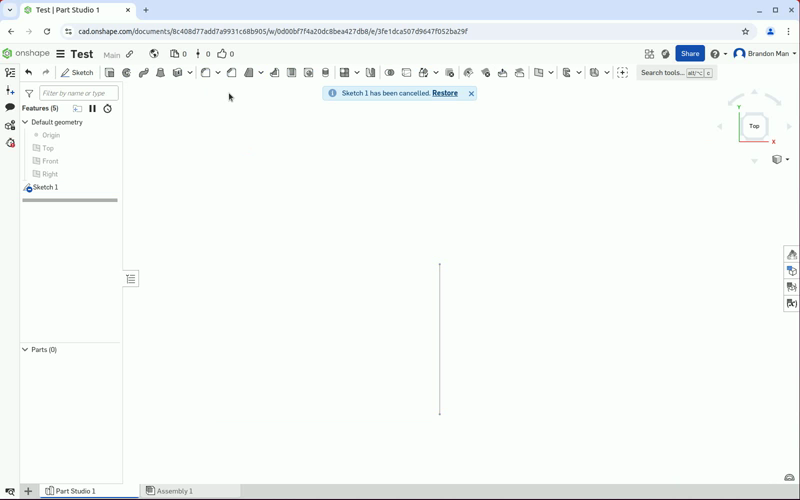
key(shift+s)
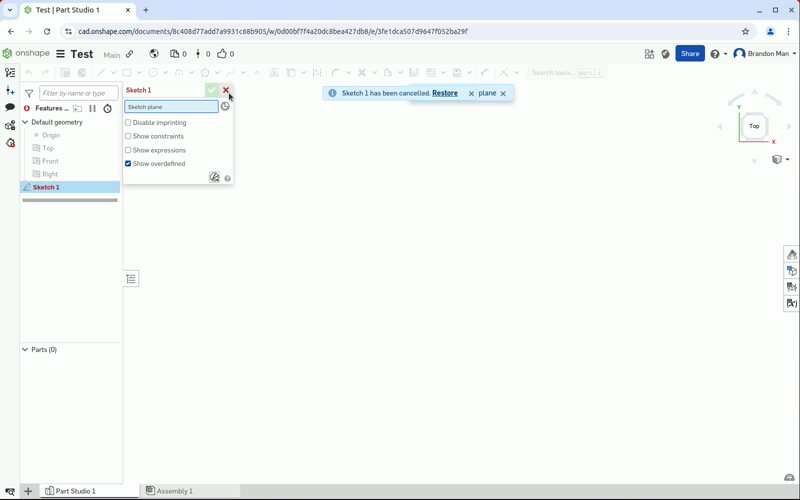
mouse_move(73, 150)
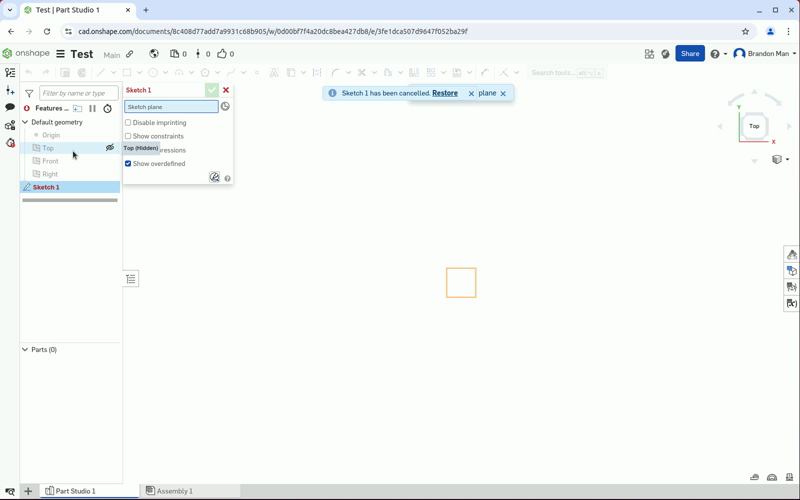
click(73, 150)
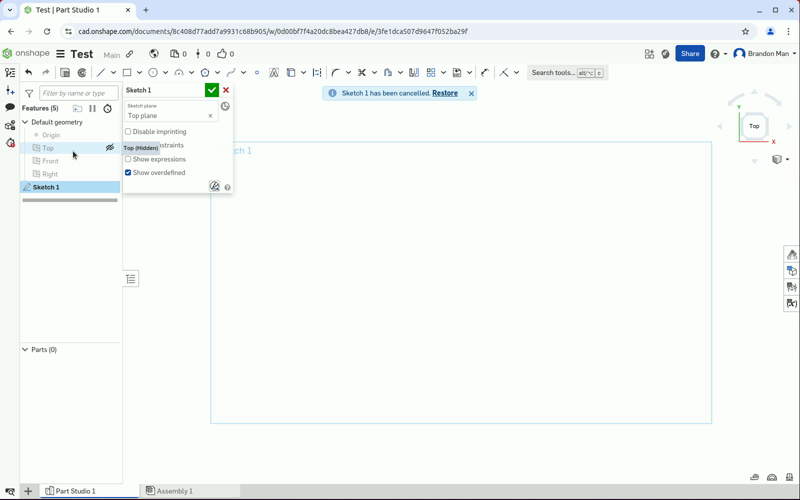
mouse_move(73, 352)
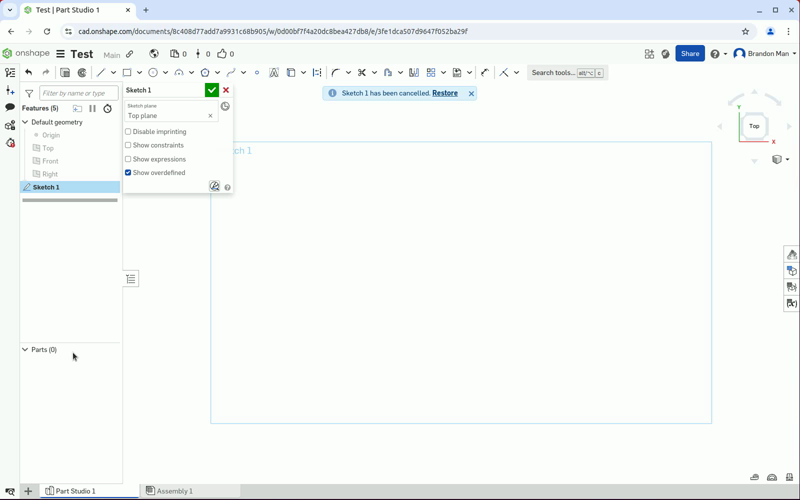
key(y)
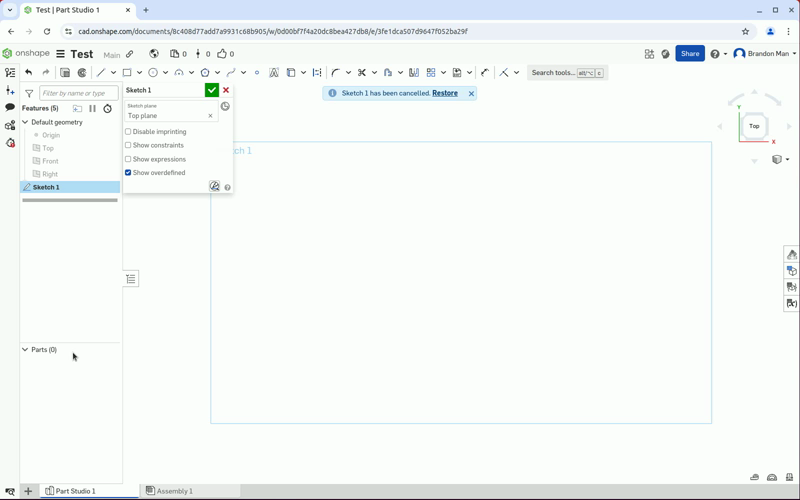
key(l)
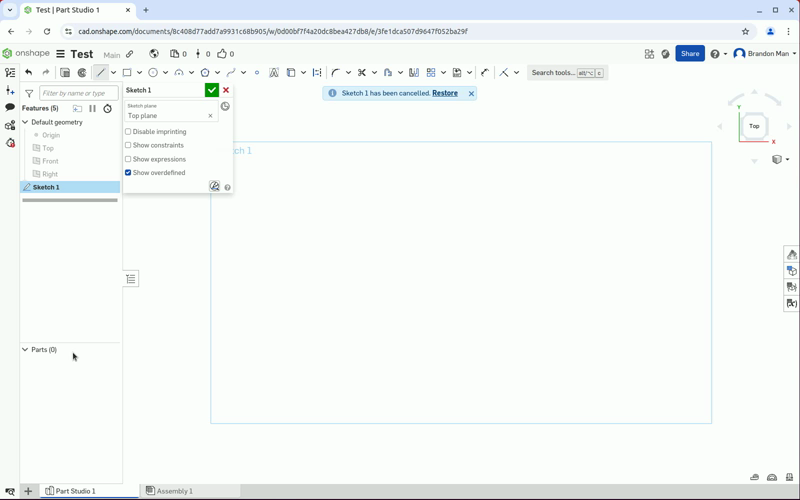
key_down(shift)
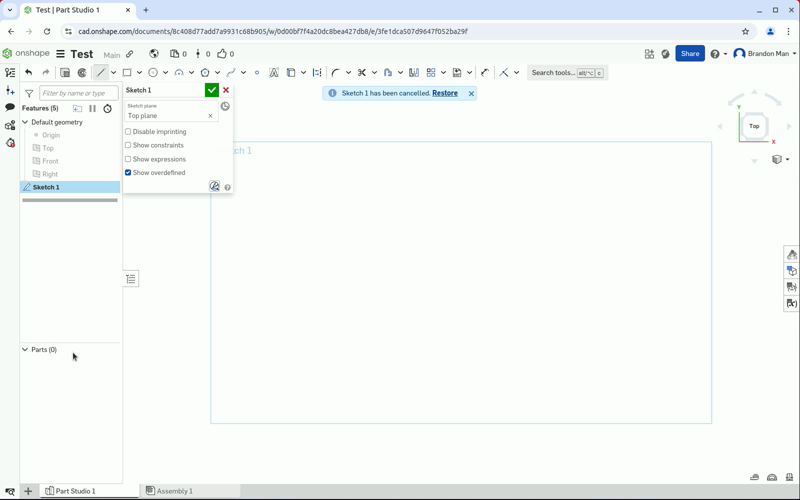
mouse_move(534, 319)
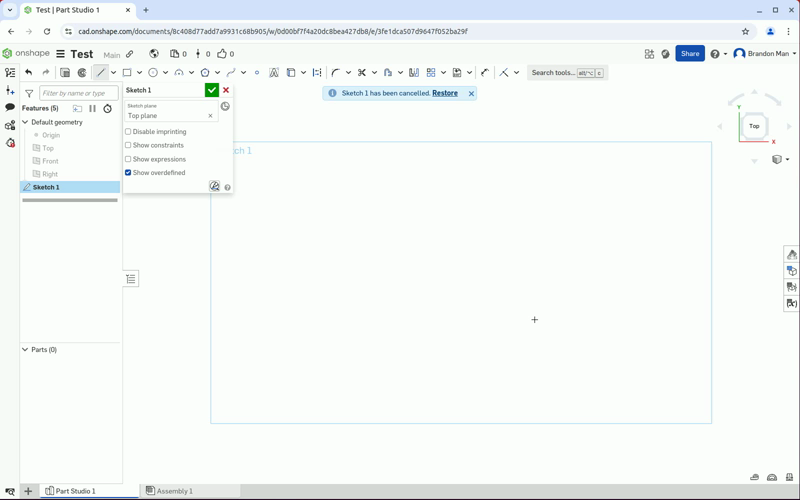
click(534, 319)
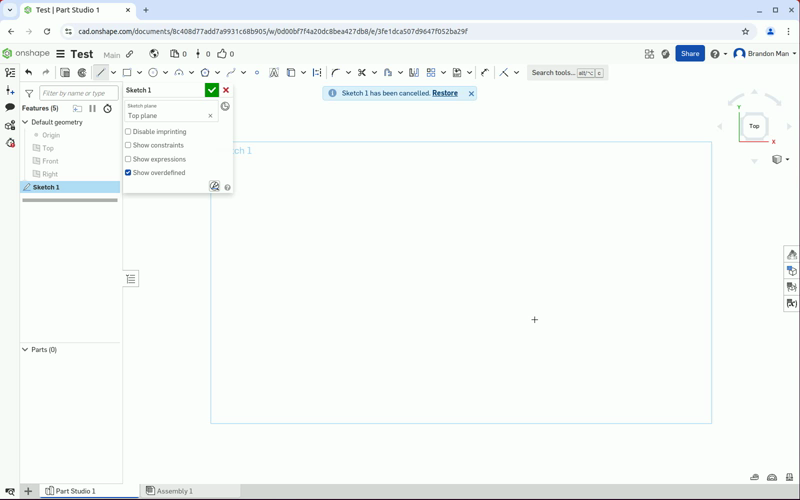
key_up(shift)
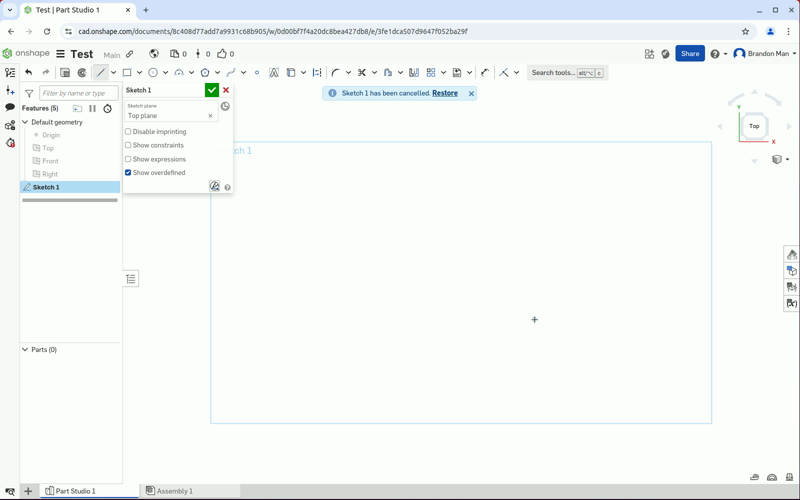
key_down(shift)
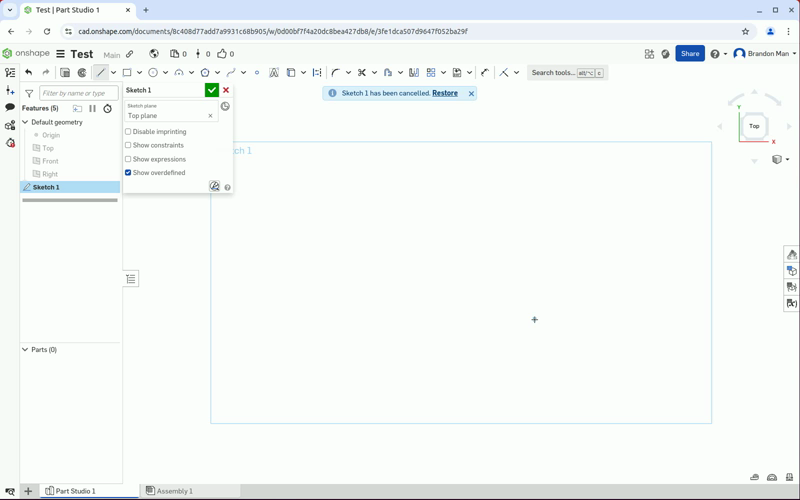
mouse_move(564, 319)
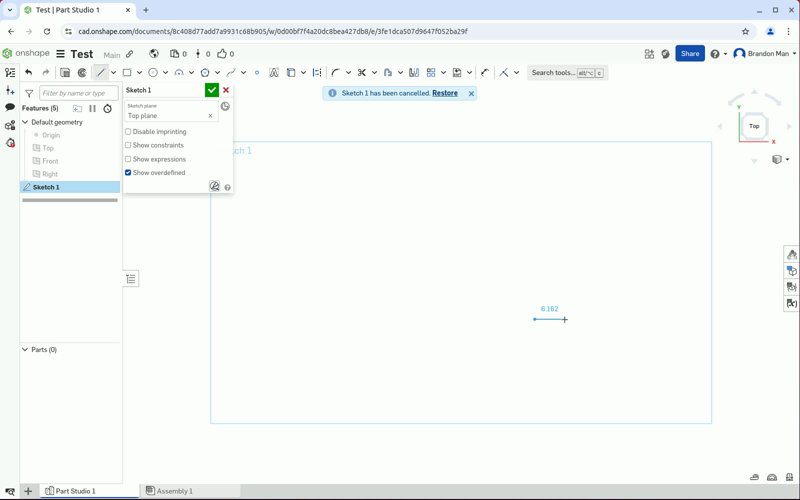
mouse_move(573, 319)
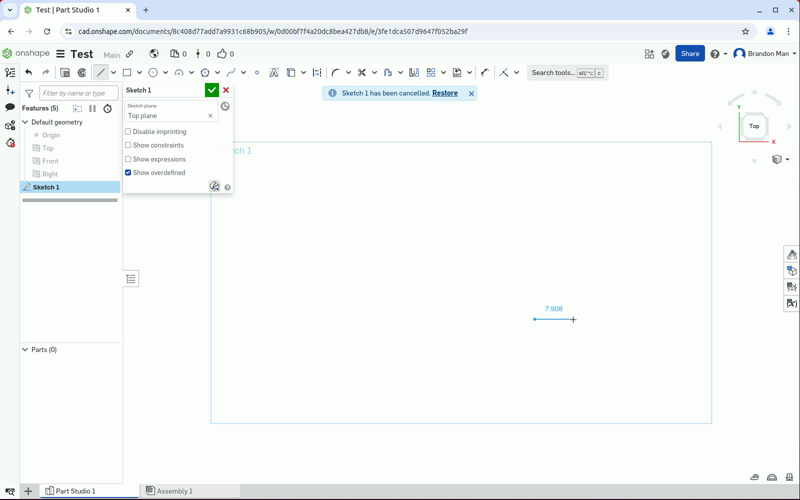
click(573, 319)
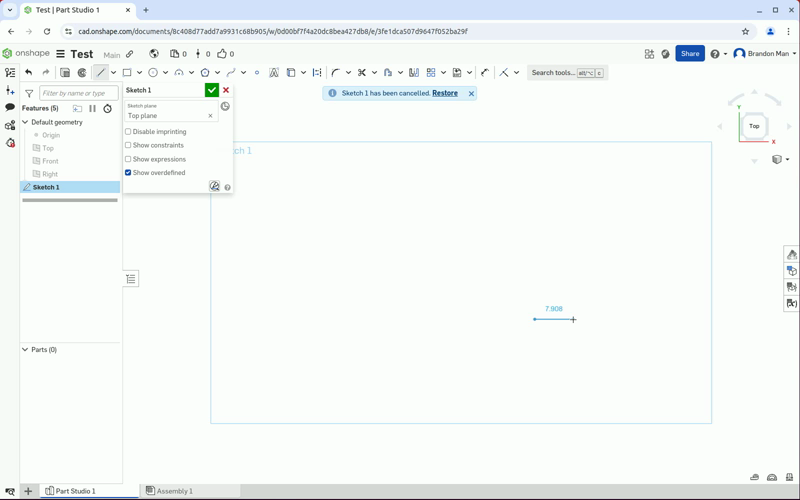
key_up(shift)
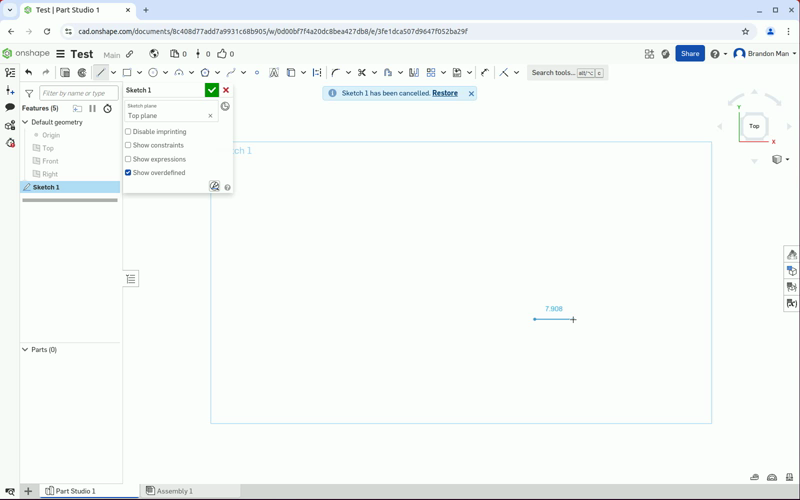
key_down(shift)
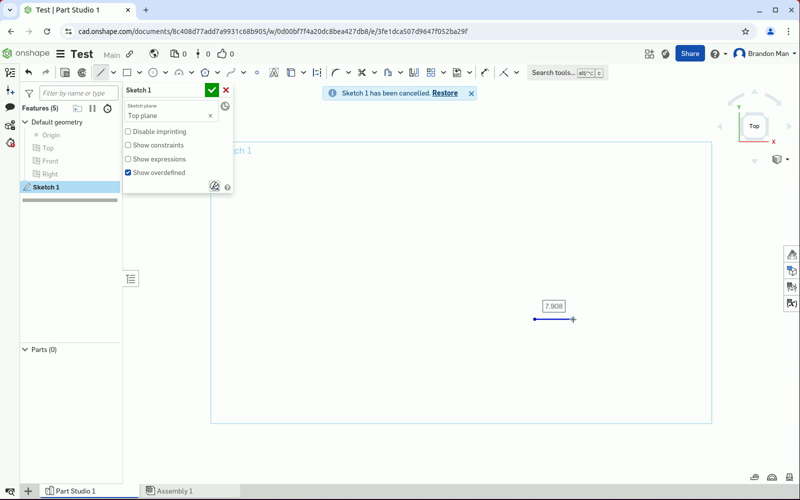
mouse_move(573, 247)
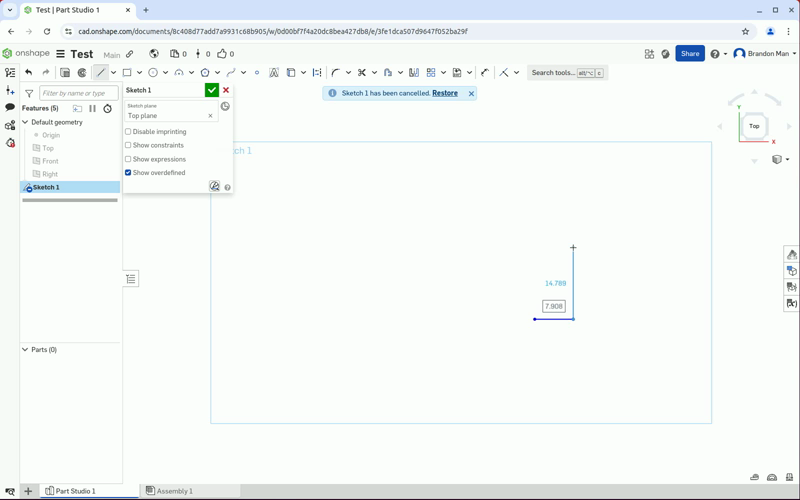
click(573, 247)
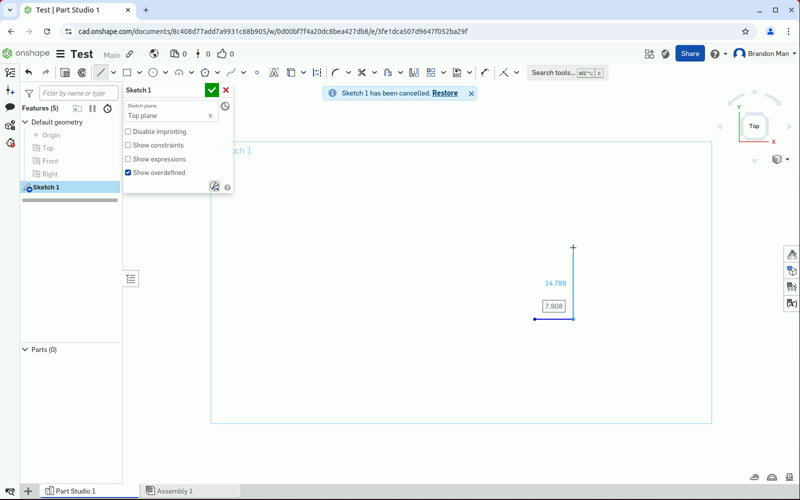
key_up(shift)
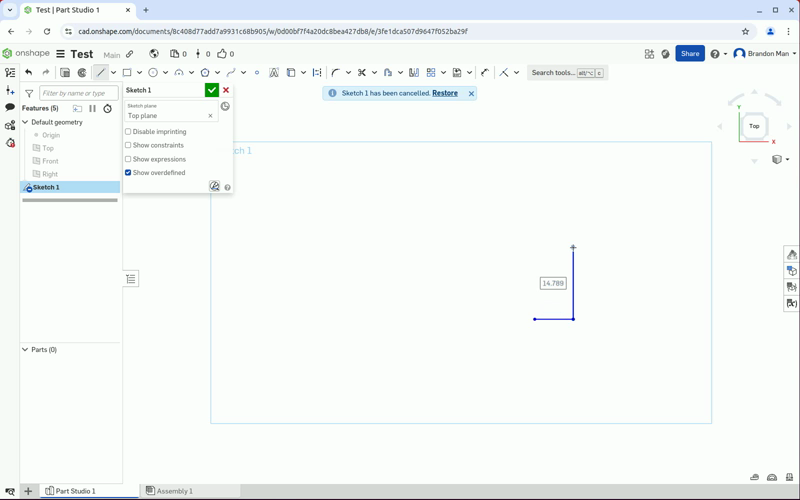
key_down(shift)
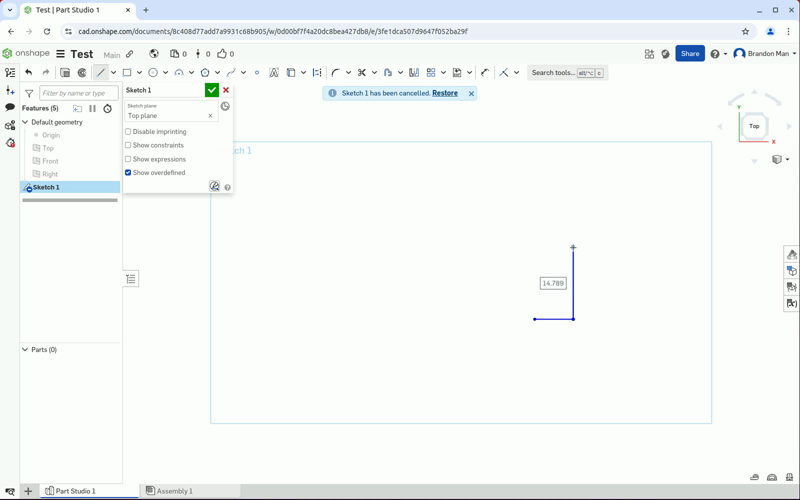
mouse_move(589, 247)
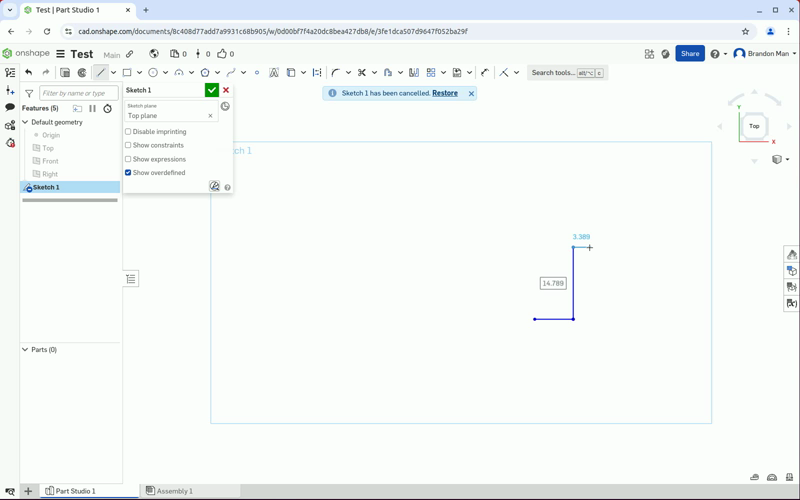
mouse_move(534, 247)
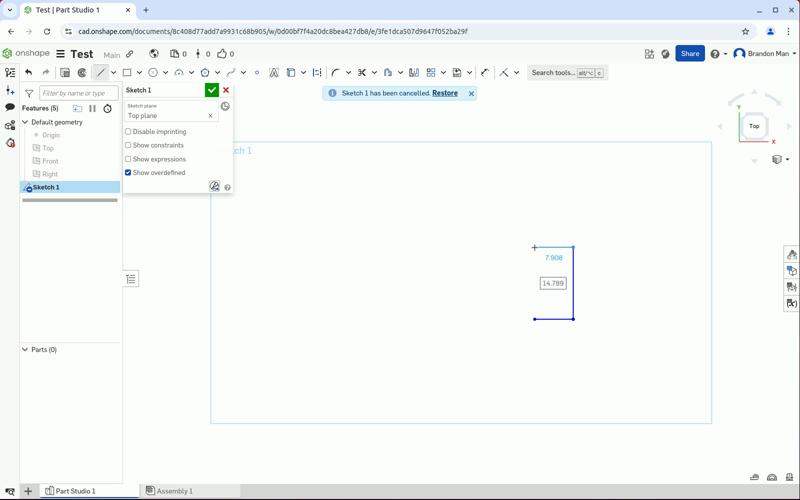
click(534, 247)
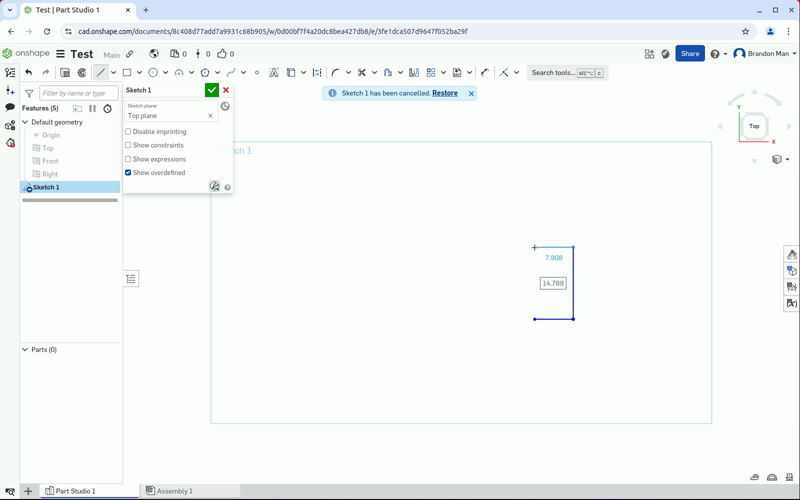
key_up(shift)
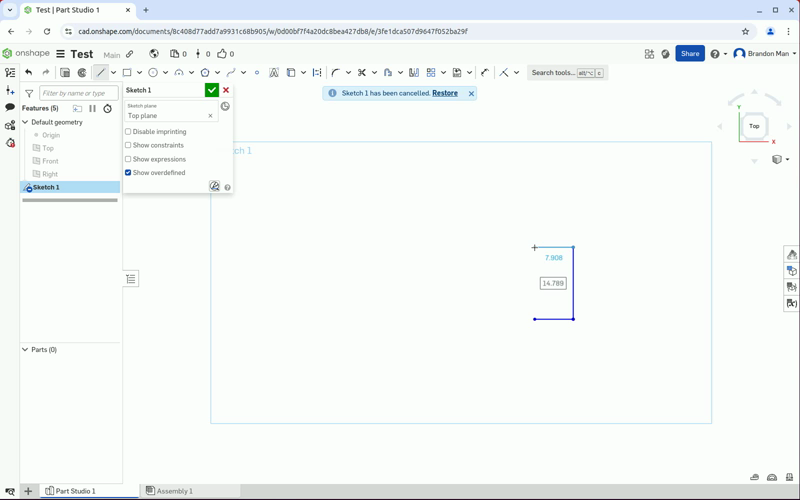
key_down(shift)
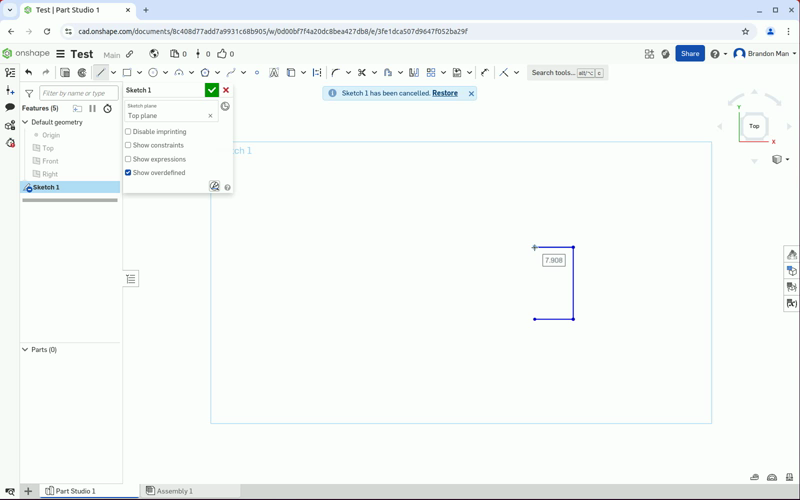
mouse_move(534, 319)
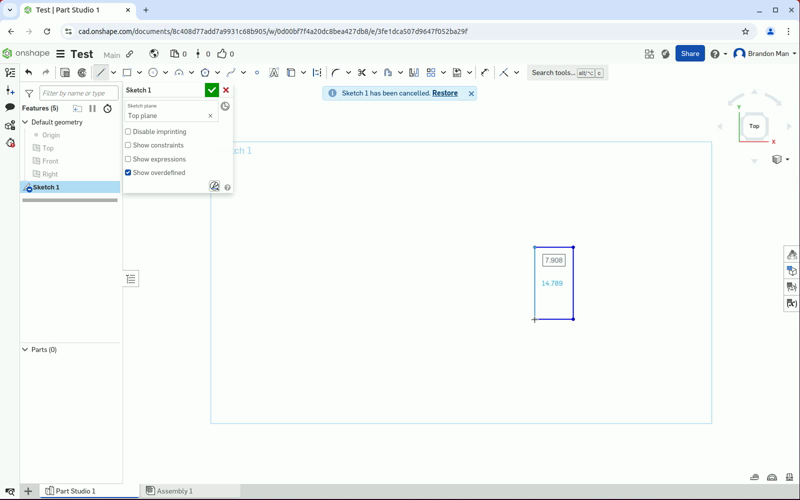
key_up(shift)
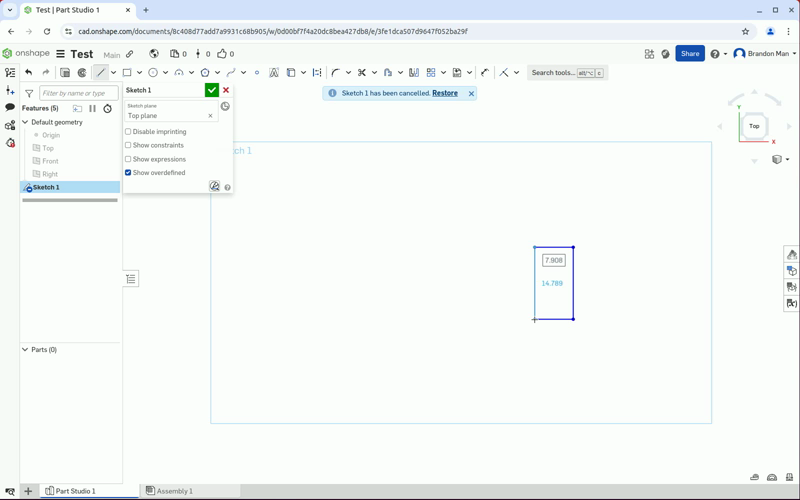
click(534, 319)
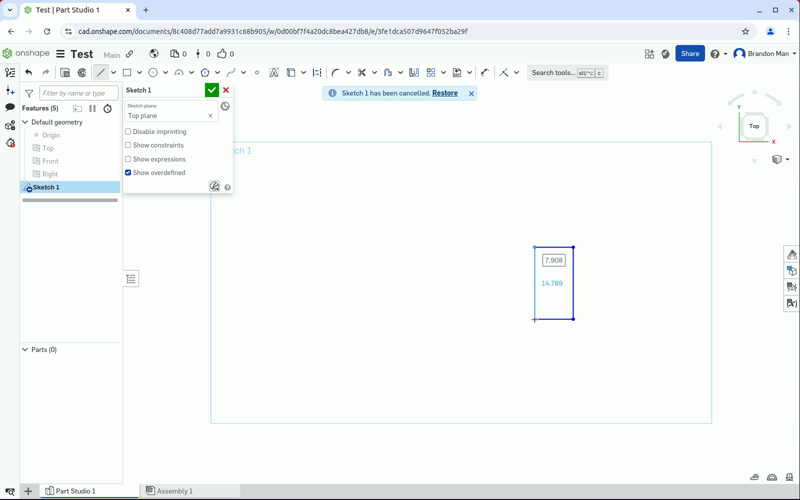
key(esc)
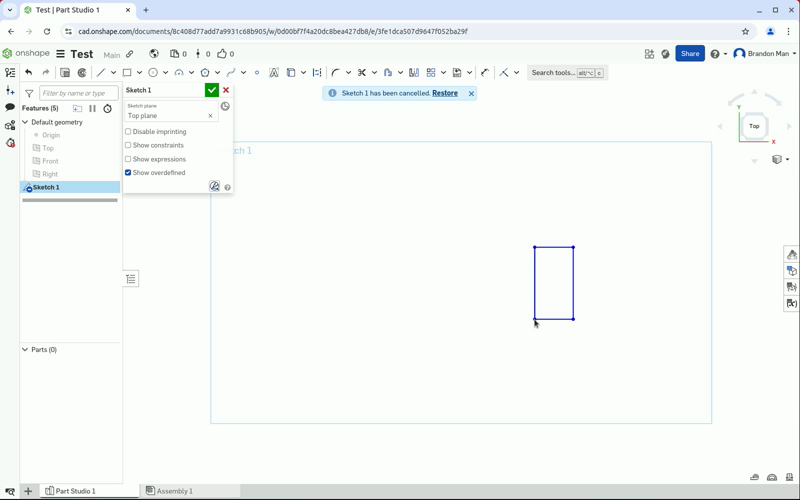
key(c)
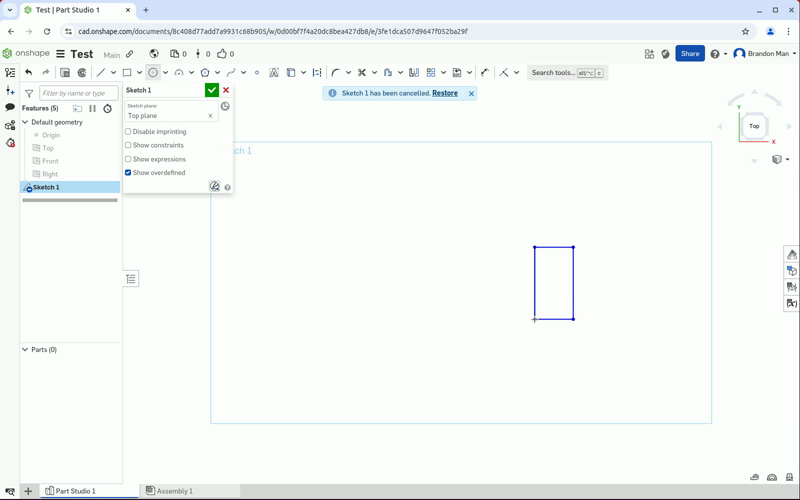
key_down(shift)
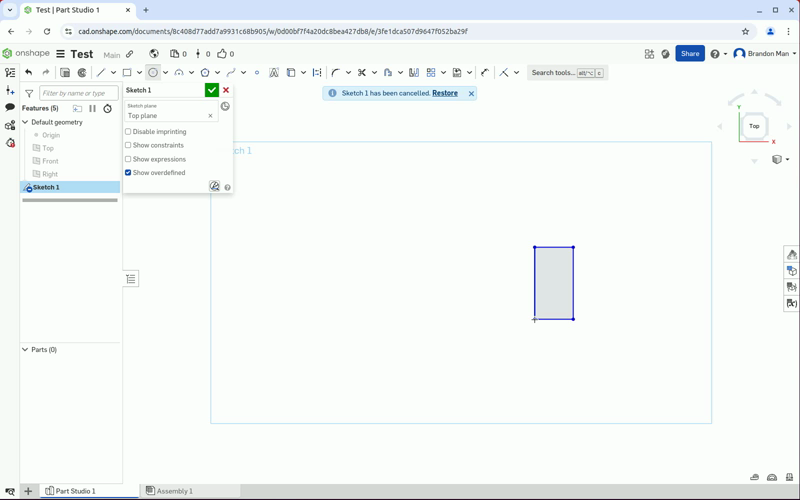
mouse_move(558, 282)
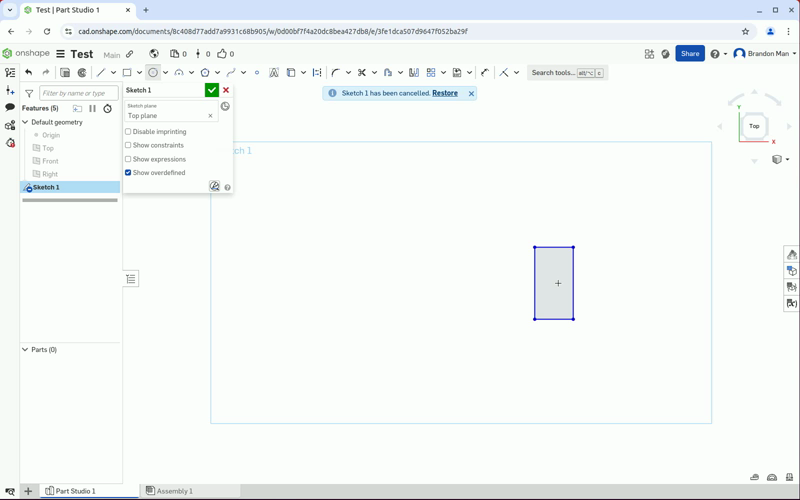
click(558, 282)
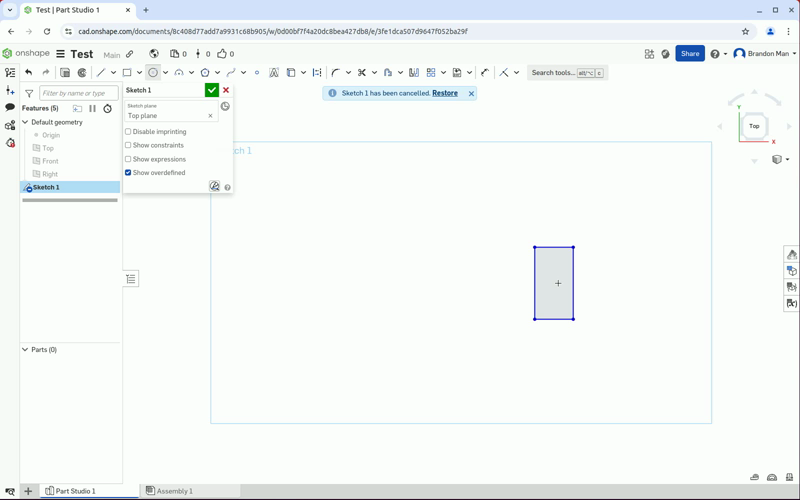
key_up(shift)
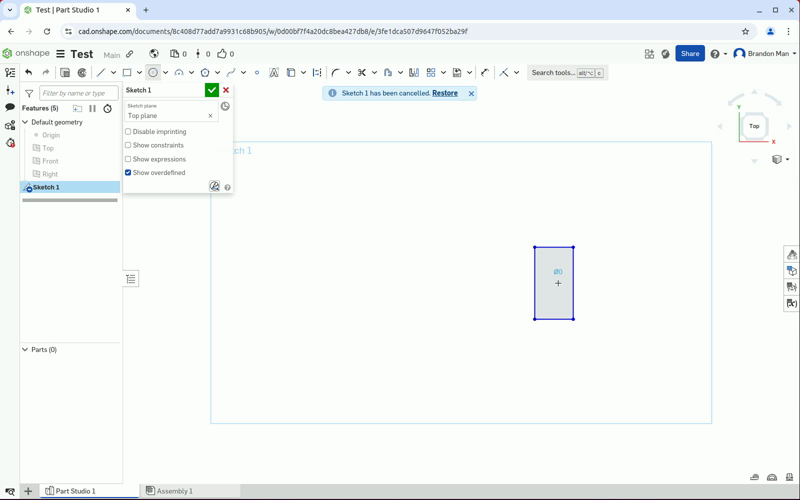
mouse_move(564, 282)
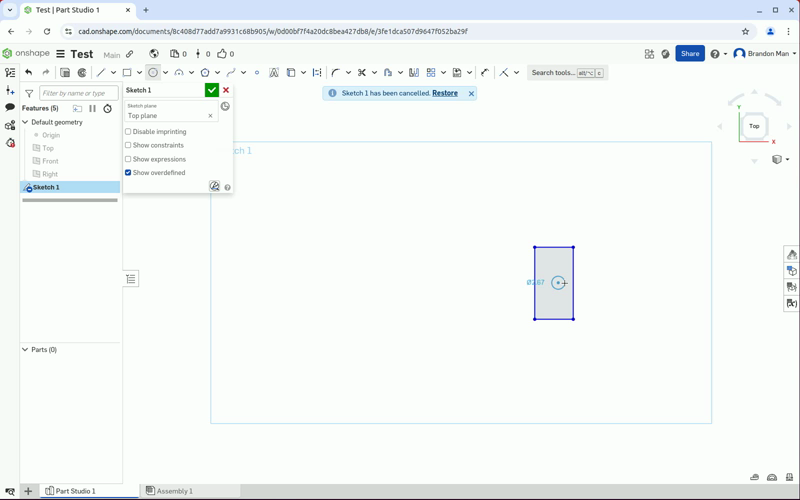
click(564, 282)
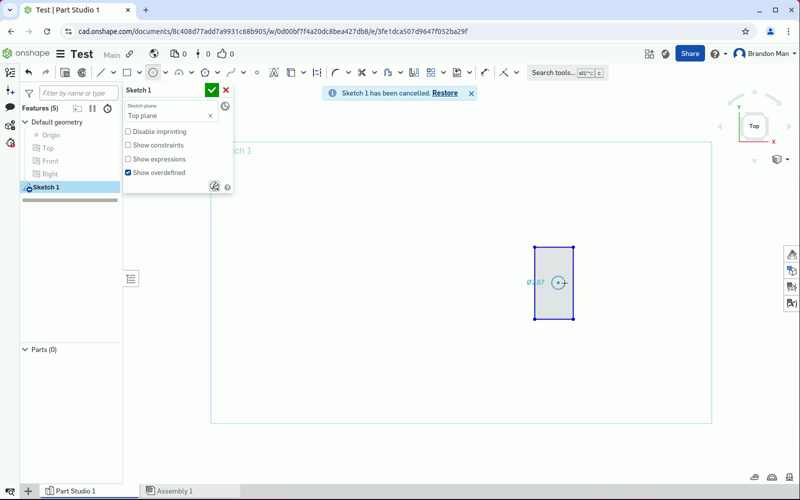
key(esc)
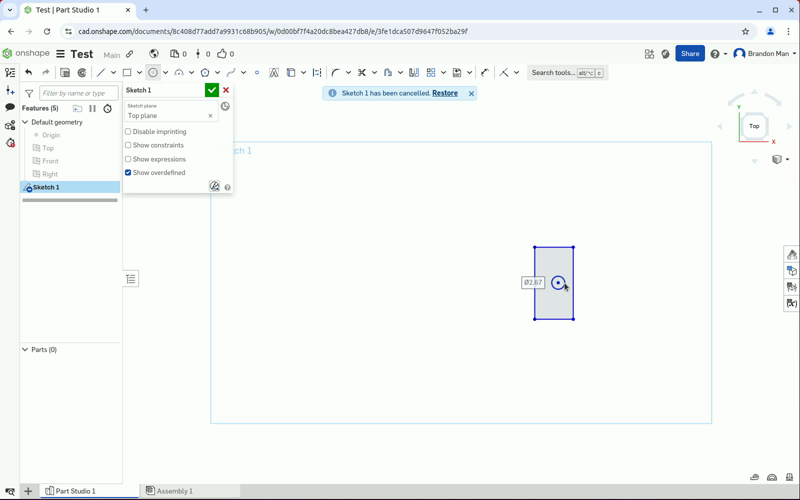
mouse_move(559, 304)
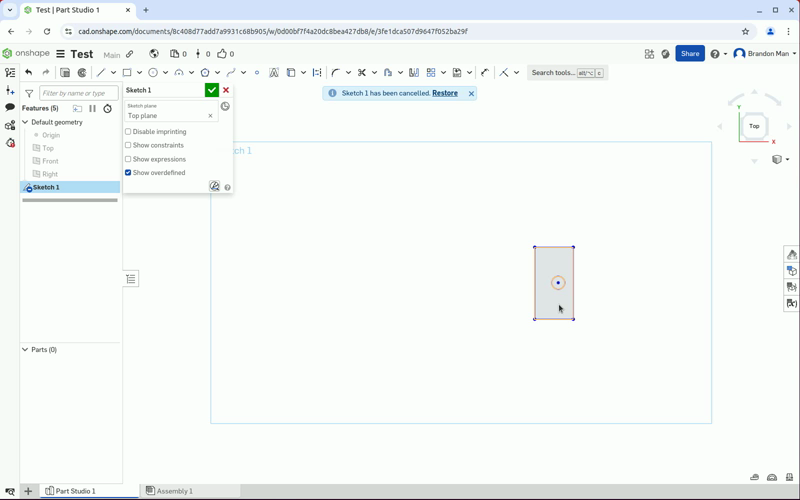
click(559, 304)
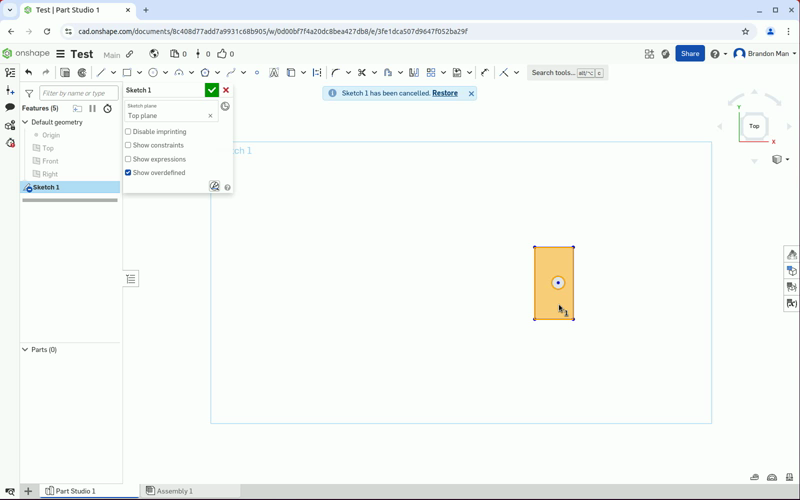
mouse_move(73, 352)
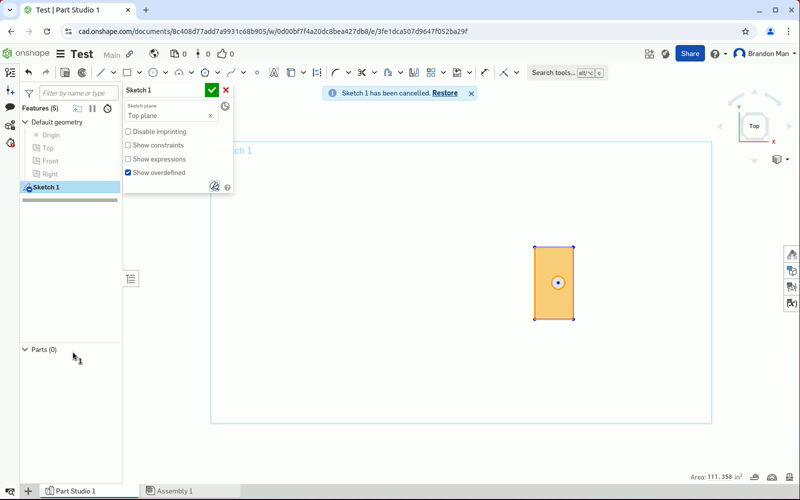
key(shift+y)
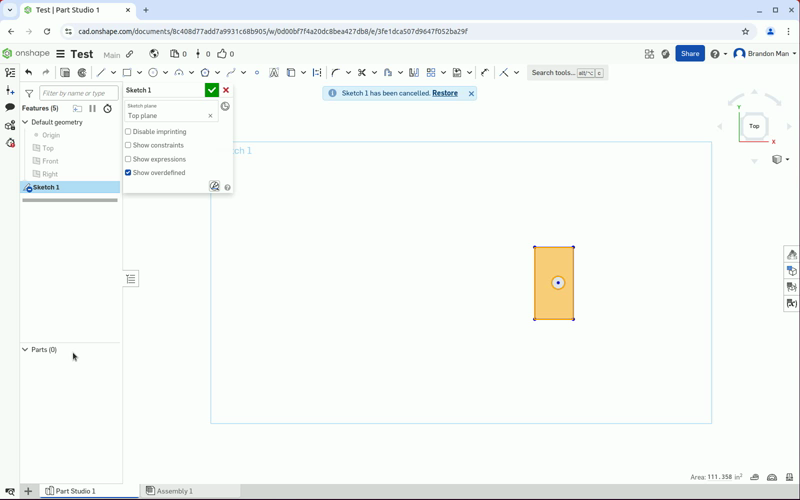
key(shift+e)
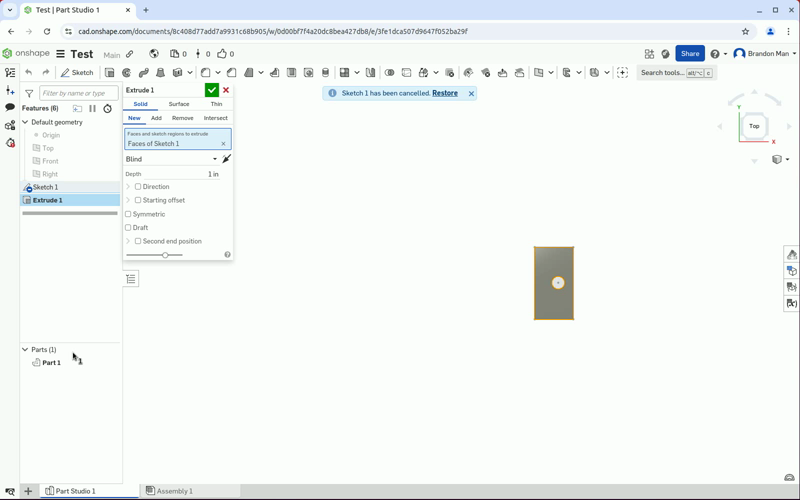
mouse_move(143, 106)
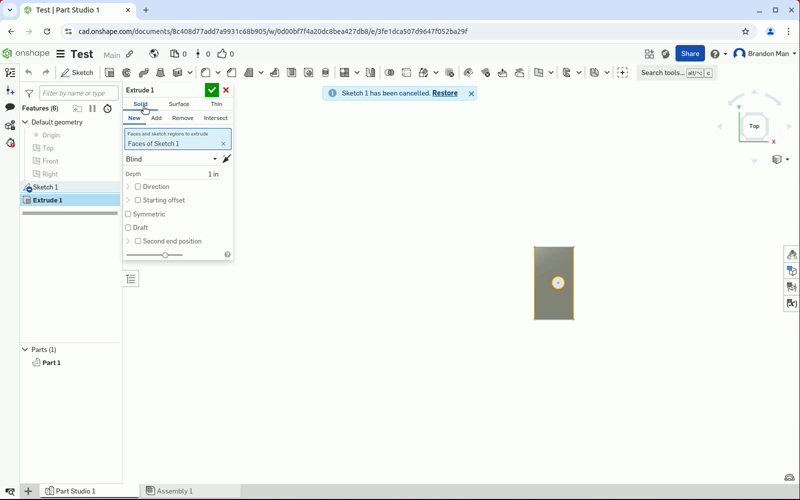
click(143, 106)
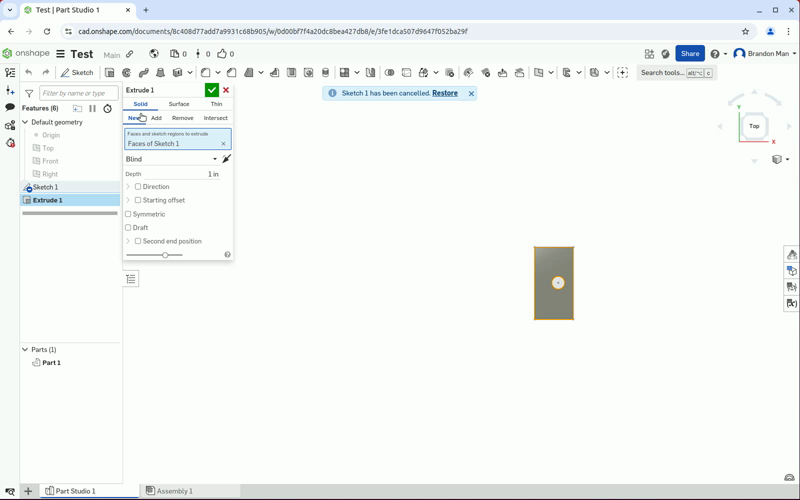
mouse_move(137, 120)
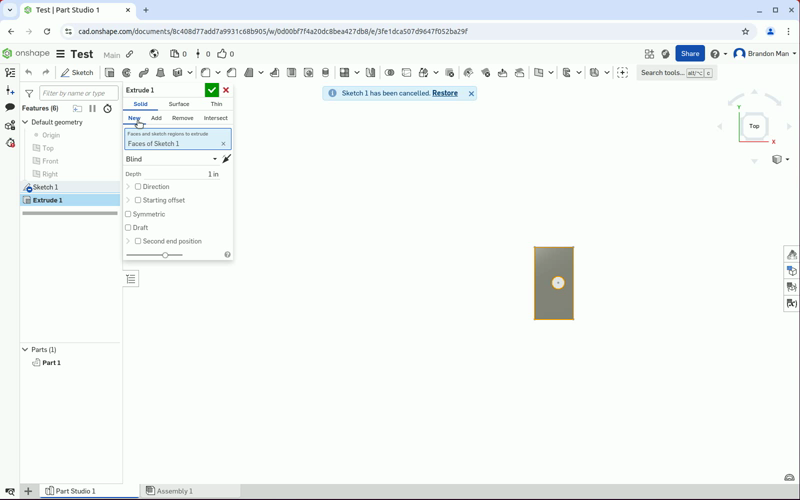
click(137, 120)
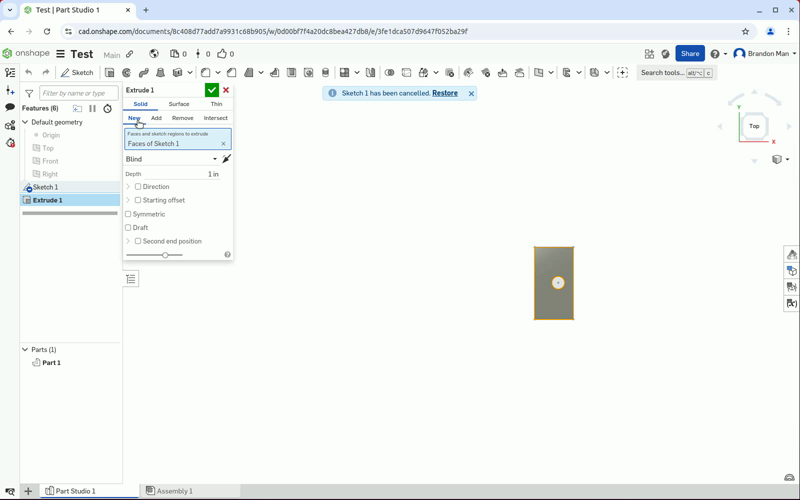
key(tab, 4)
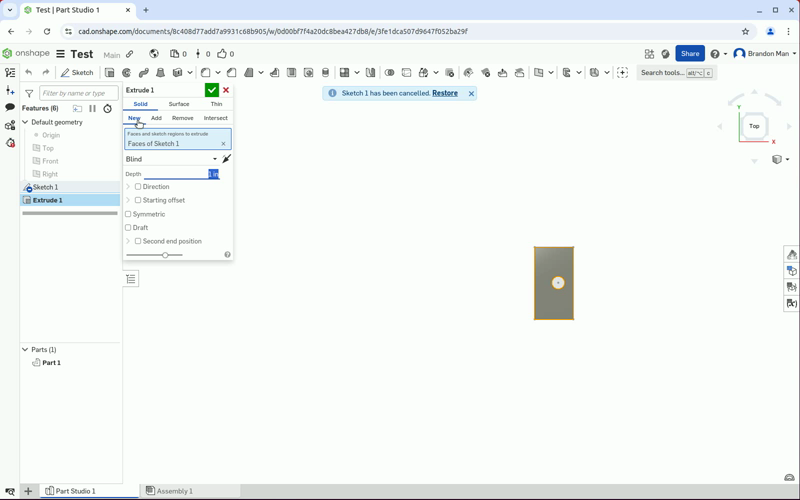
text(4.092)
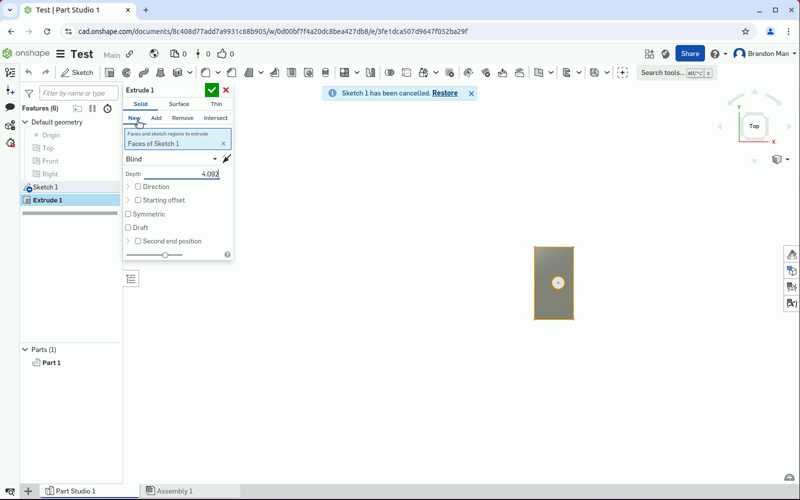
key(enter)
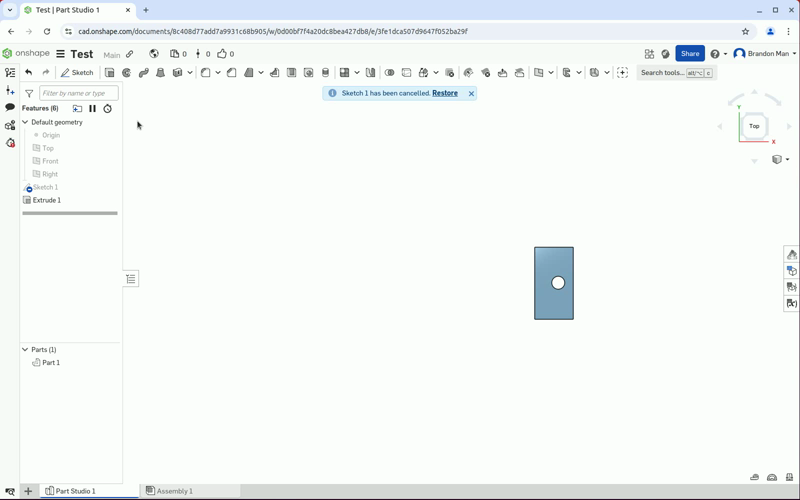
key(shift+h)
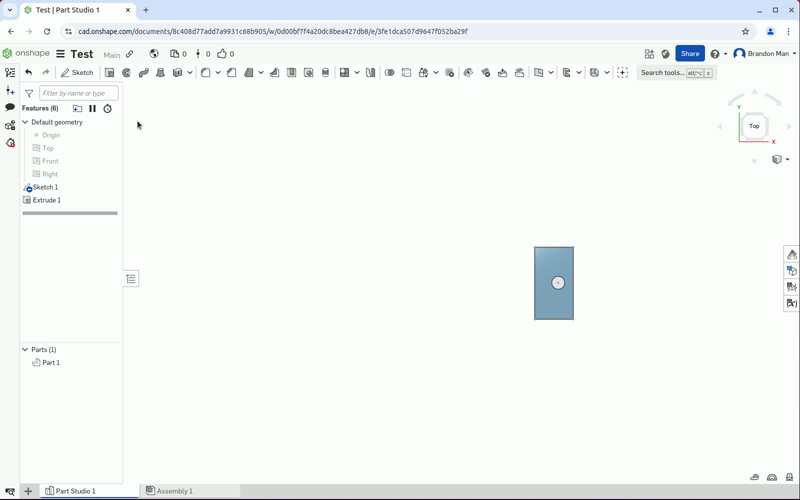
key(shift+h)
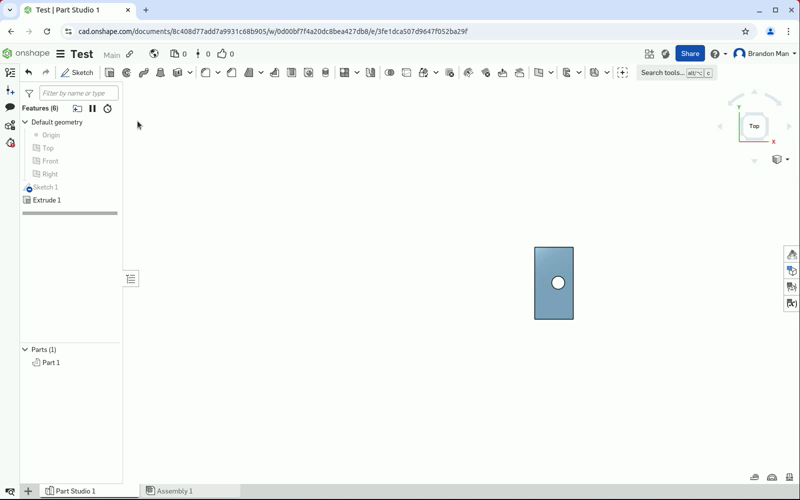
mouse_move(73, 189)
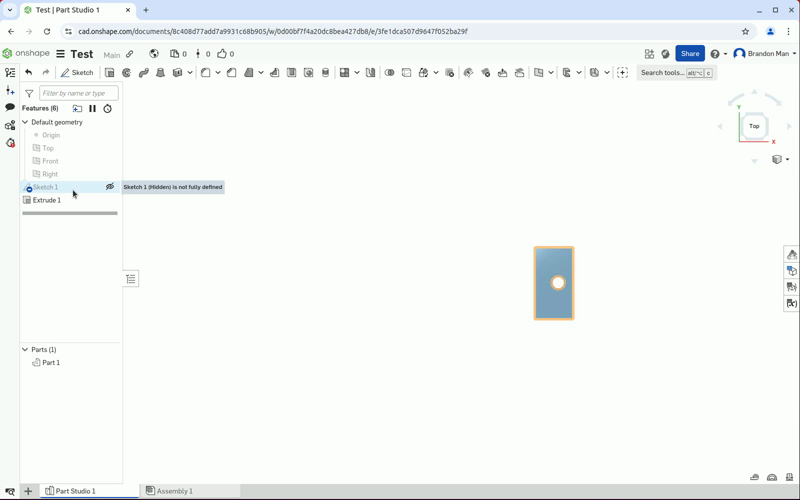
click(73, 189)
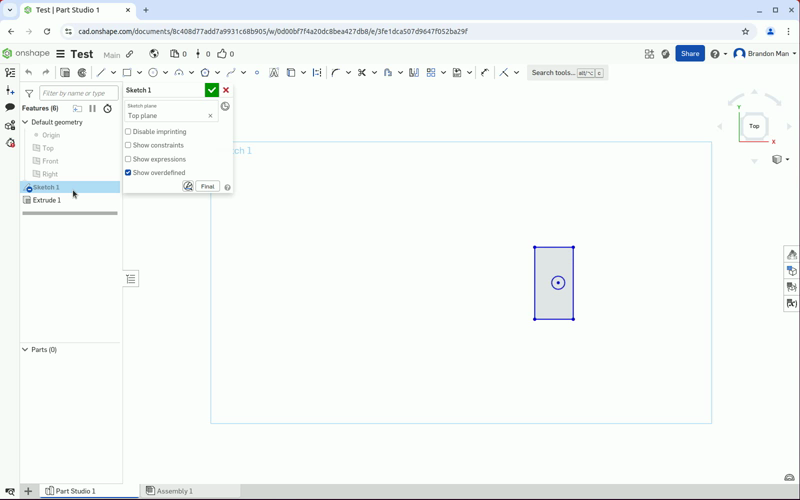
mouse_move(229, 92)
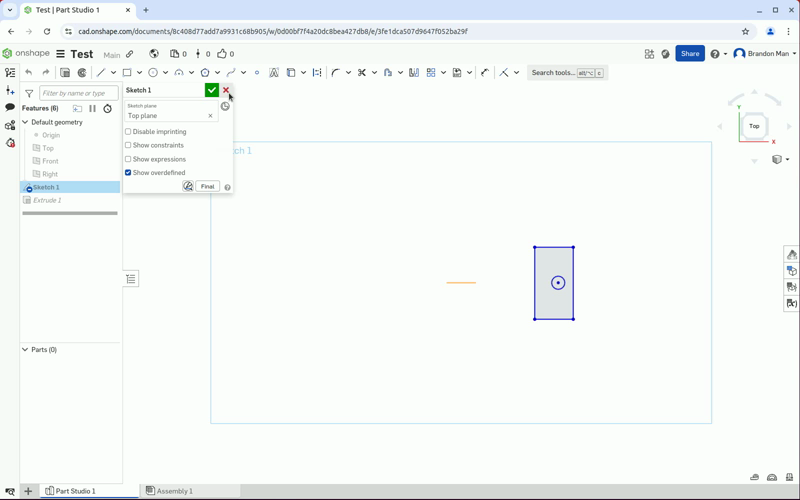
click(229, 92)
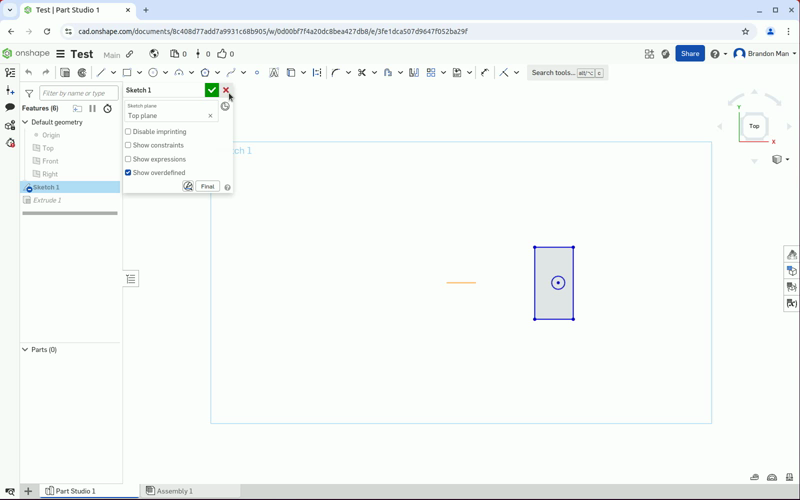
key(shift+s)
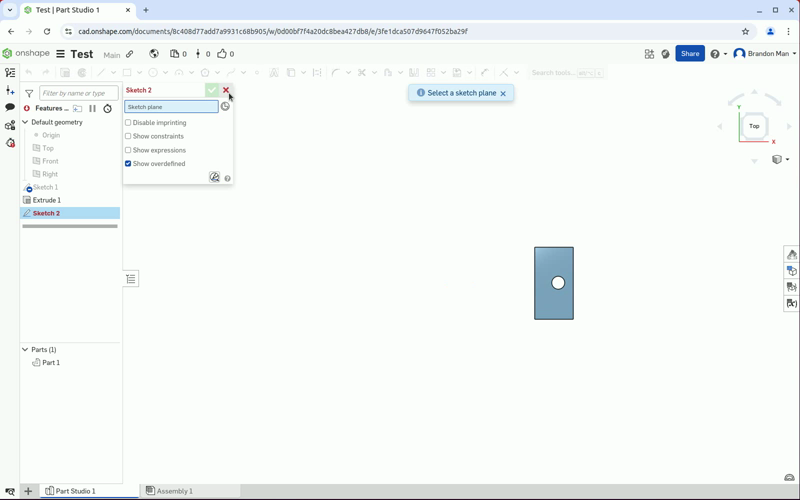
mouse_move(73, 150)
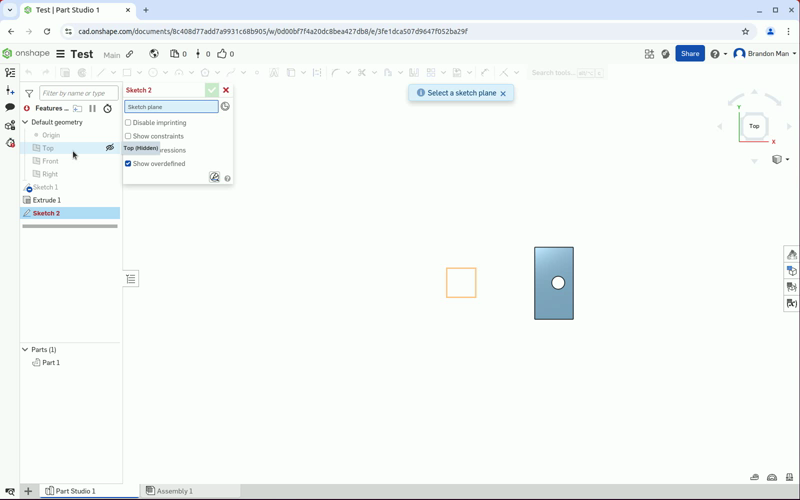
click(73, 150)
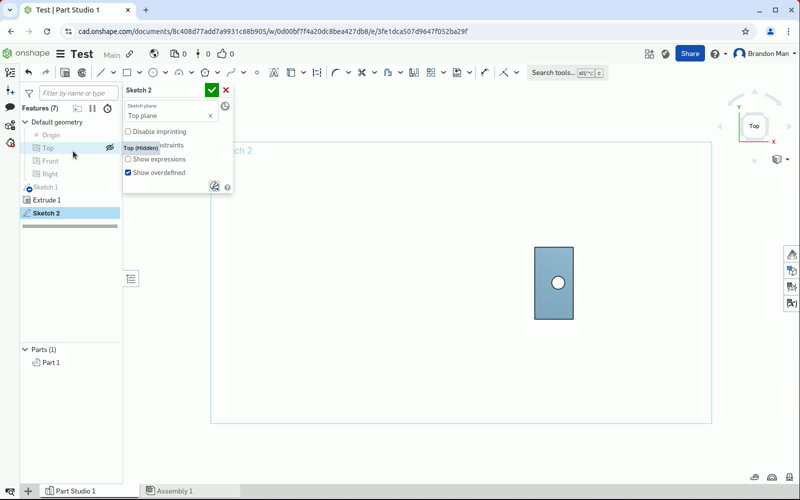
mouse_move(73, 352)
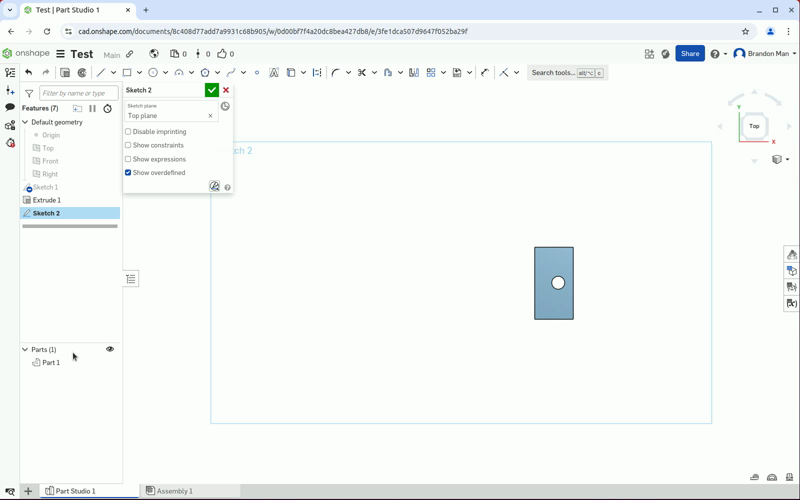
key(y)
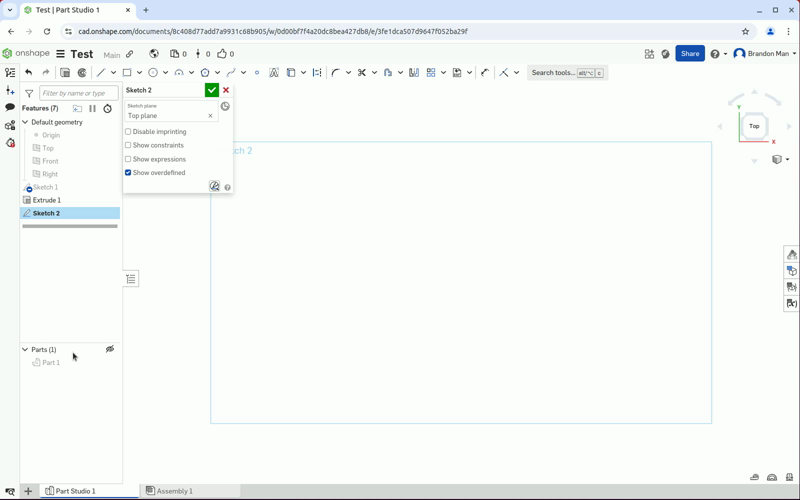
key(l)
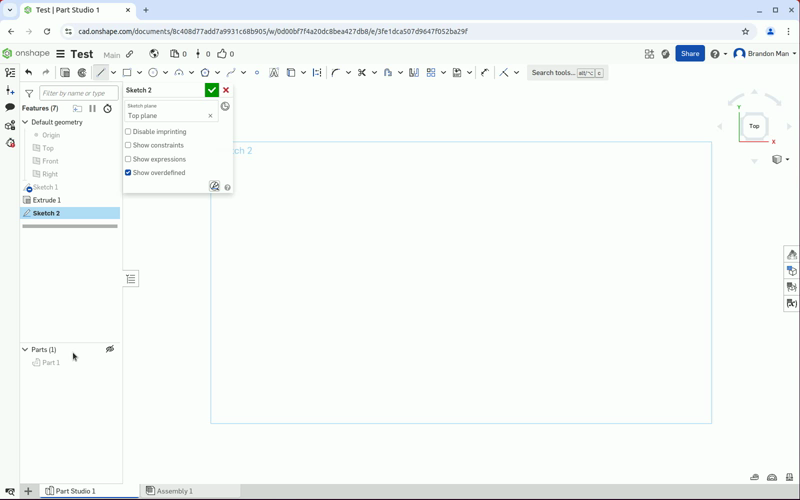
key_down(shift)
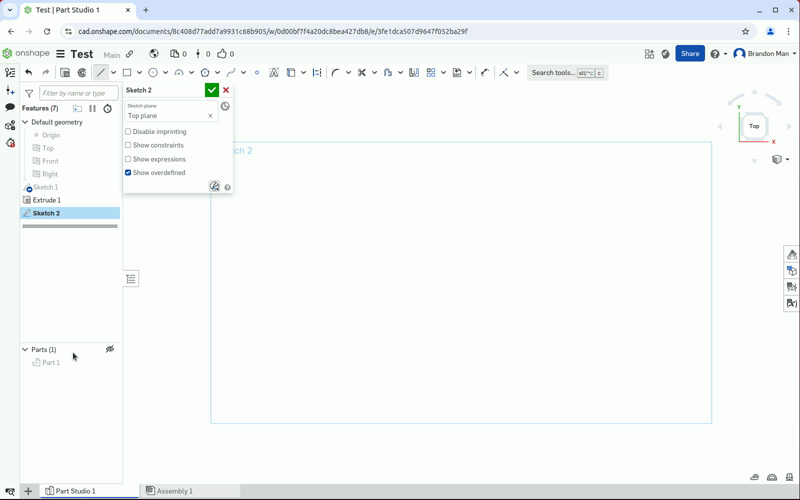
mouse_move(348, 319)
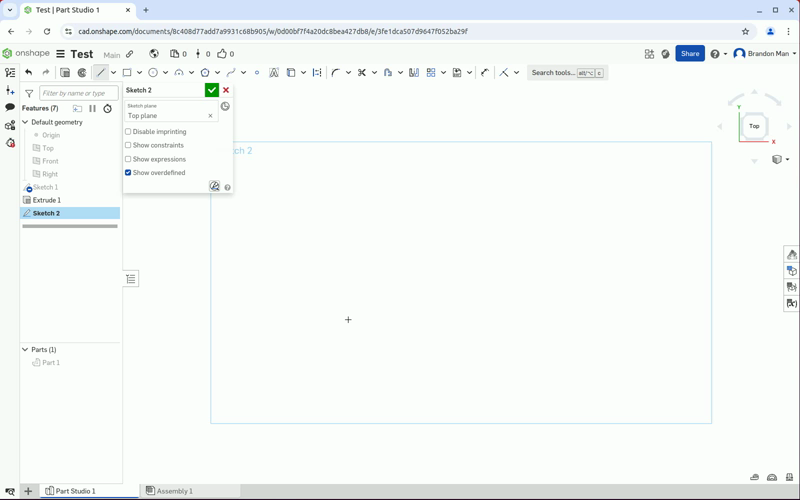
click(348, 319)
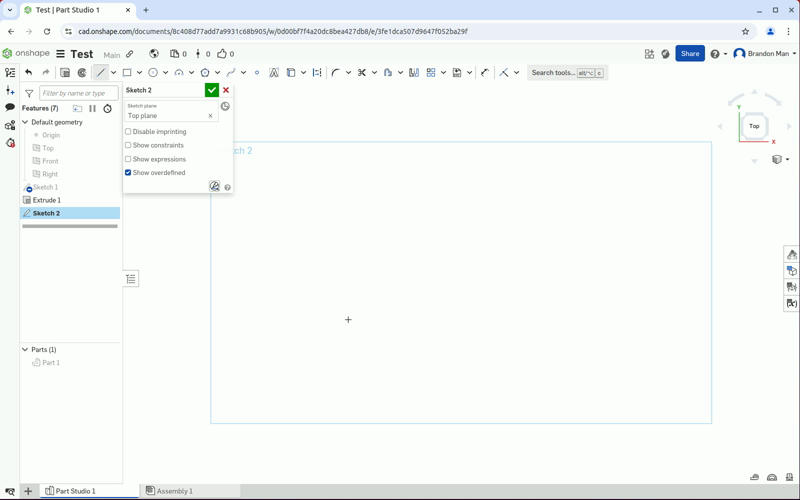
key_up(shift)
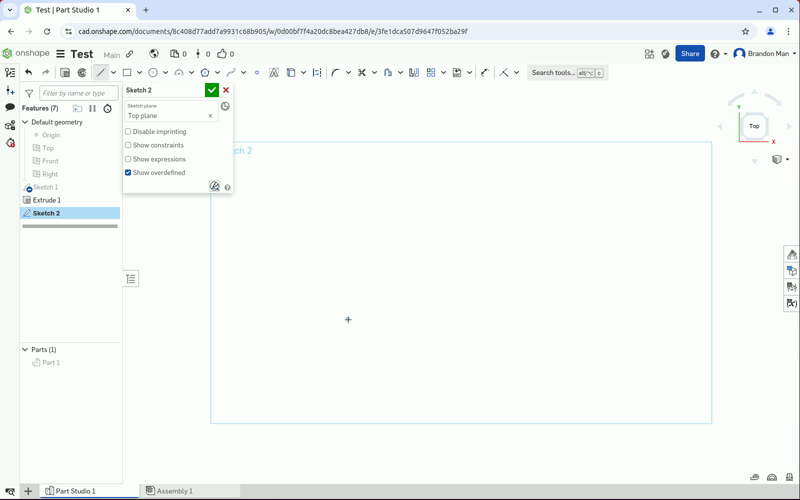
key_down(shift)
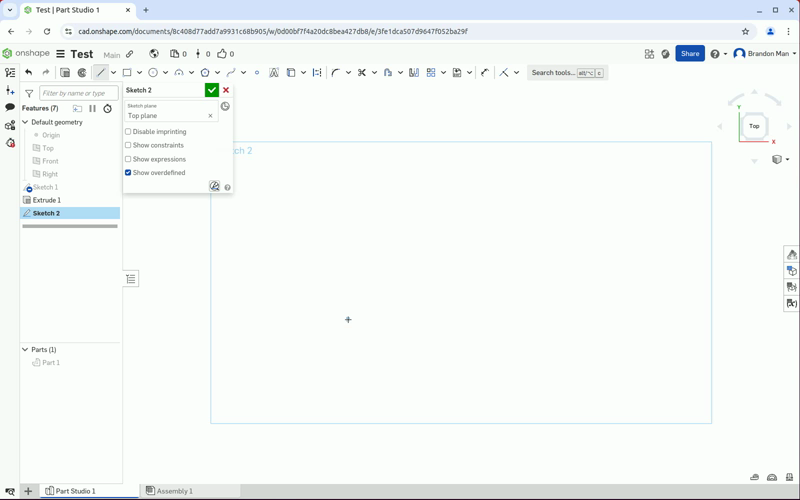
mouse_move(378, 319)
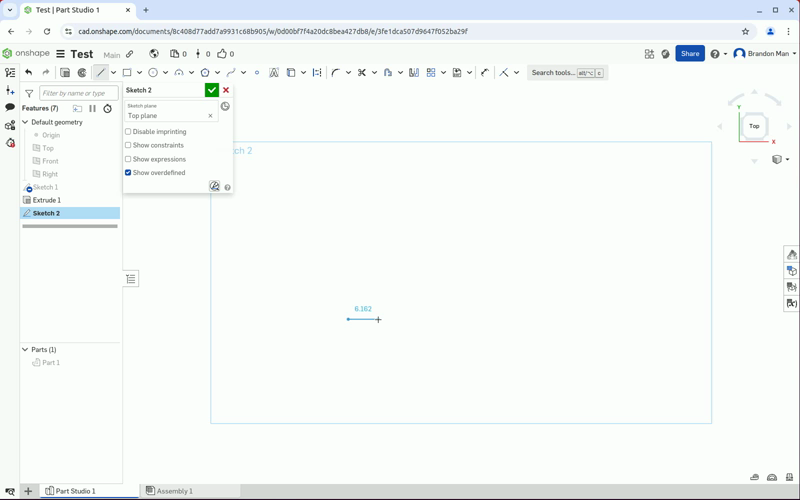
mouse_move(386, 319)
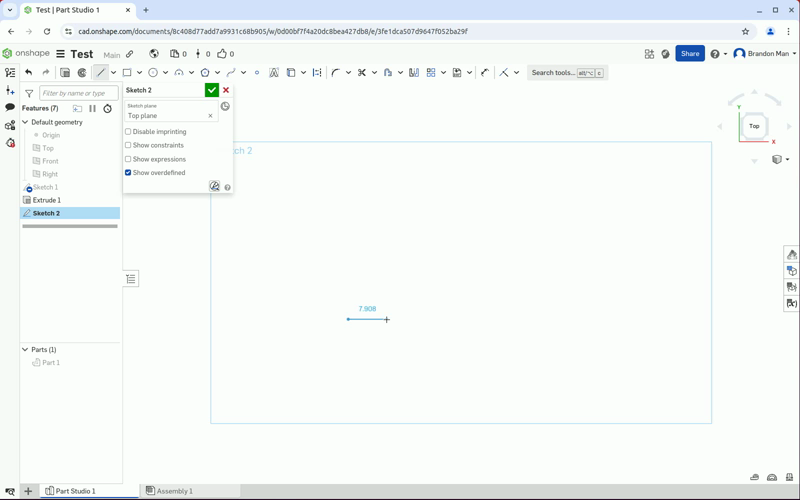
click(386, 319)
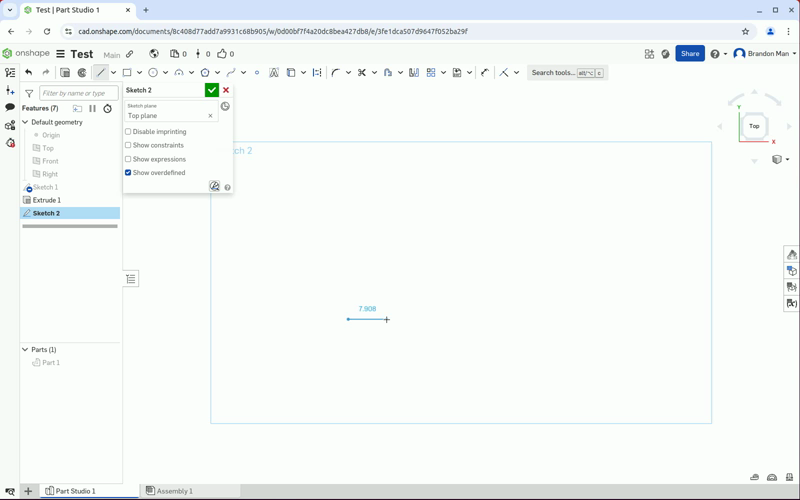
key_up(shift)
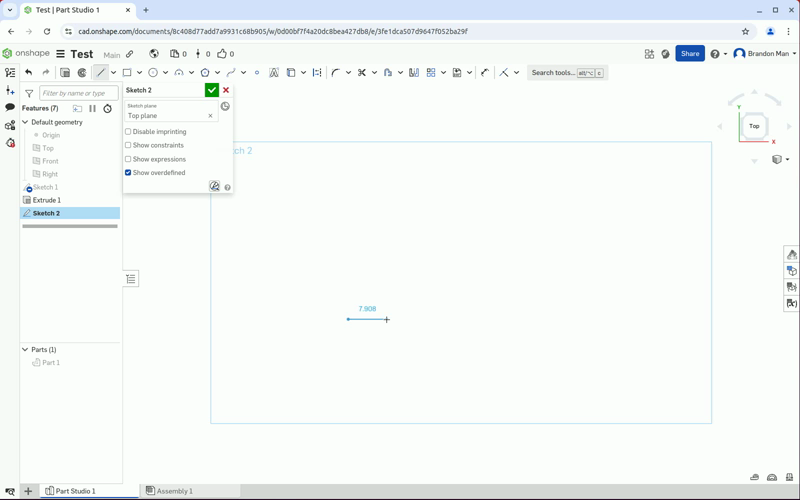
key_down(shift)
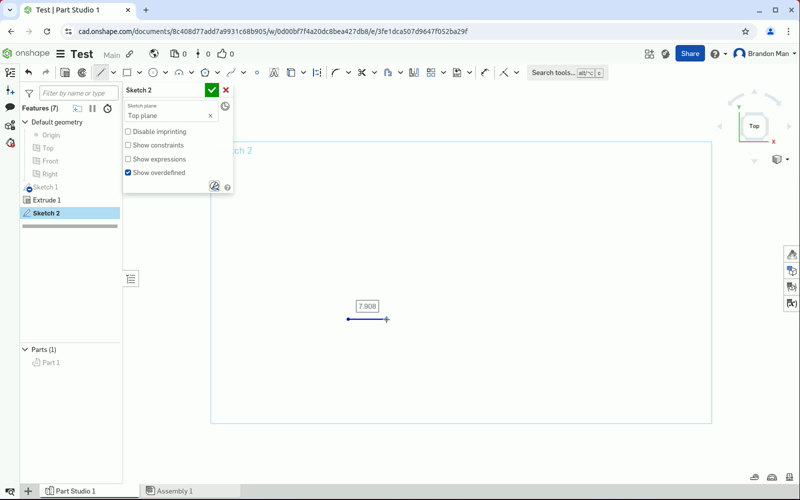
mouse_move(386, 247)
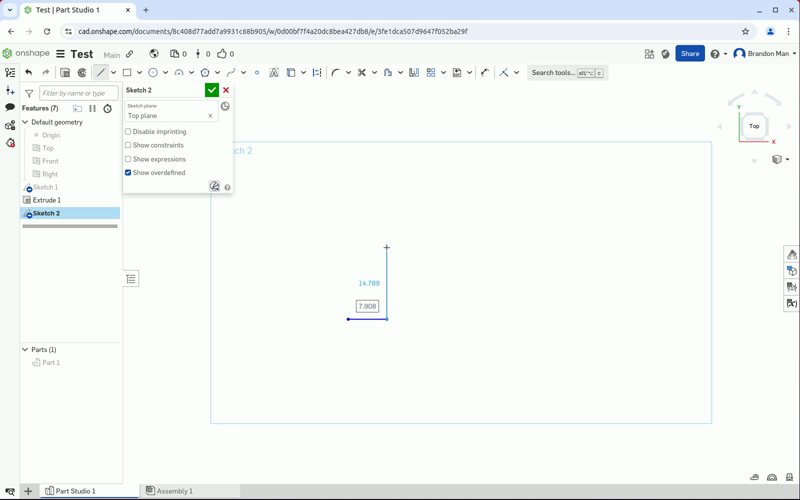
click(386, 247)
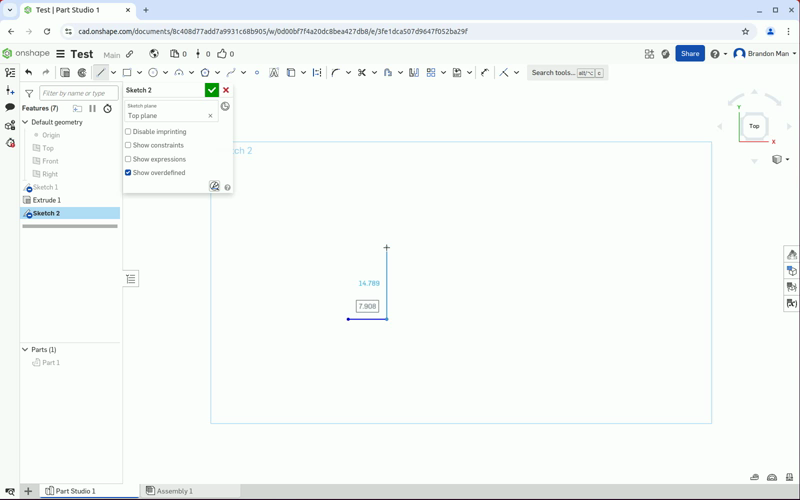
key_up(shift)
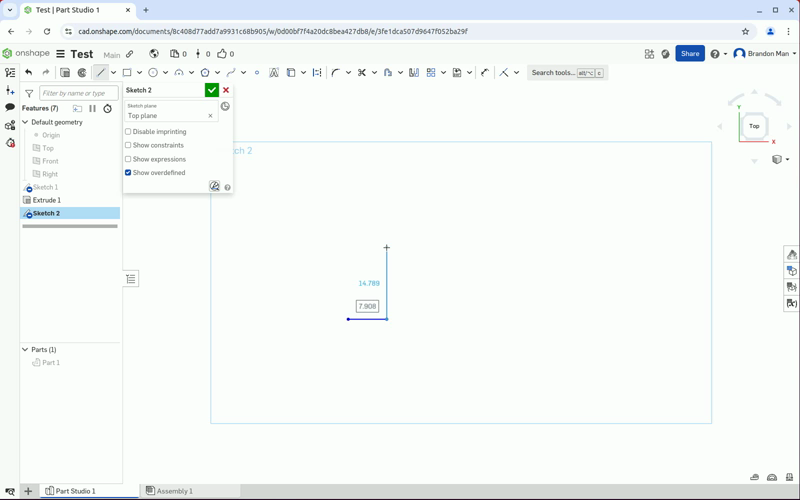
key_down(shift)
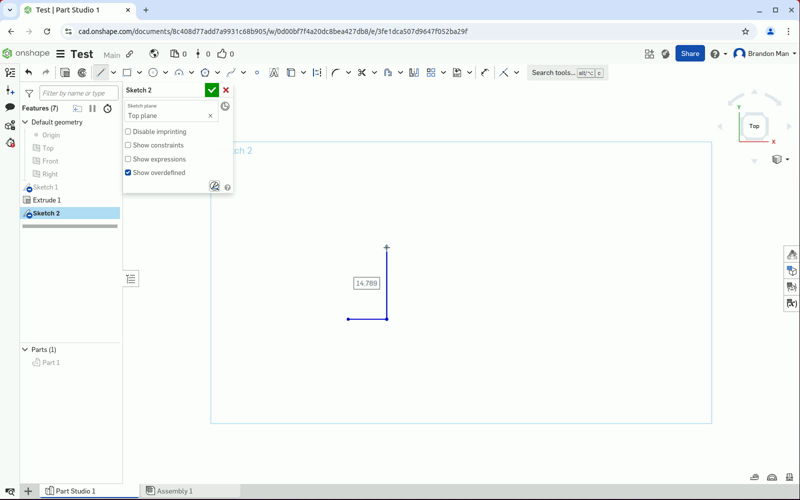
mouse_move(417, 247)
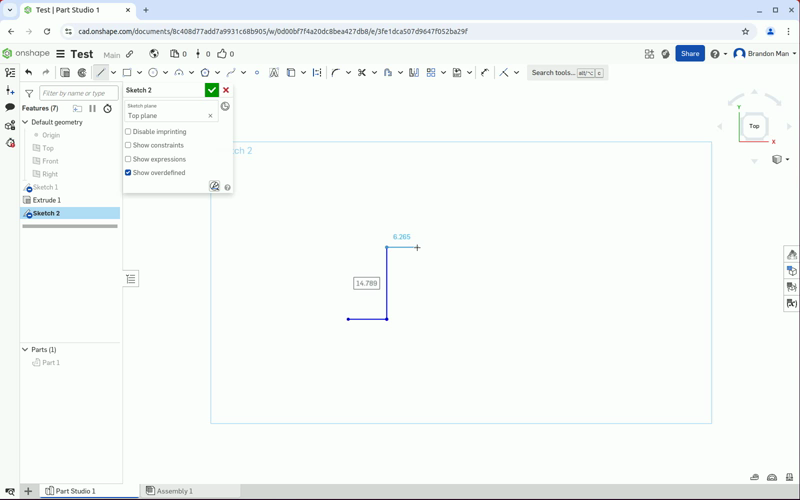
mouse_move(348, 247)
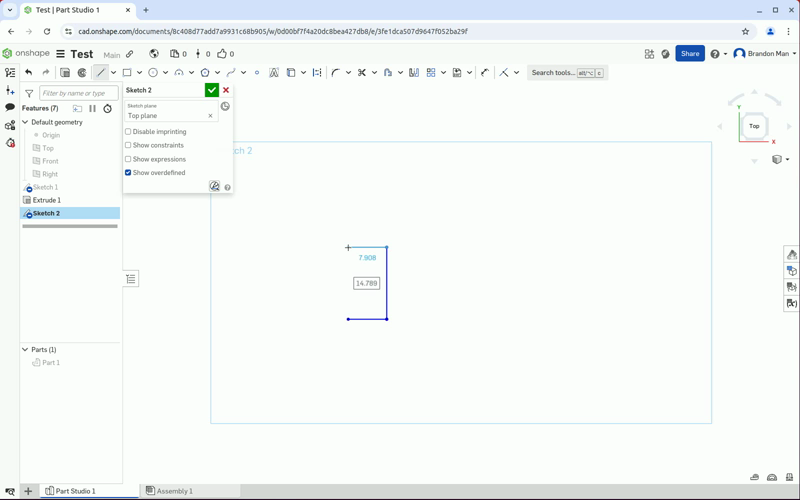
click(348, 247)
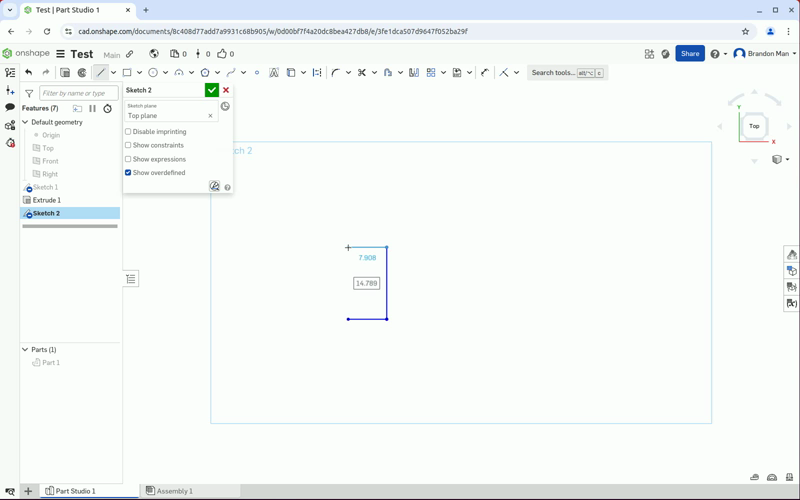
key_up(shift)
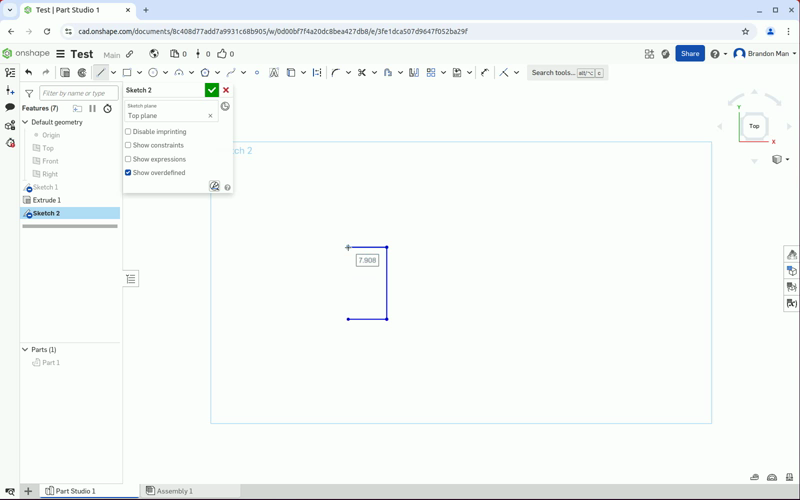
key_down(shift)
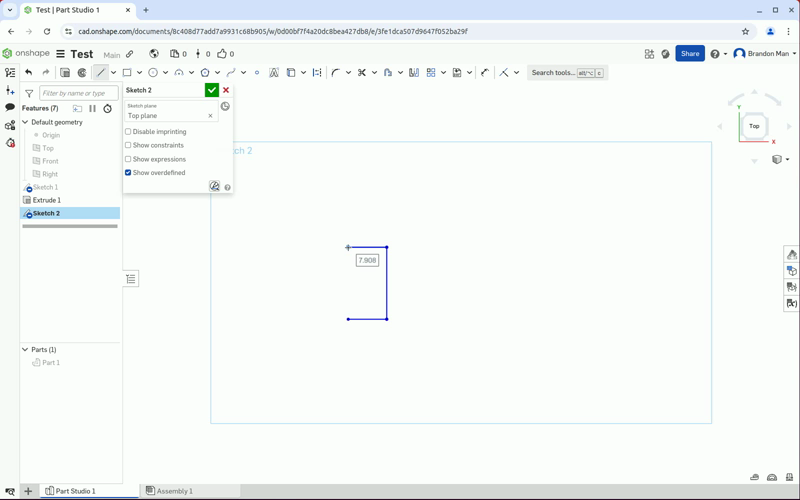
mouse_move(348, 319)
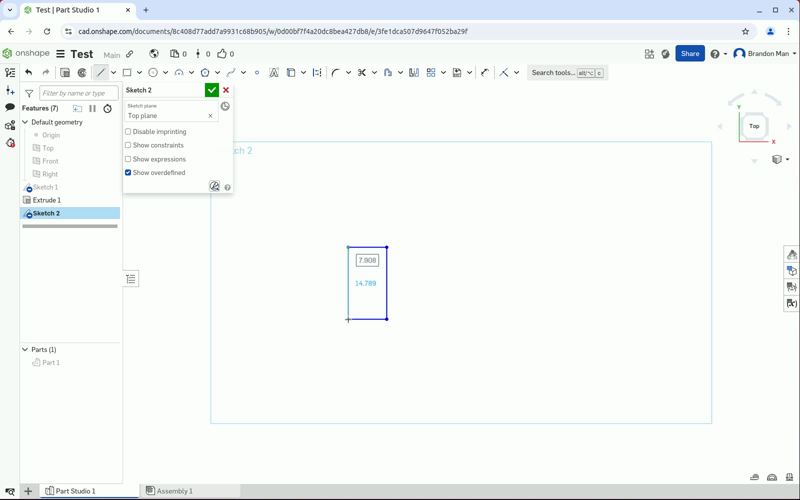
key_up(shift)
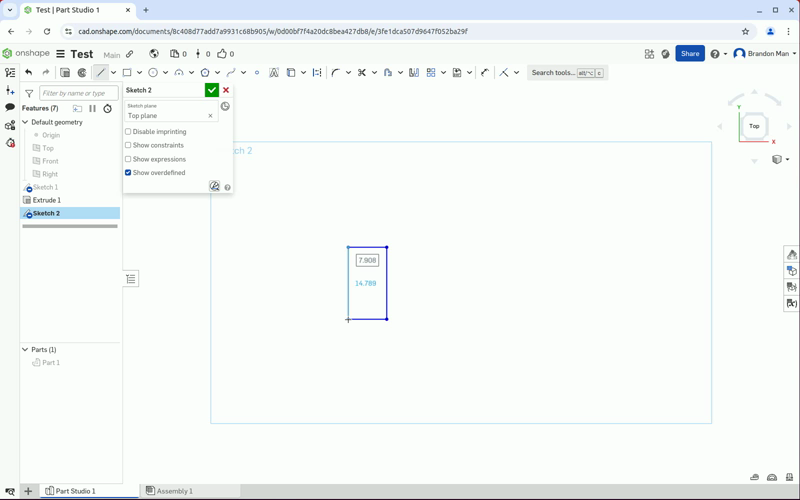
click(348, 319)
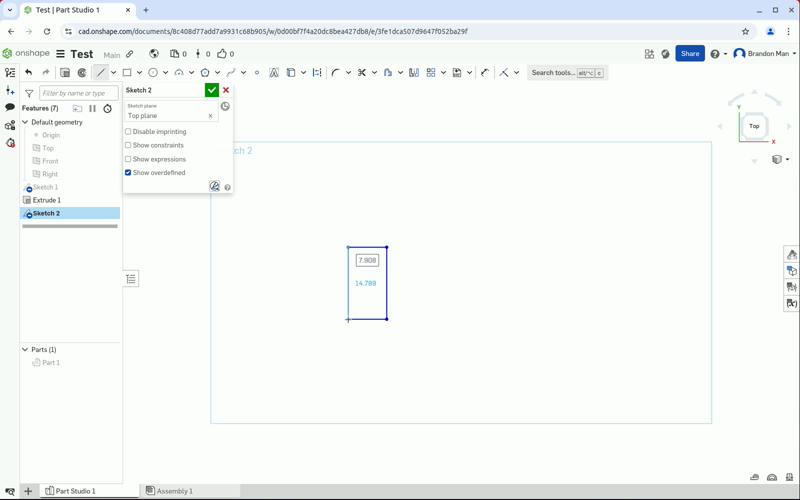
key(esc)
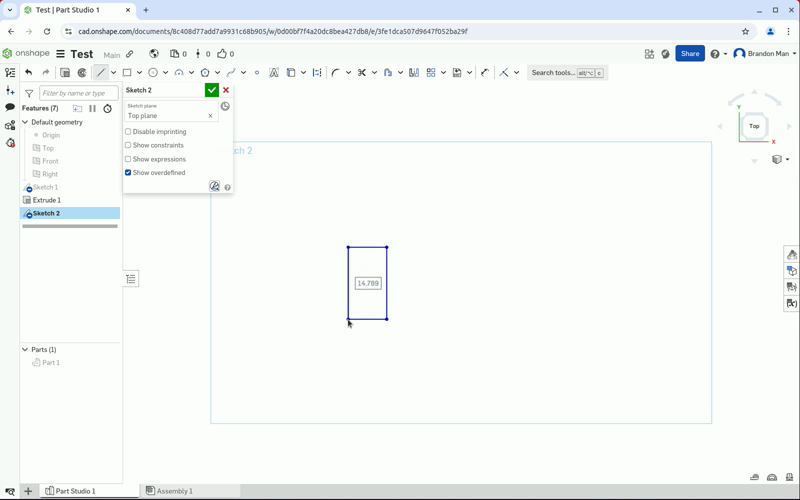
key(c)
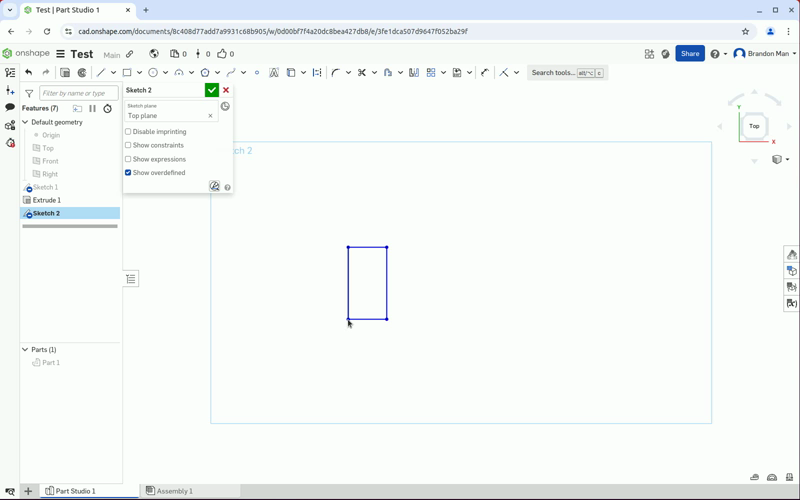
key_down(shift)
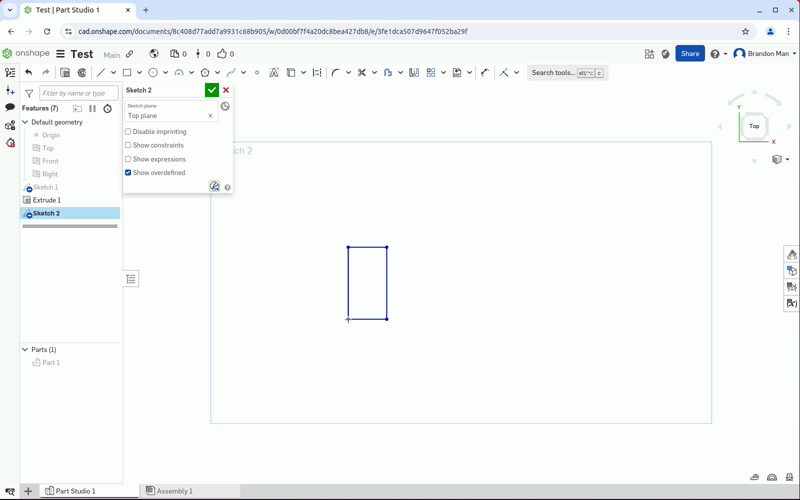
mouse_move(364, 282)
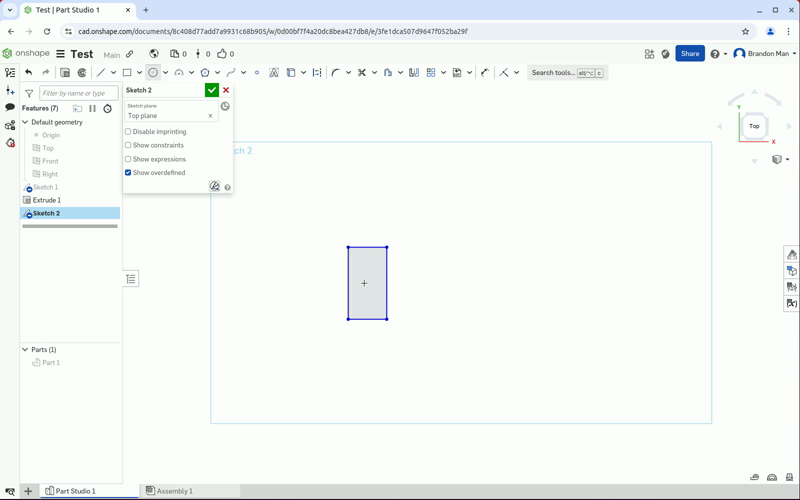
click(364, 282)
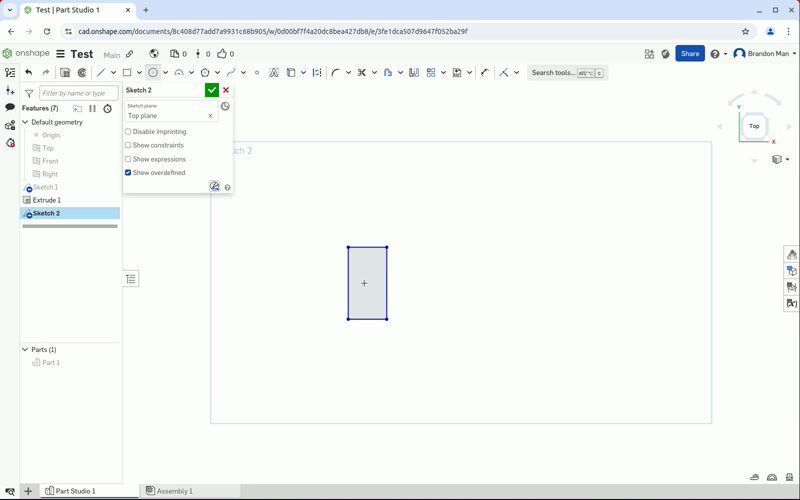
key_up(shift)
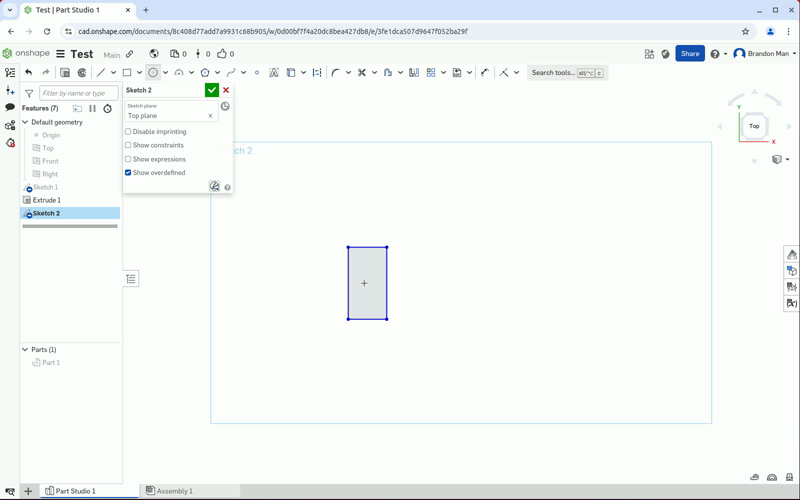
mouse_move(371, 282)
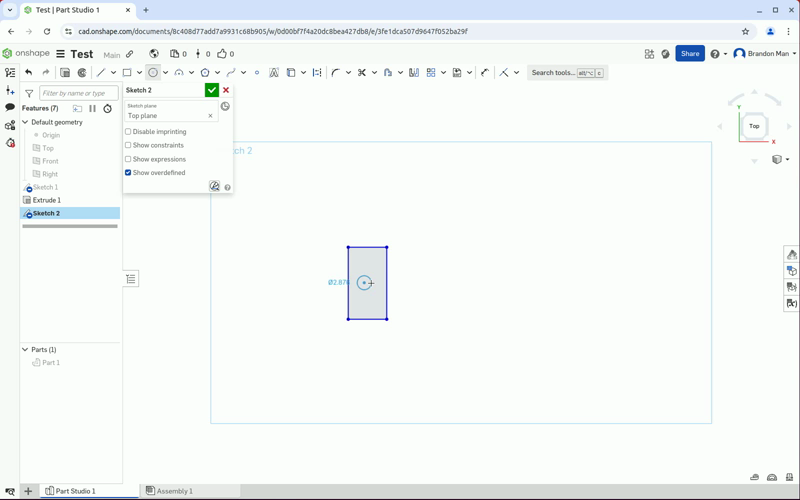
click(371, 282)
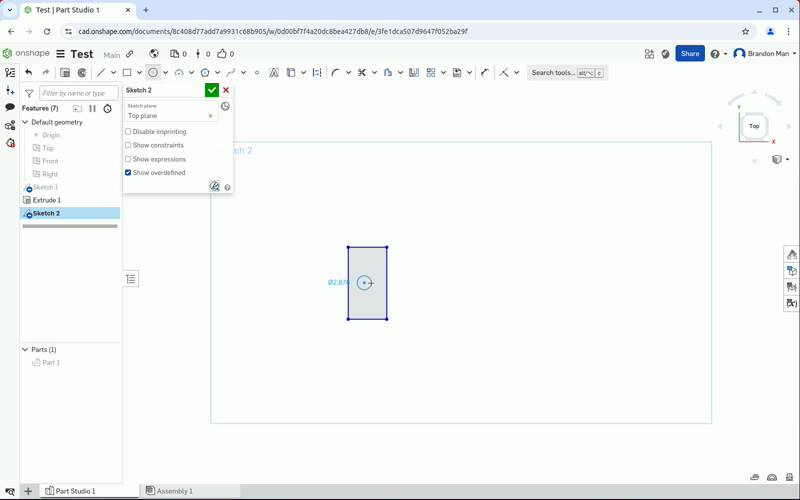
key(esc)
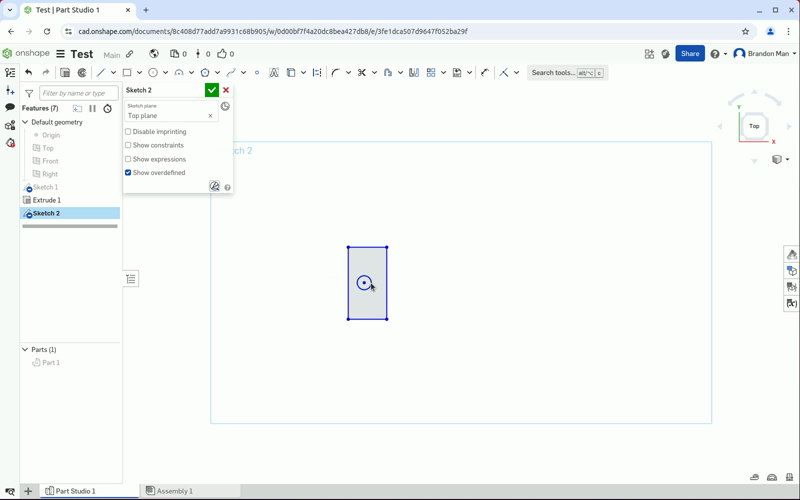
mouse_move(368, 312)
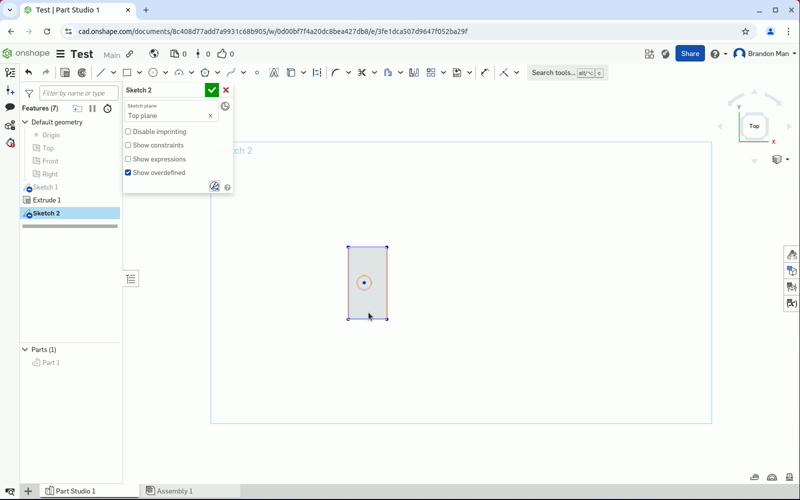
click(368, 312)
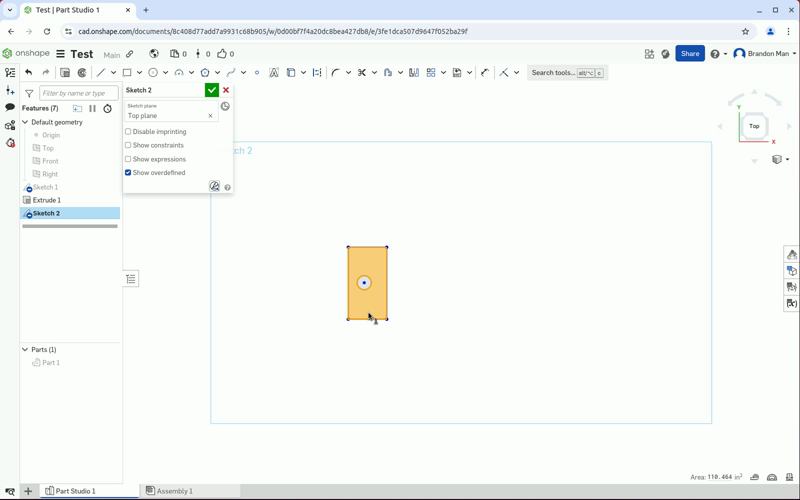
mouse_move(73, 352)
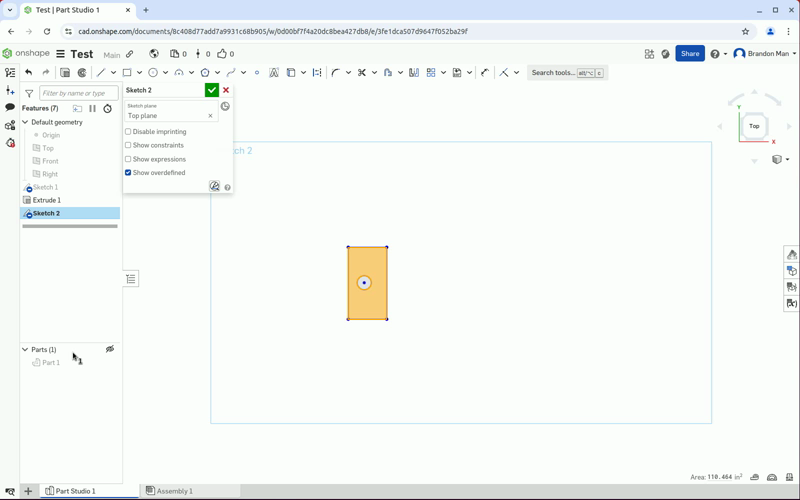
key(shift+y)
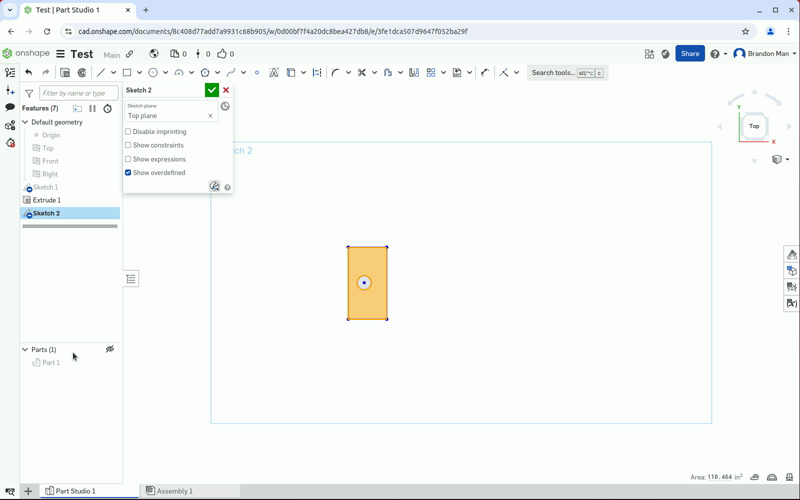
key(shift+e)
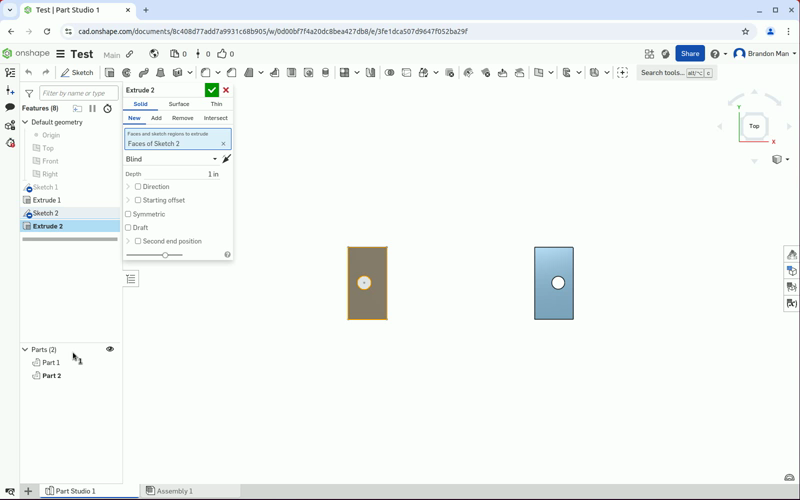
mouse_move(143, 106)
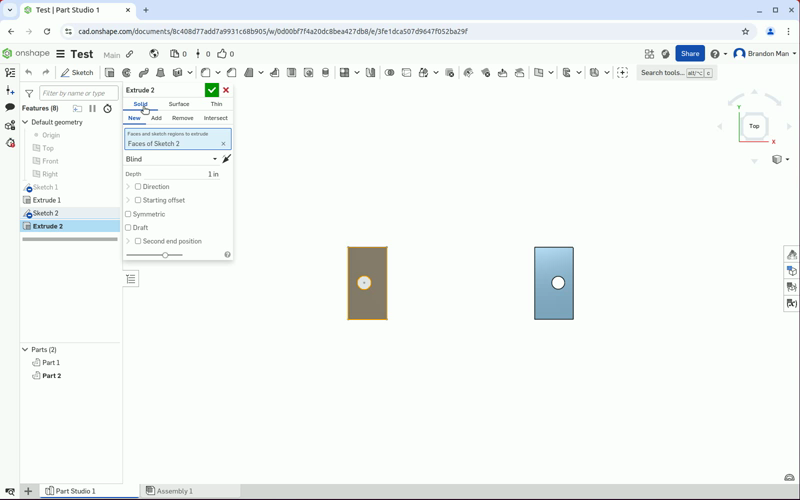
click(143, 106)
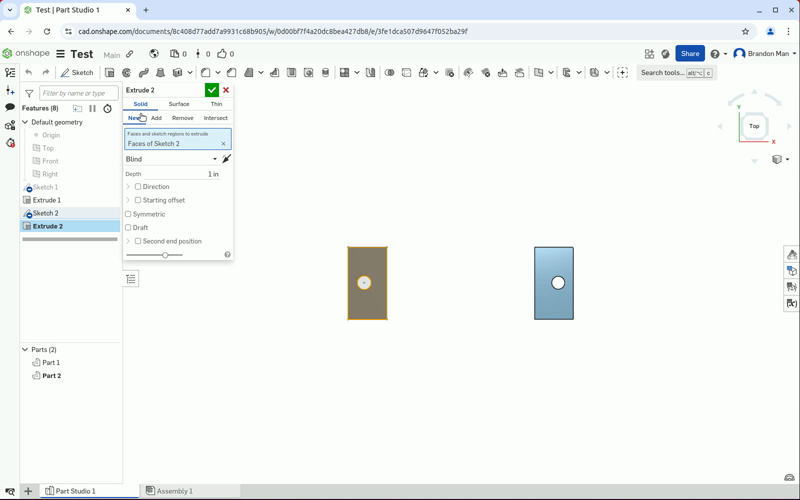
mouse_move(137, 120)
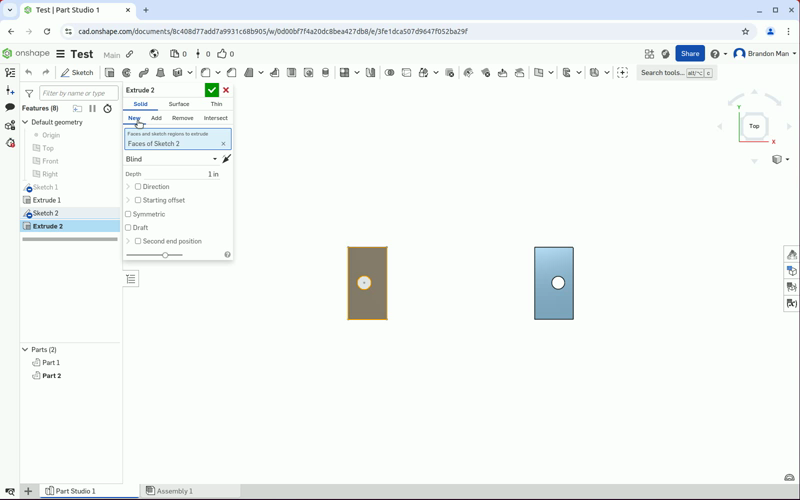
click(137, 120)
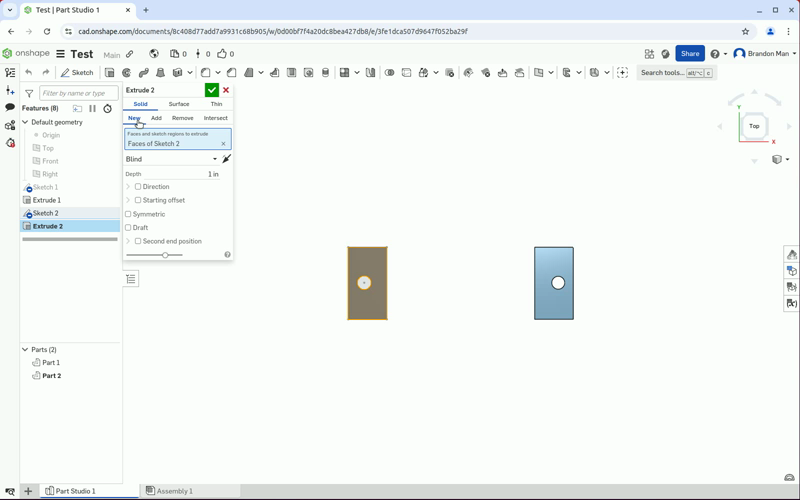
key(tab, 4)
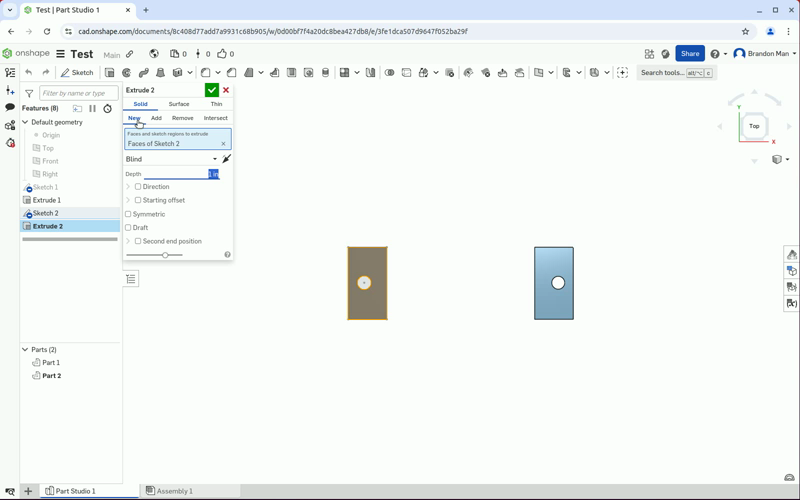
text(4.092)
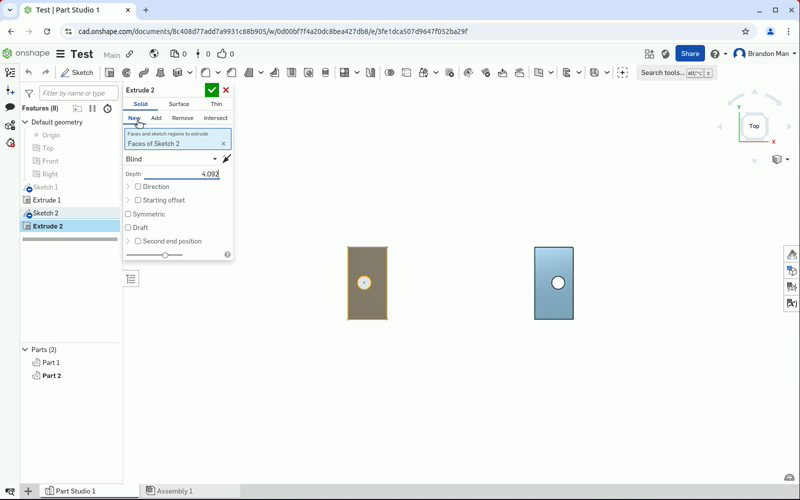
key(enter)
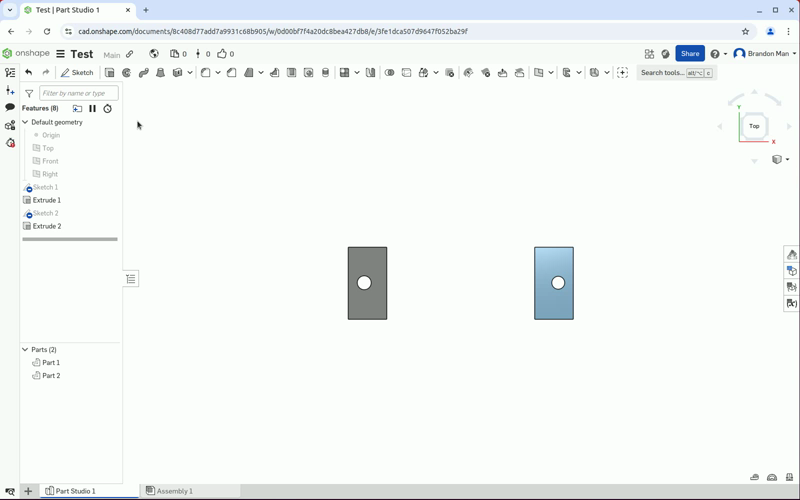
key(shift+h)
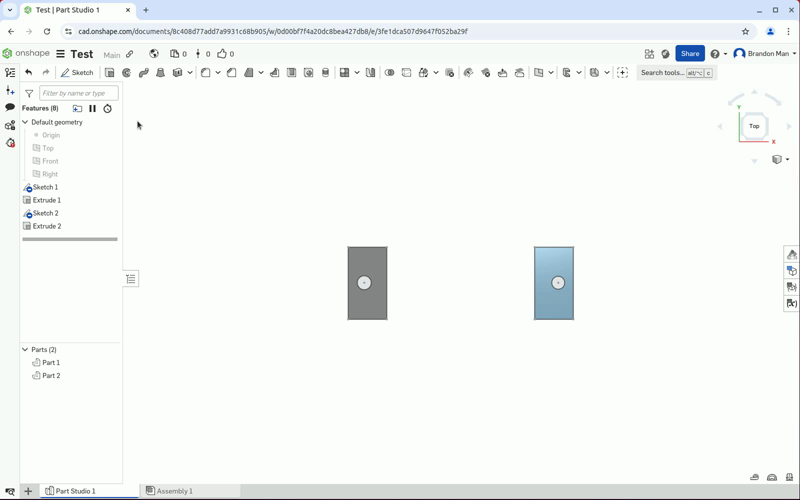
key(shift+h)
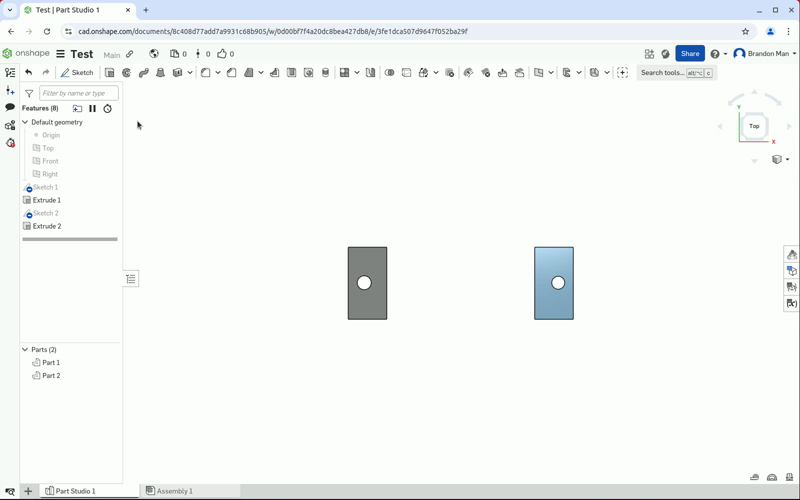
mouse_move(73, 189)
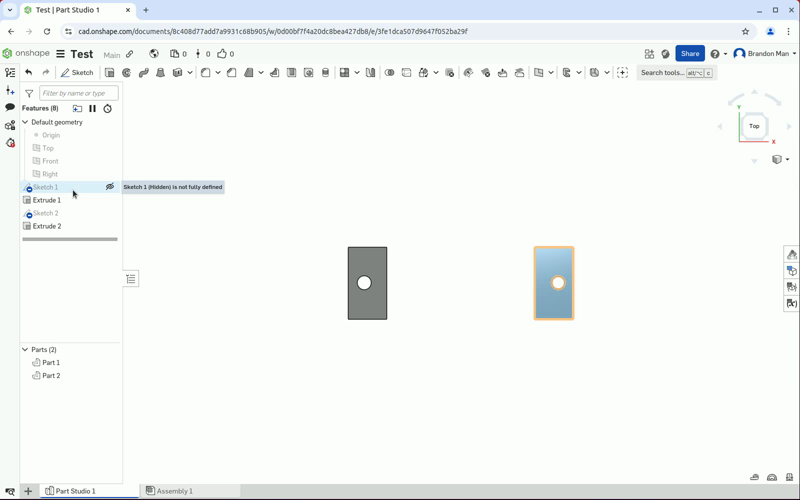
click(73, 189)
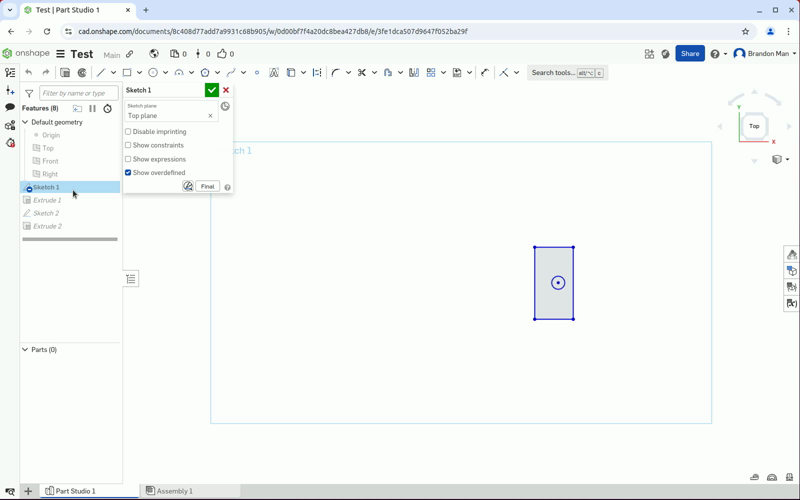
mouse_move(229, 92)
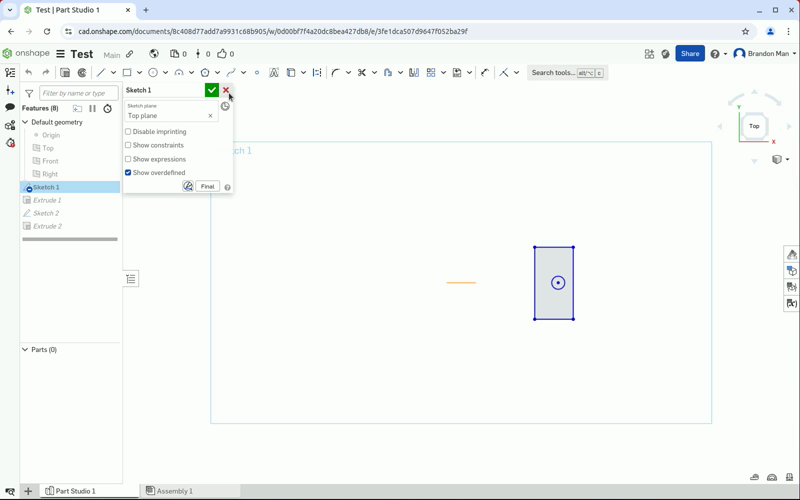
click(229, 92)
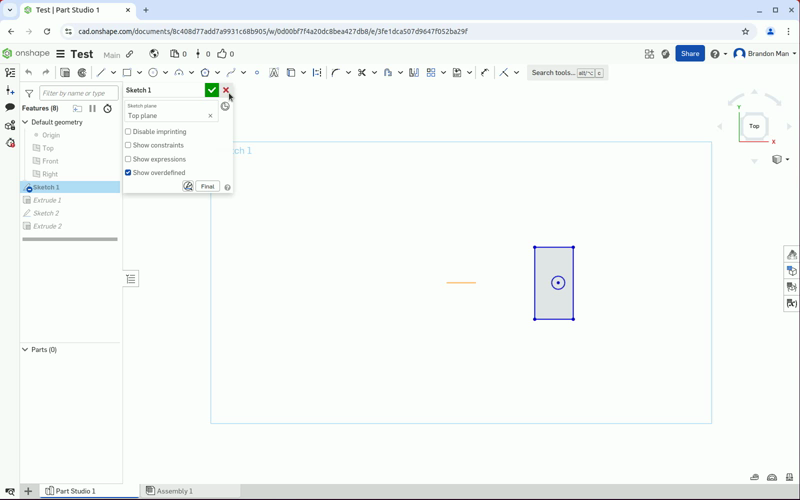
key(shift+s)
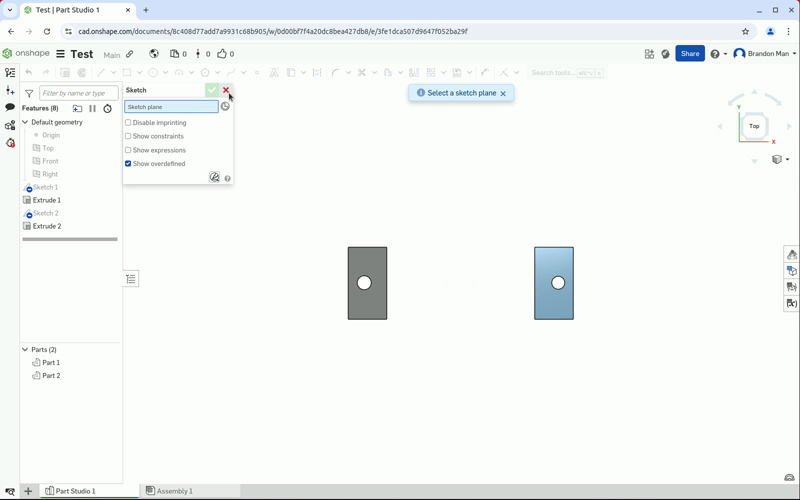
mouse_move(73, 150)
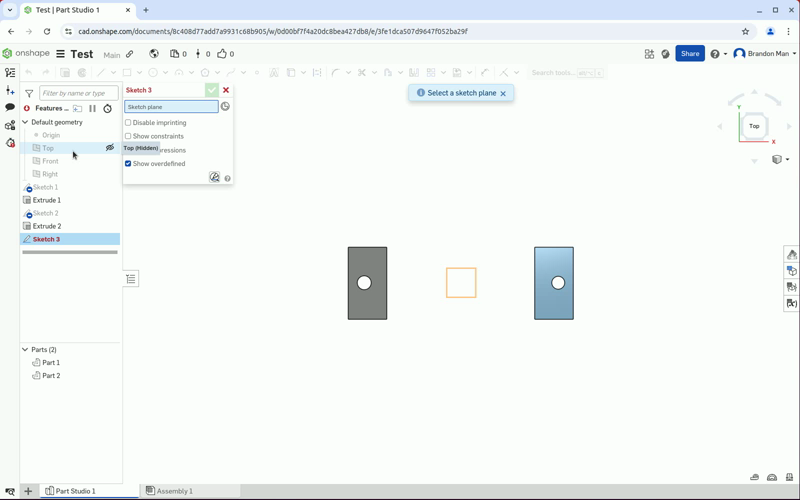
click(73, 150)
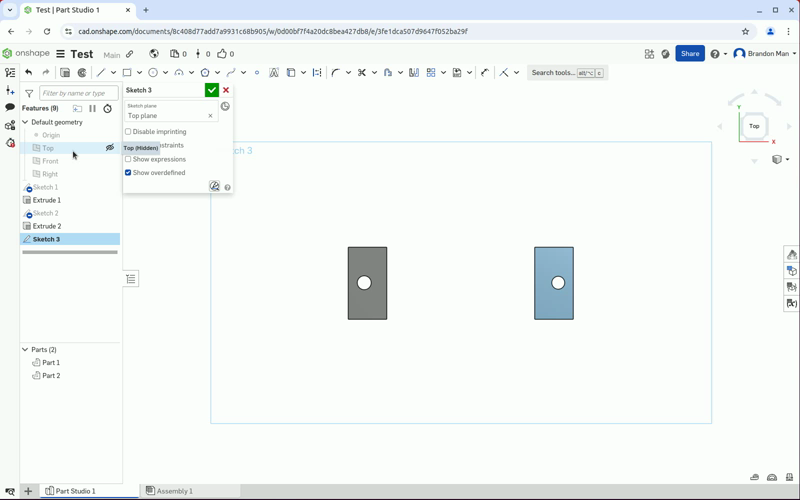
mouse_move(73, 352)
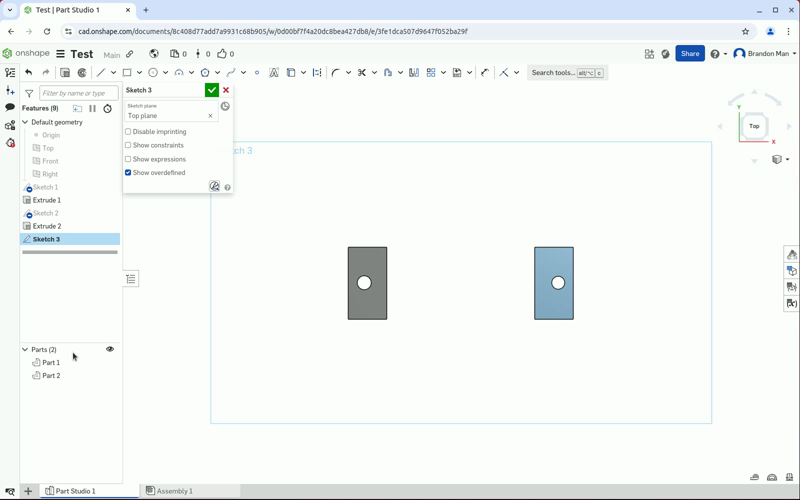
key(y)
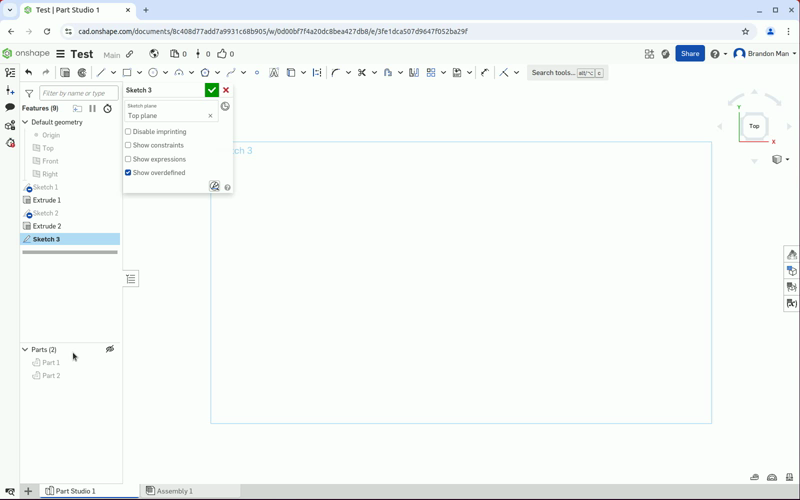
key(l)
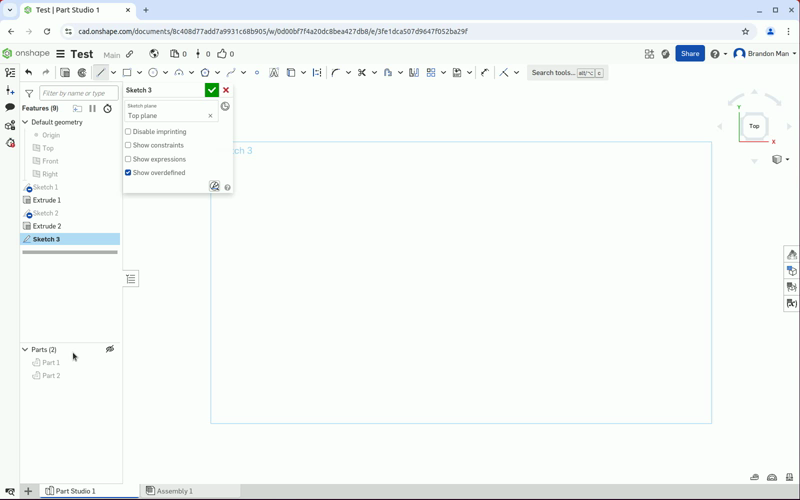
key_down(shift)
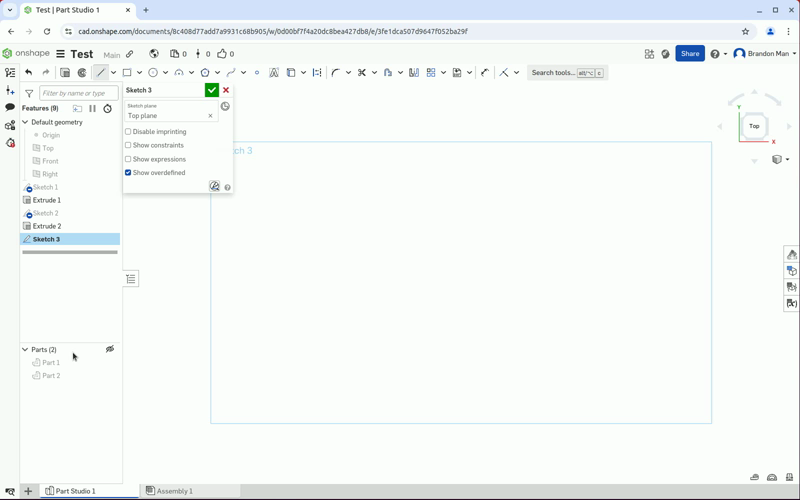
mouse_move(386, 319)
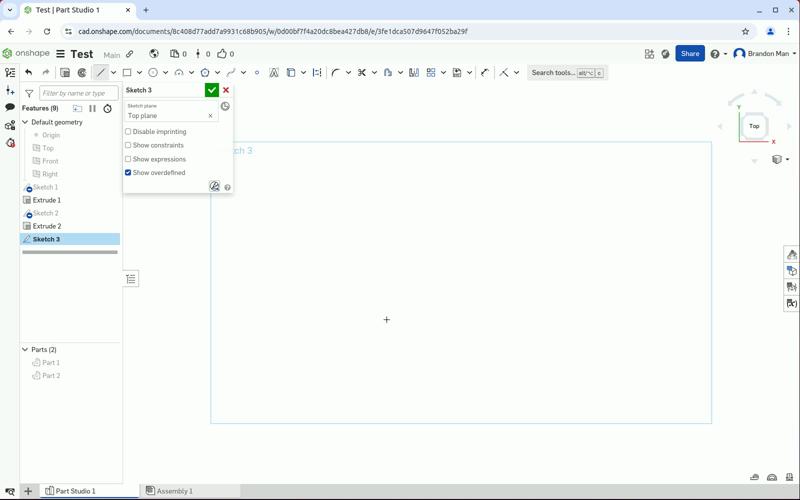
click(386, 319)
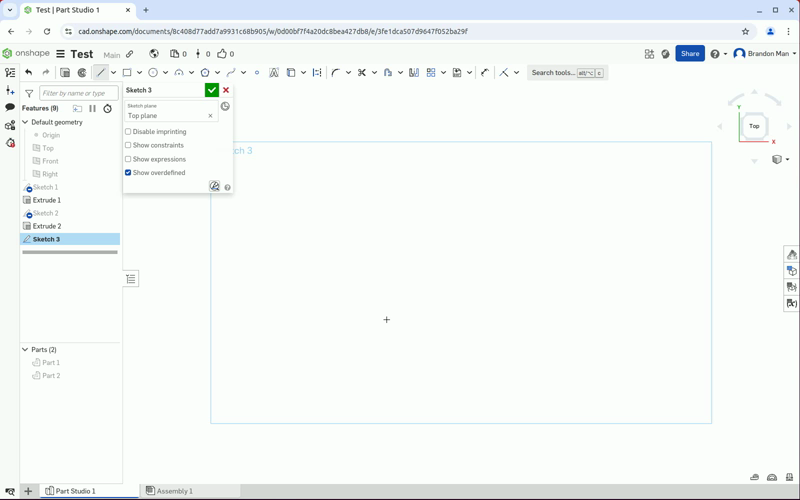
key_up(shift)
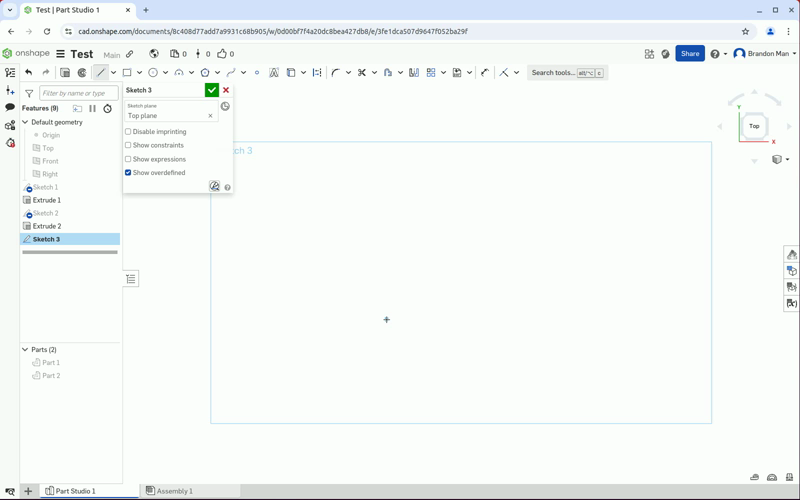
key_down(shift)
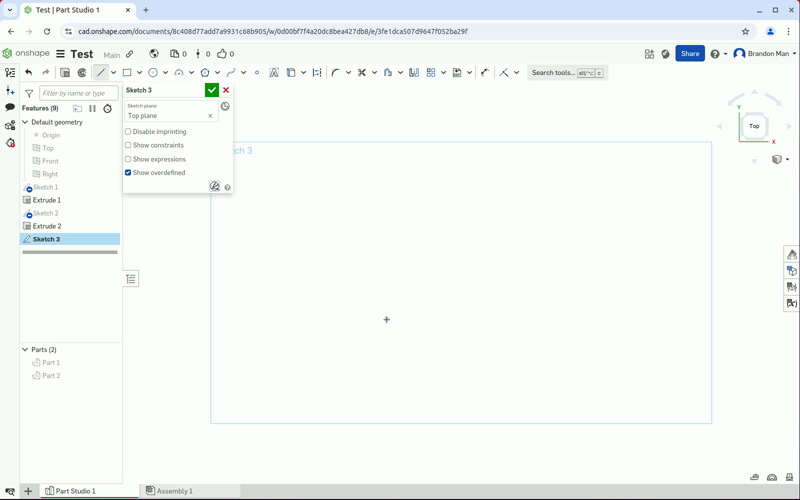
mouse_move(534, 319)
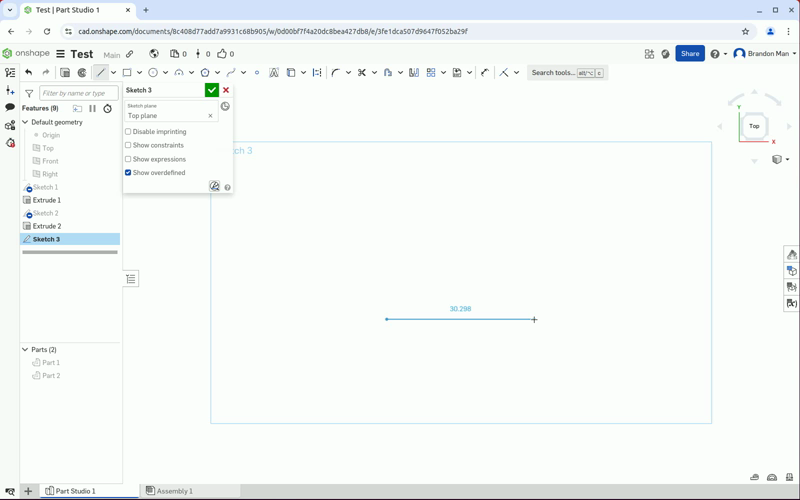
click(534, 319)
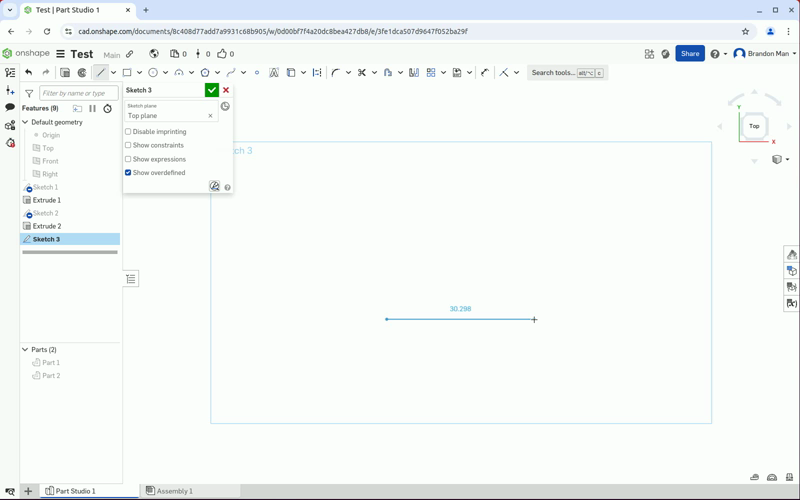
key_up(shift)
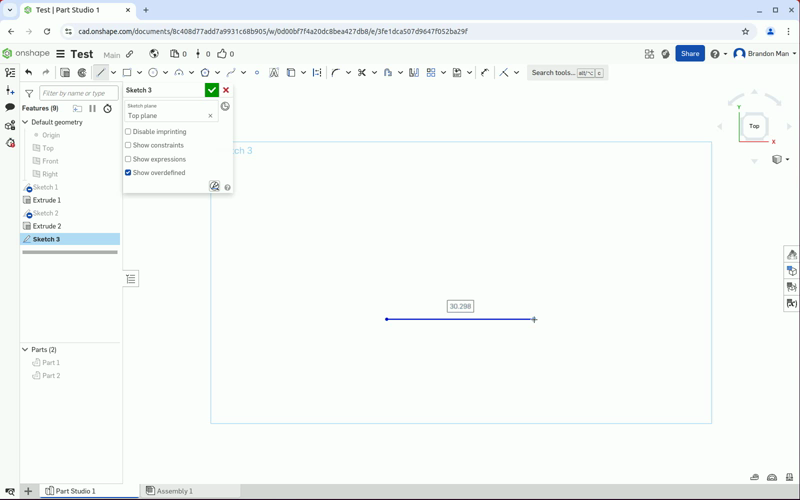
key_down(shift)
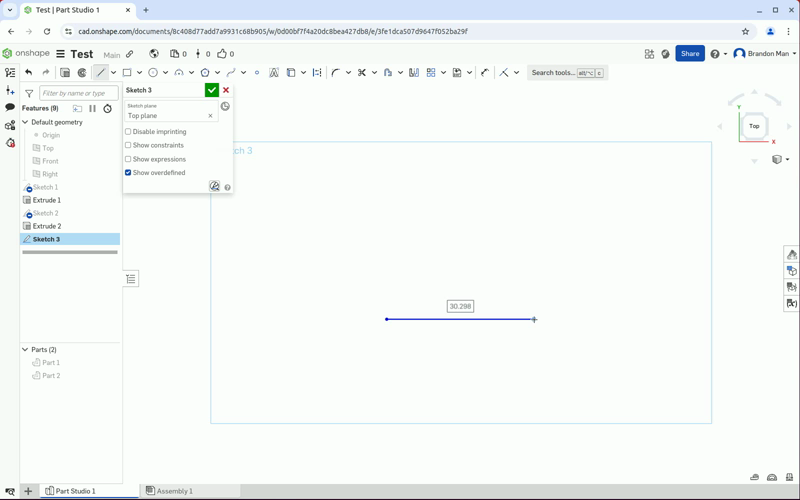
mouse_move(534, 247)
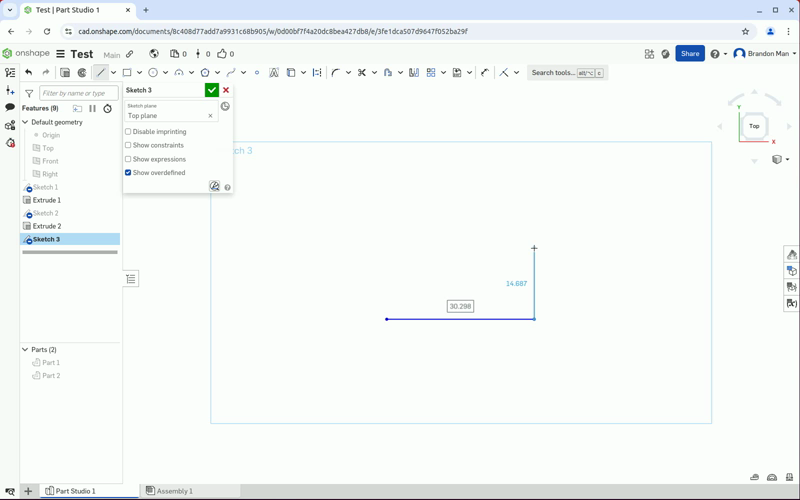
click(534, 247)
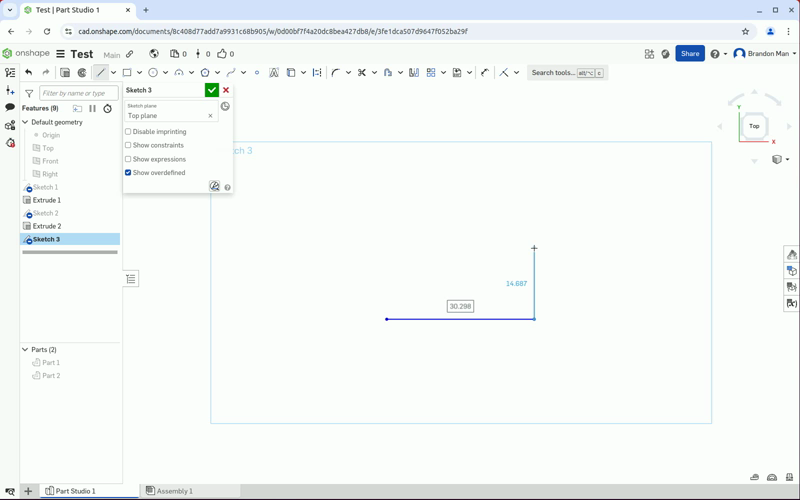
key_up(shift)
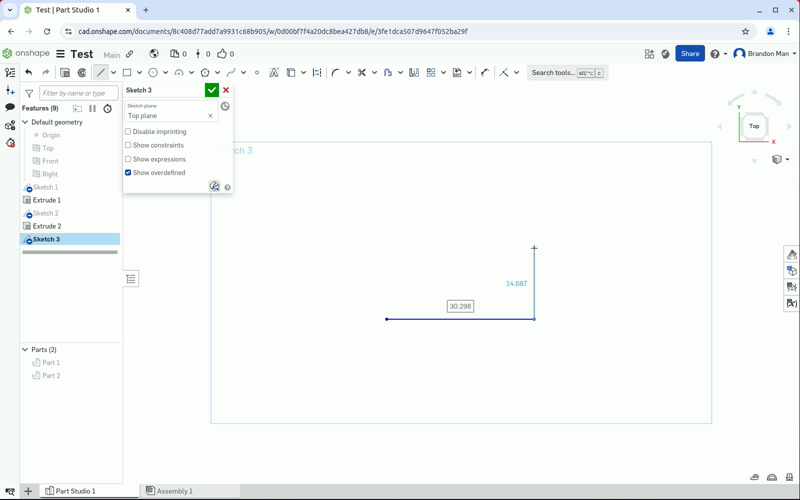
key_down(shift)
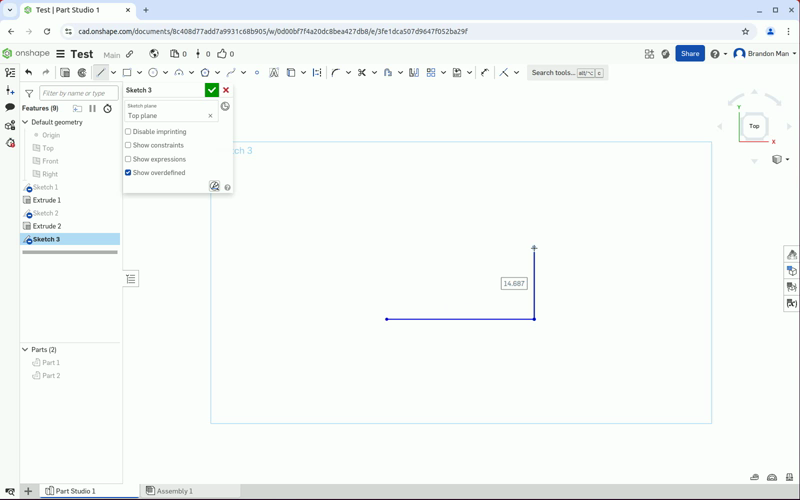
mouse_move(386, 247)
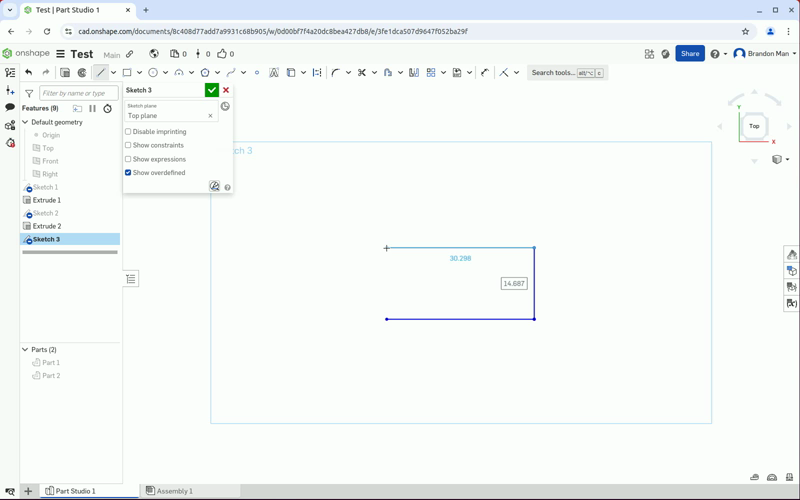
click(386, 247)
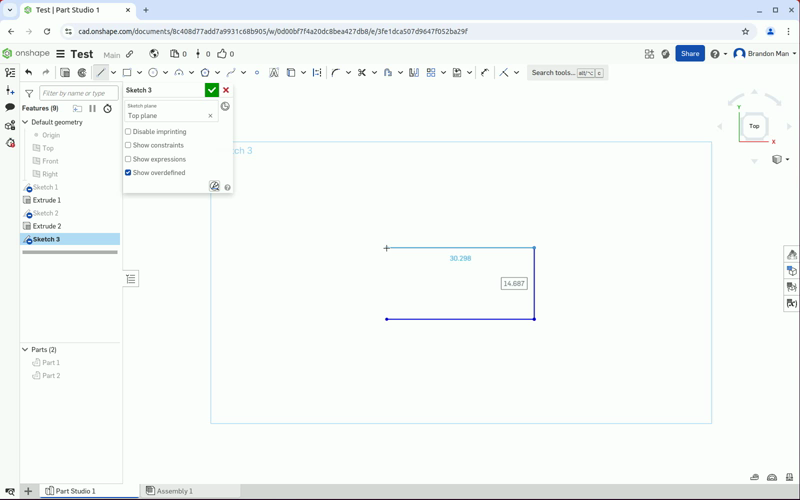
key_up(shift)
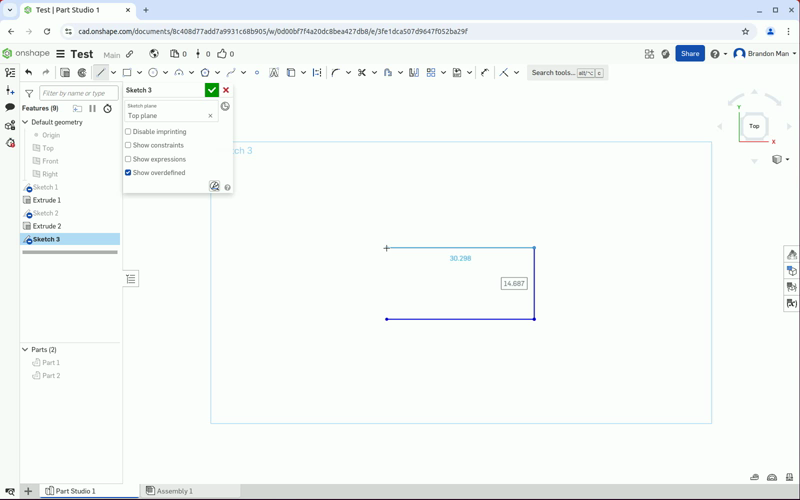
key_down(shift)
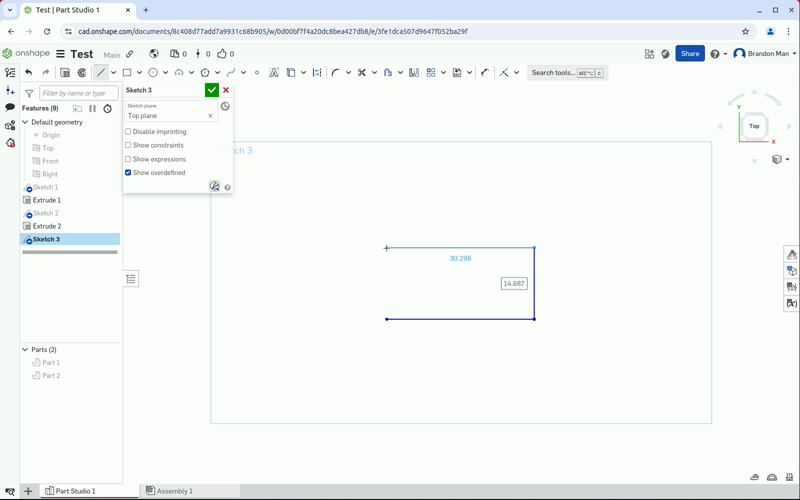
mouse_move(386, 319)
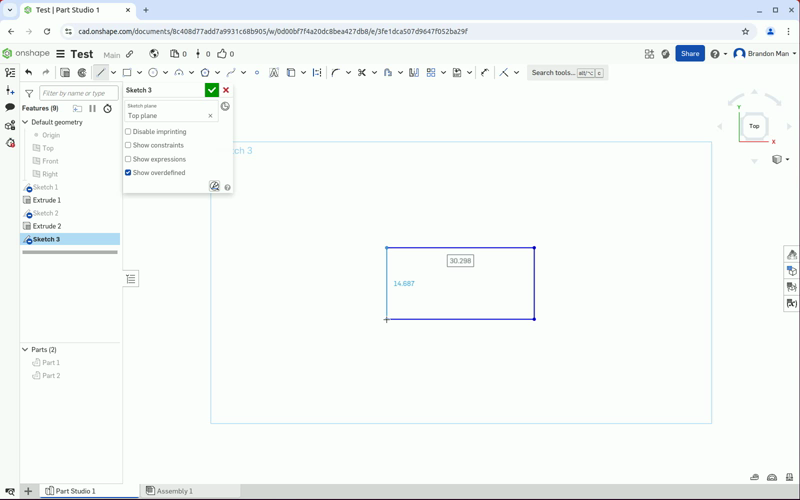
key_up(shift)
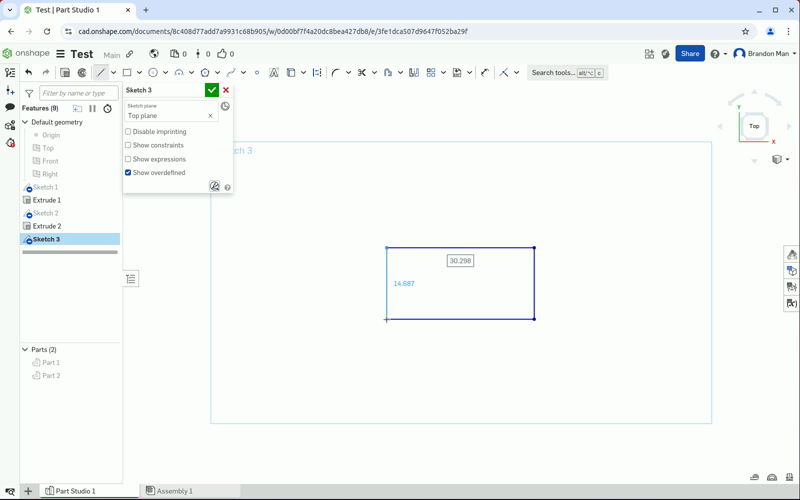
click(386, 319)
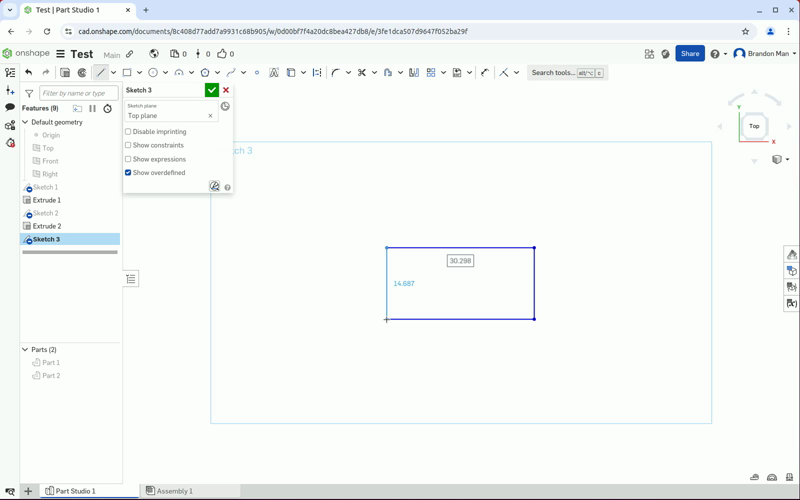
key(esc)
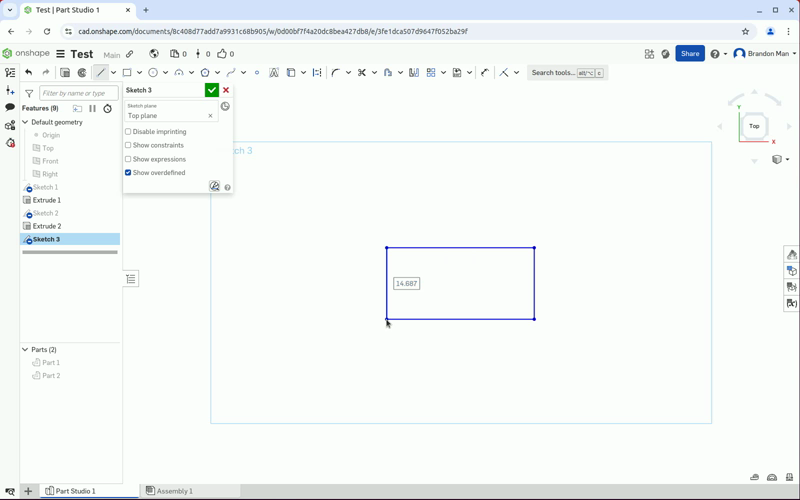
key(c)
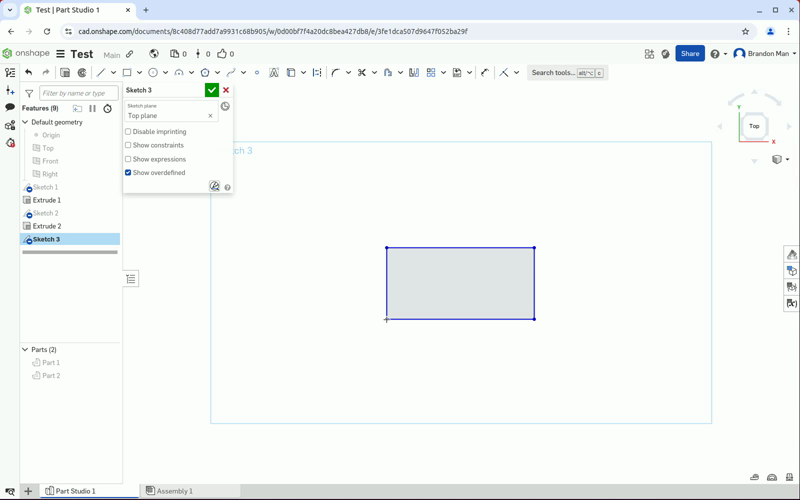
key_down(shift)
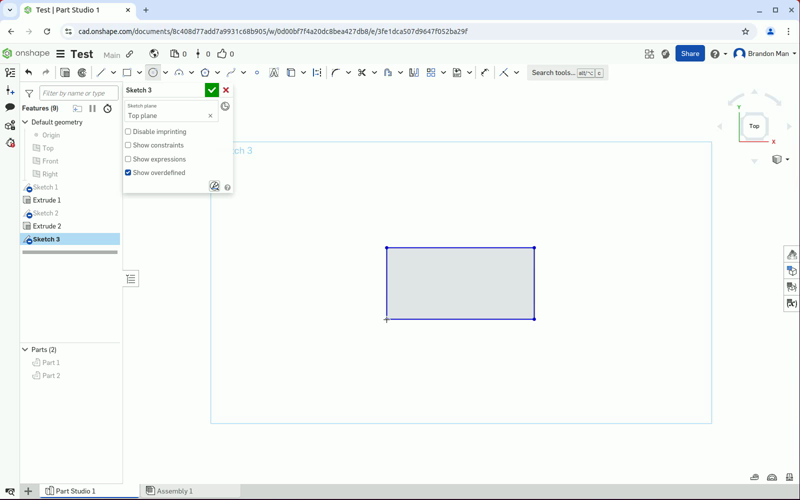
mouse_move(396, 283)
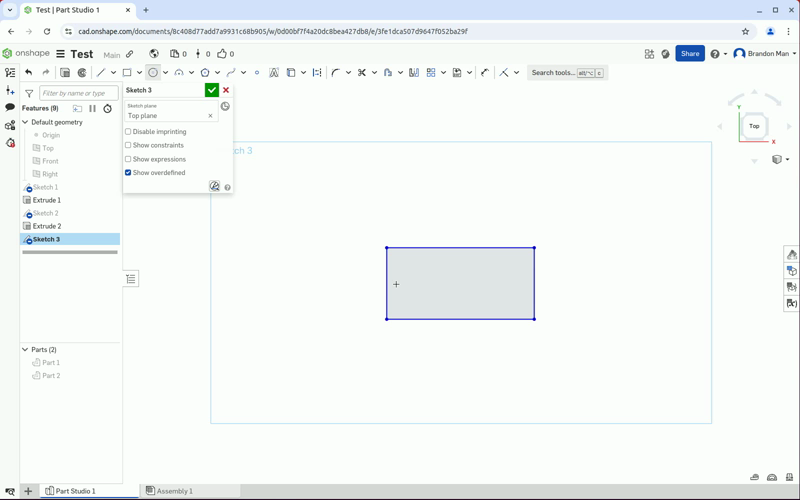
click(396, 283)
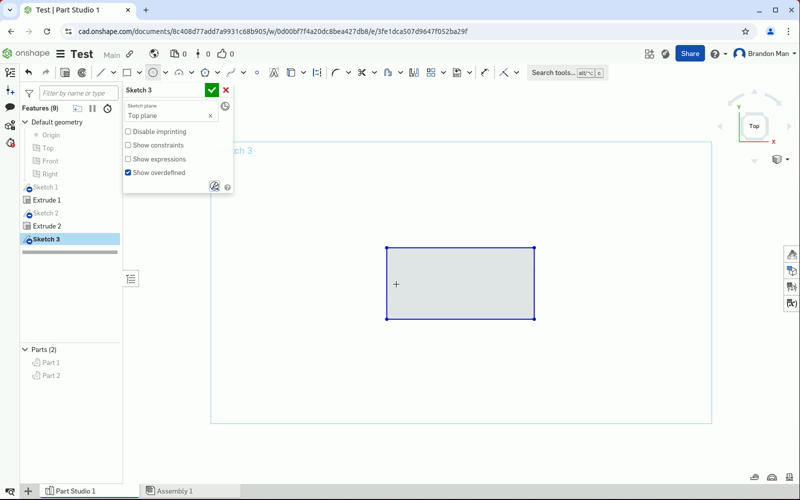
key_up(shift)
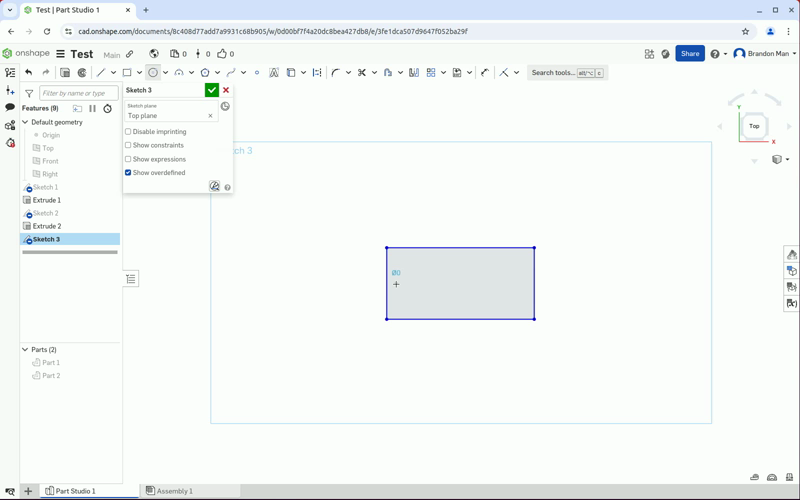
mouse_move(402, 283)
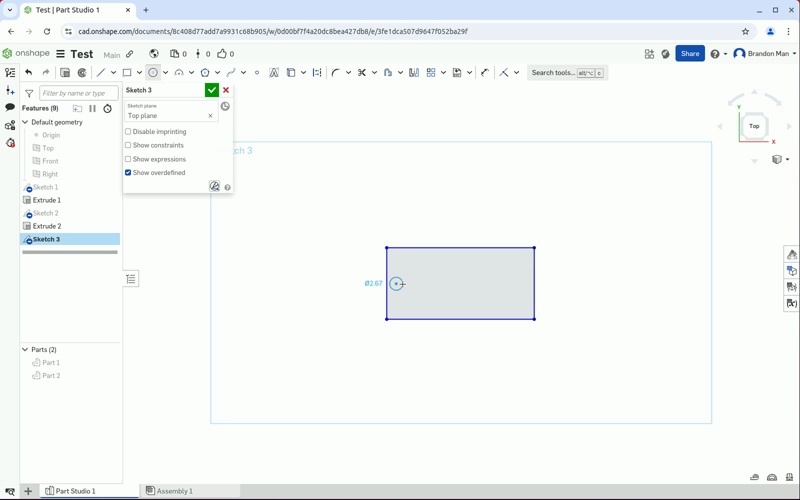
click(402, 283)
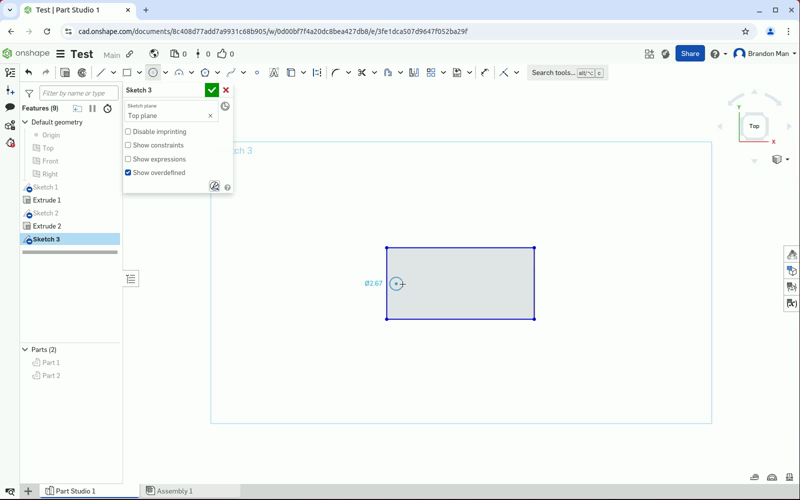
key(esc)
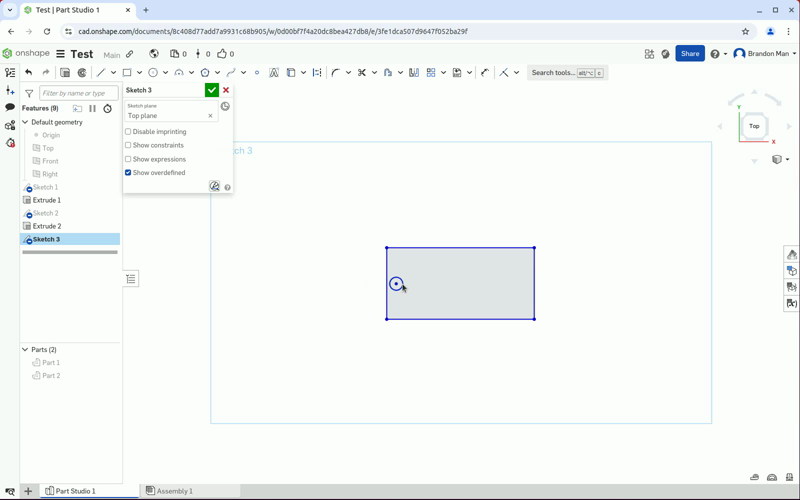
key(c)
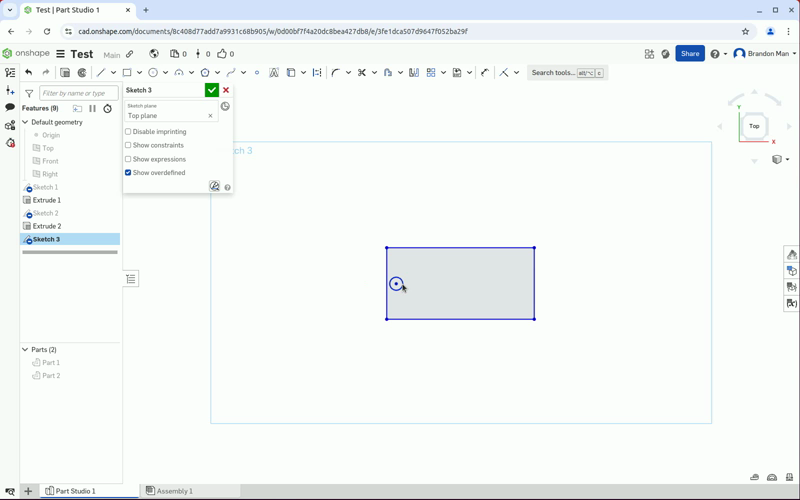
key_down(shift)
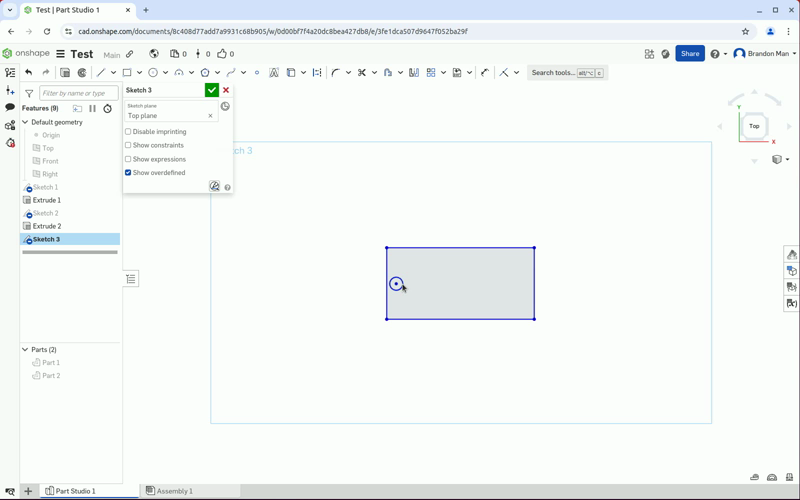
mouse_move(525, 283)
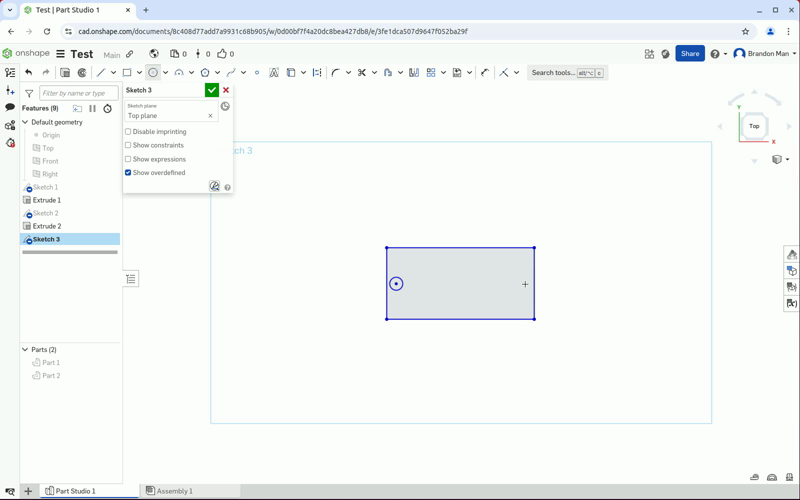
click(525, 283)
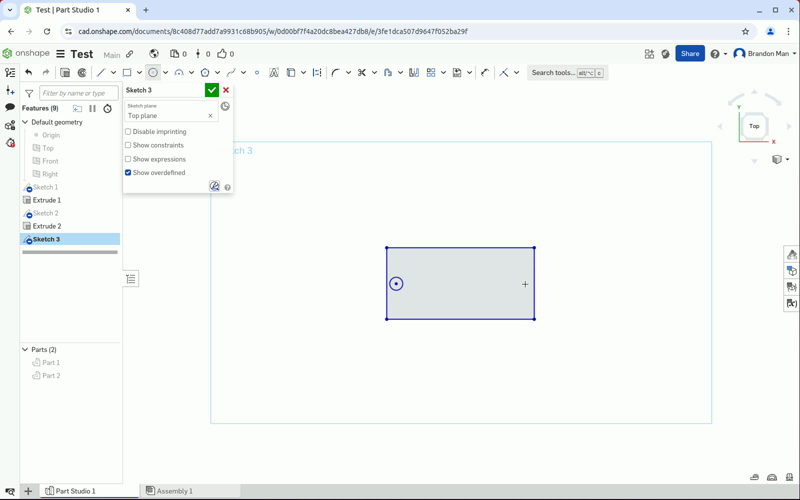
key_up(shift)
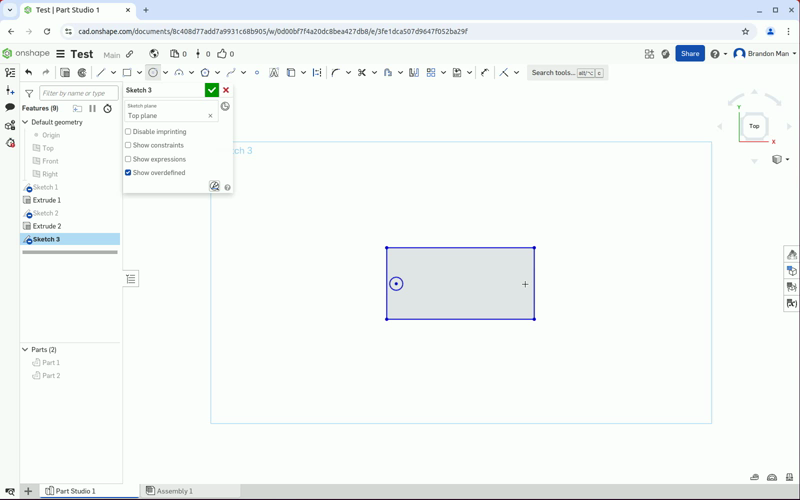
mouse_move(531, 283)
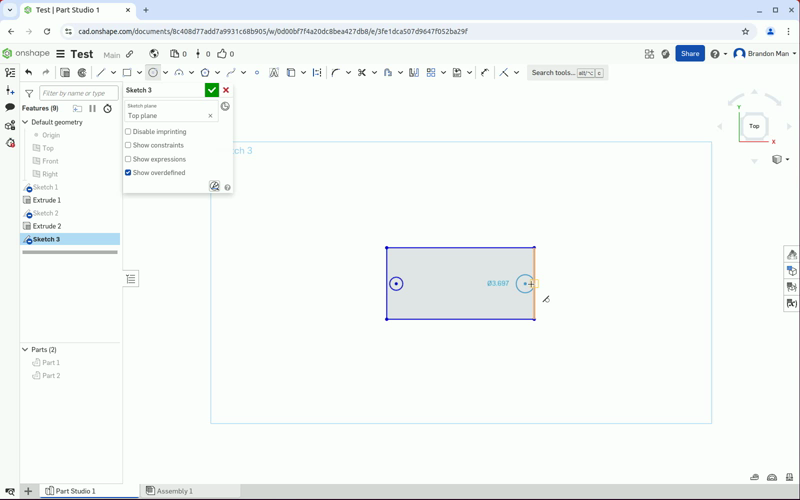
click(531, 283)
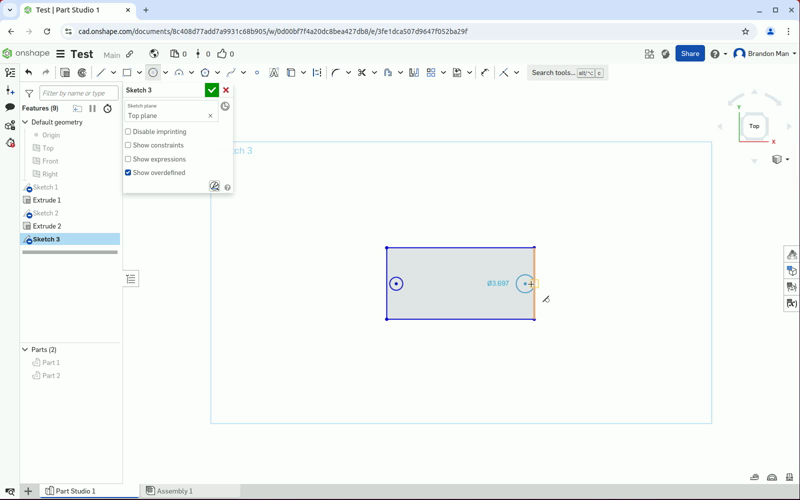
key(esc)
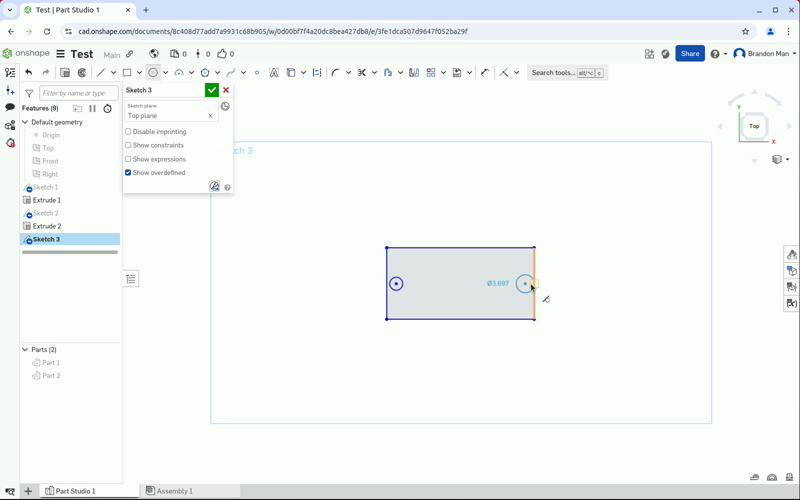
mouse_move(413, 310)
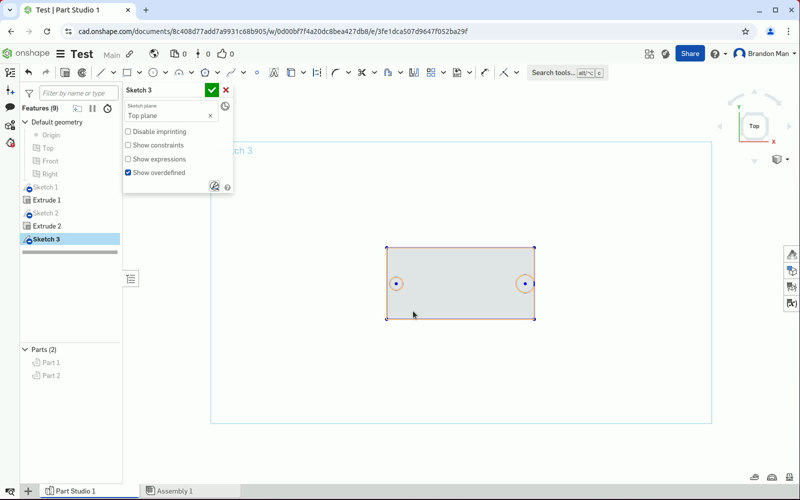
click(413, 310)
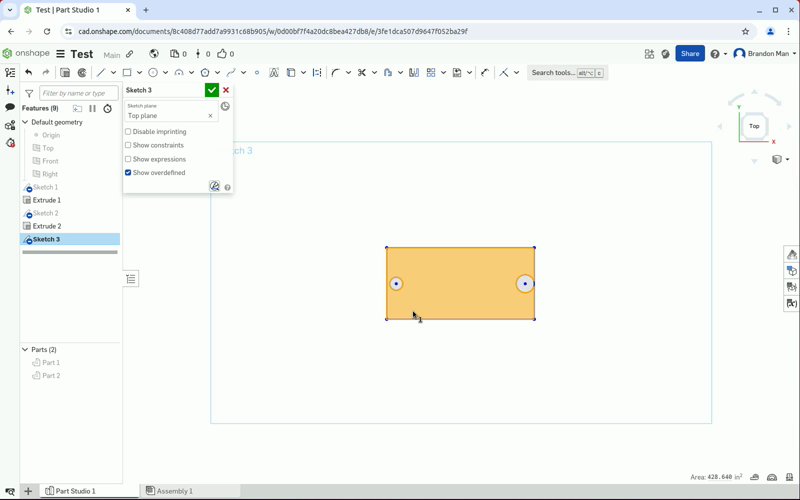
mouse_move(73, 352)
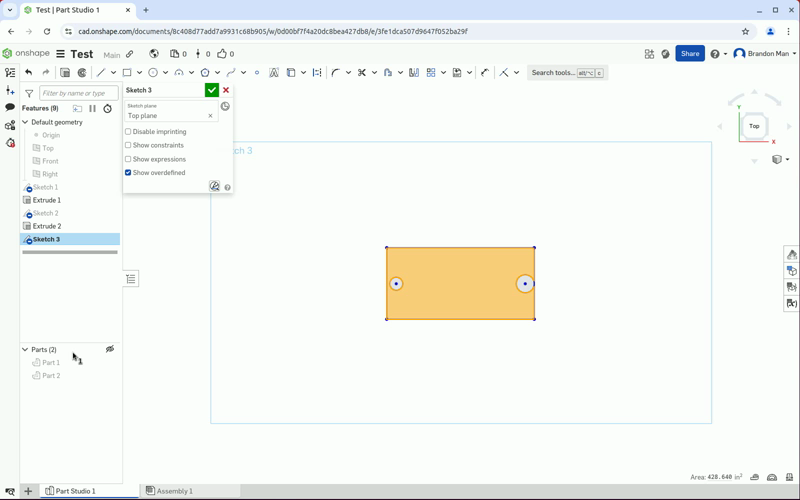
key(shift+y)
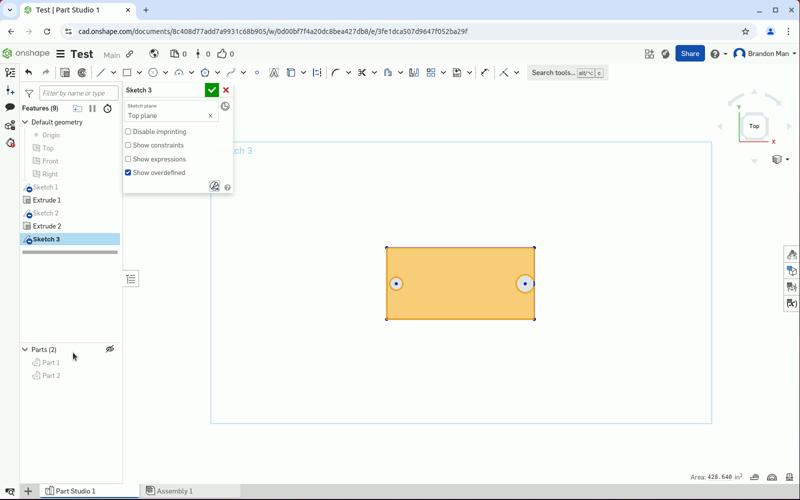
key(shift+e)
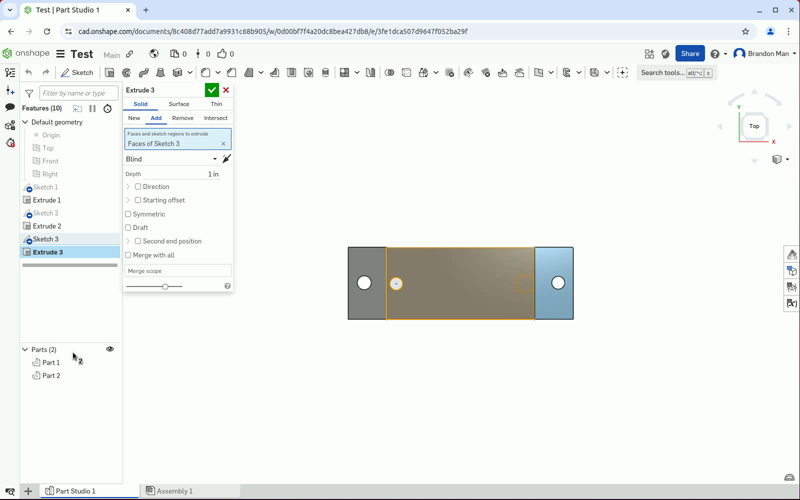
mouse_move(143, 106)
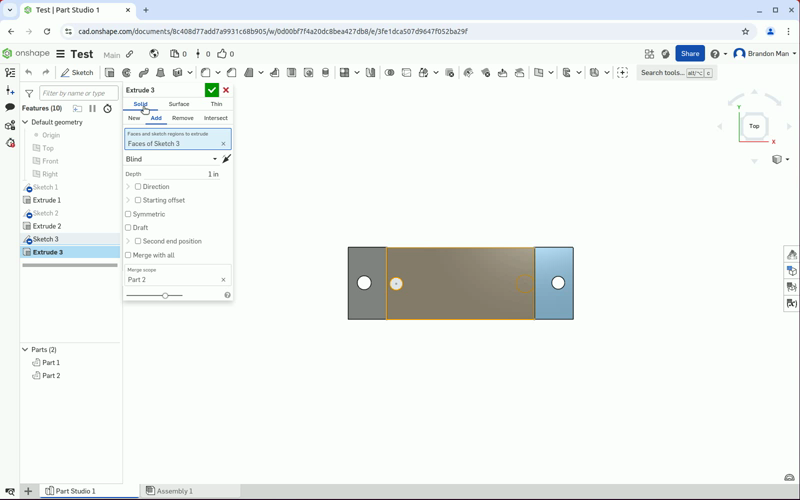
click(143, 106)
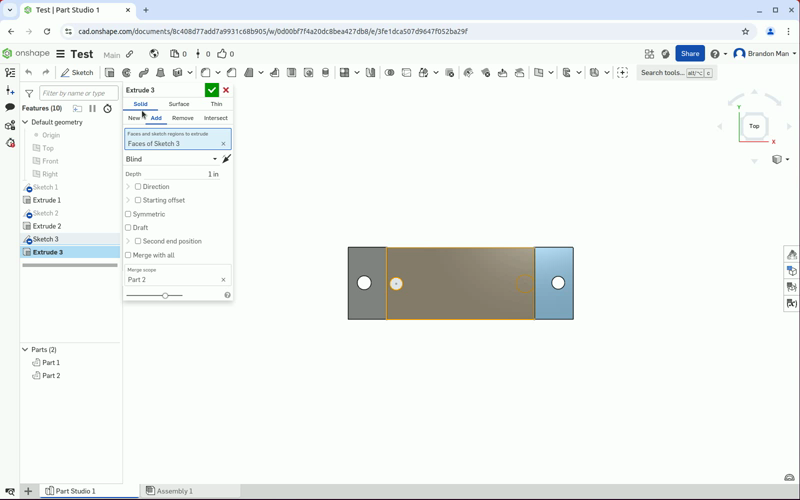
mouse_move(137, 120)
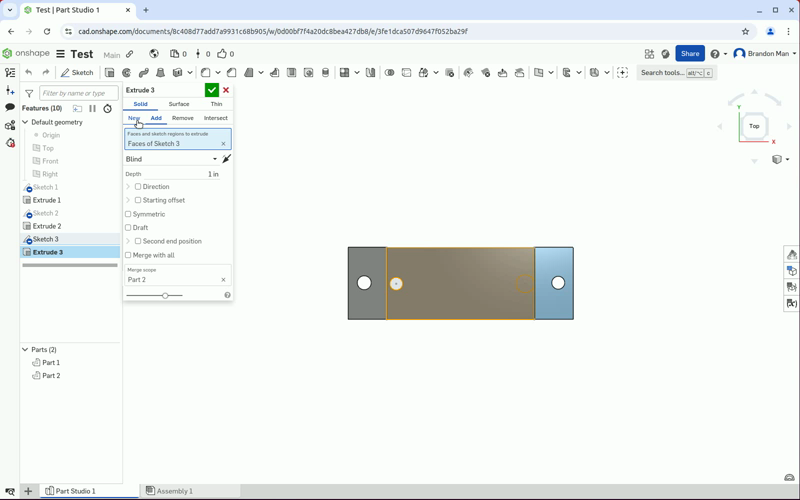
click(137, 120)
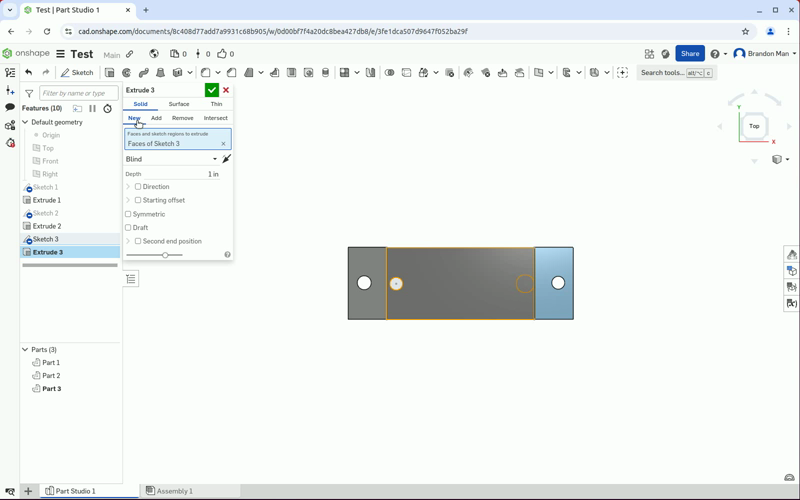
key(tab, 4)
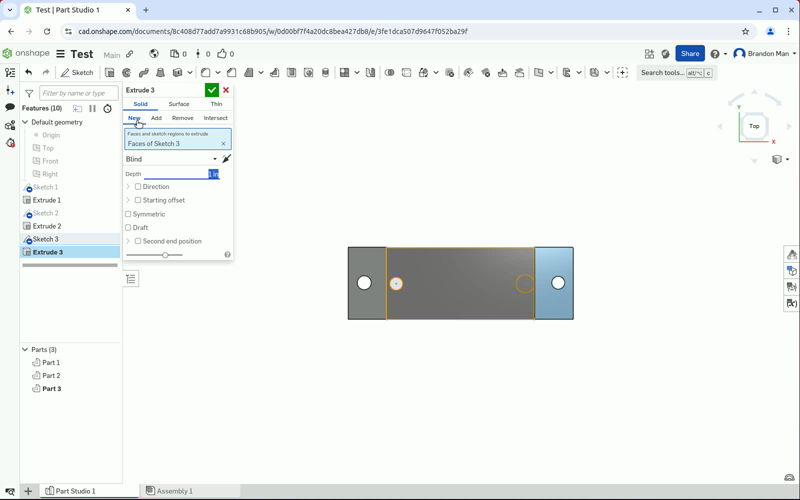
text(4.092)
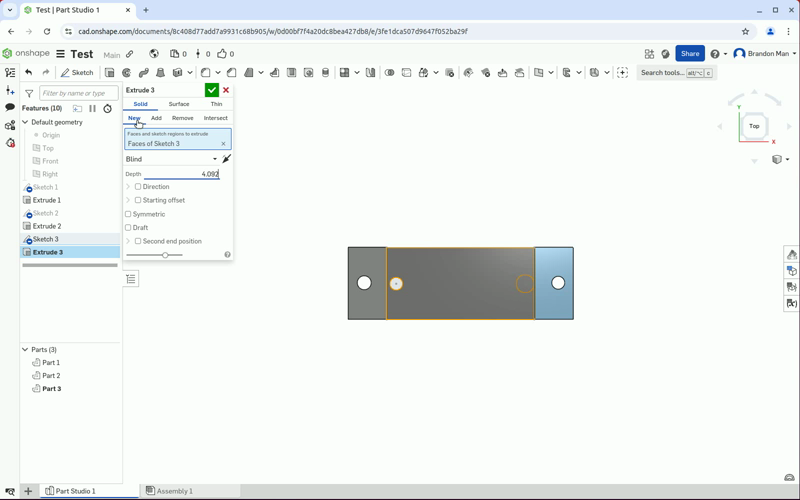
key(enter)
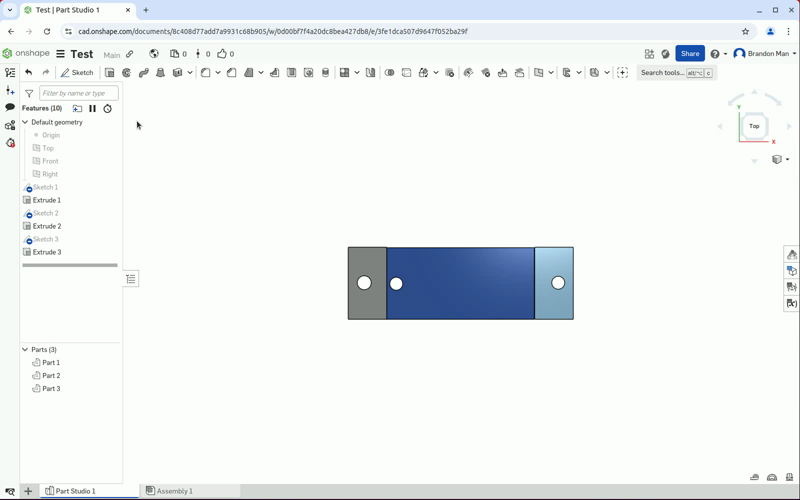
key(shift+h)
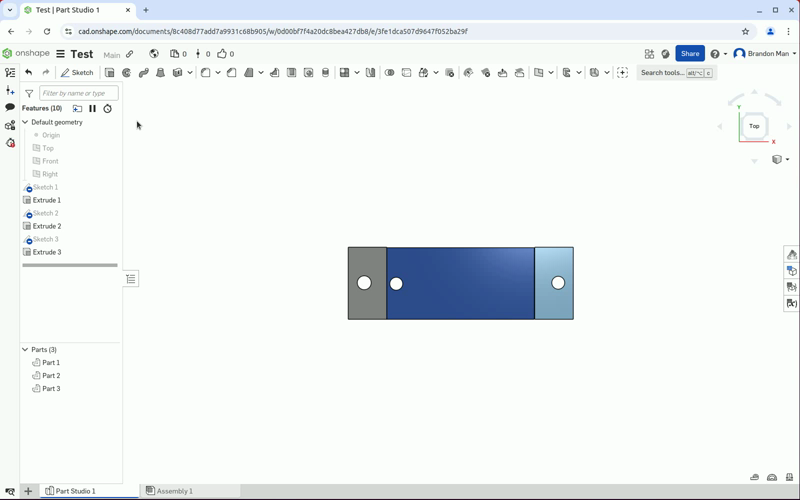
key(shift+h)
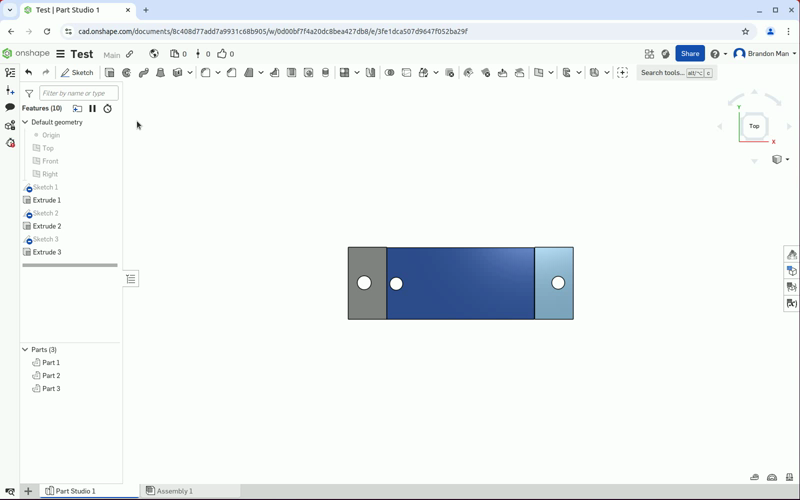
mouse_move(73, 189)
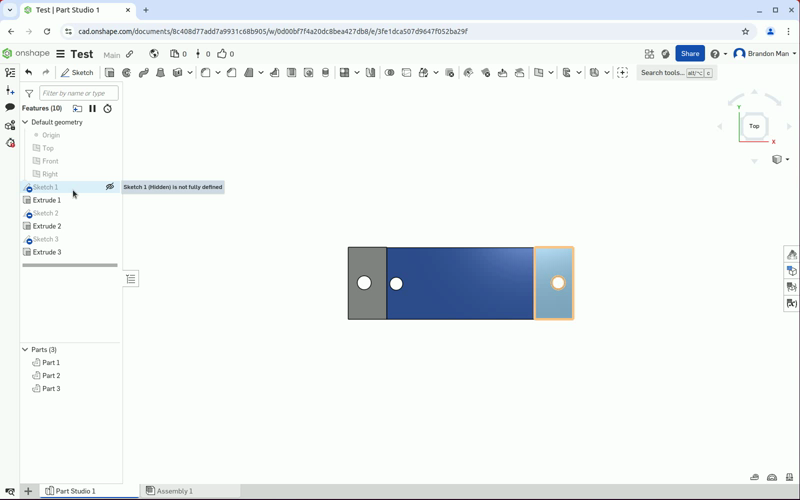
click(73, 189)
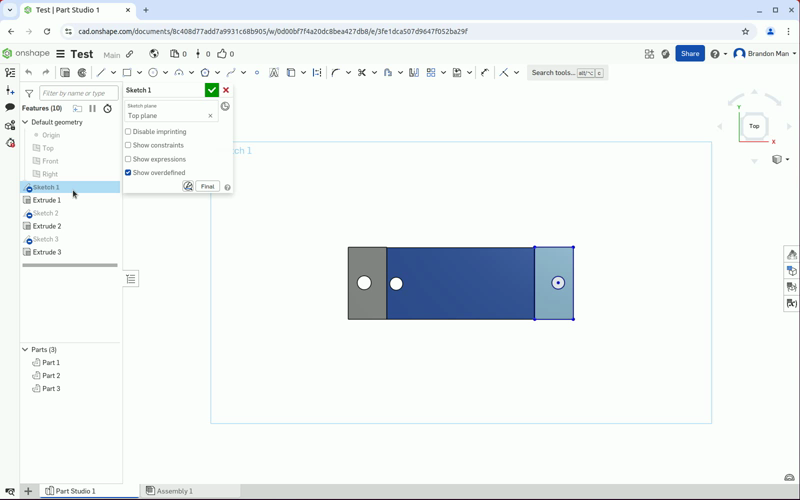
mouse_move(229, 92)
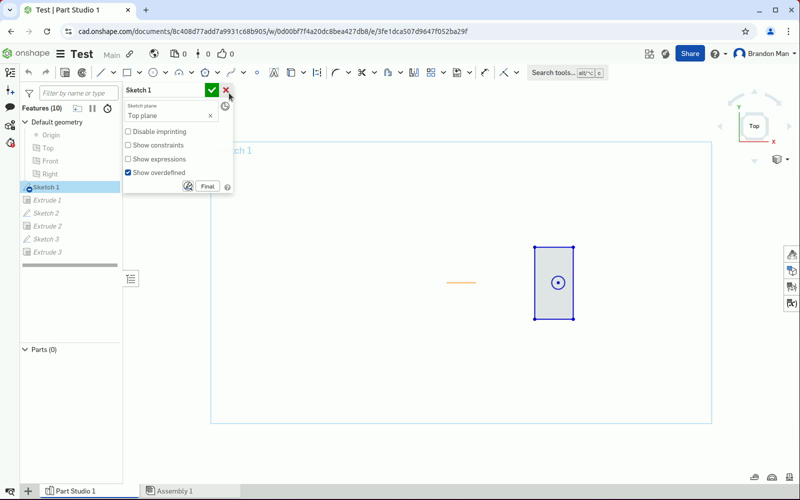
click(229, 92)
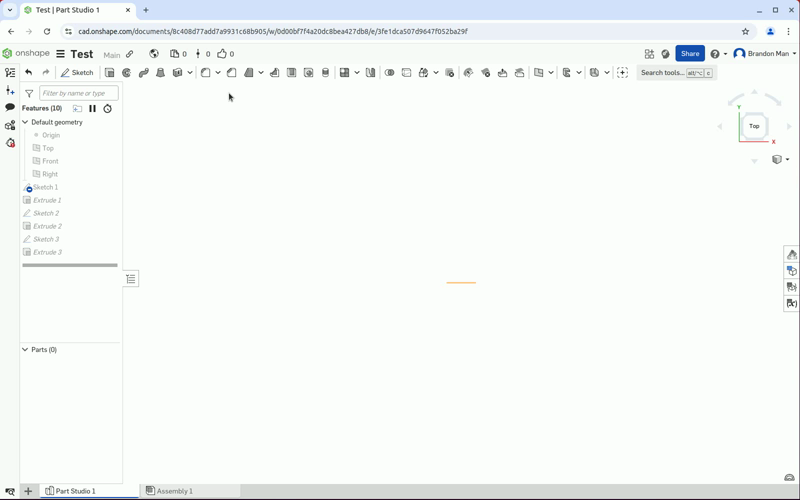
mouse_move(541, 75)
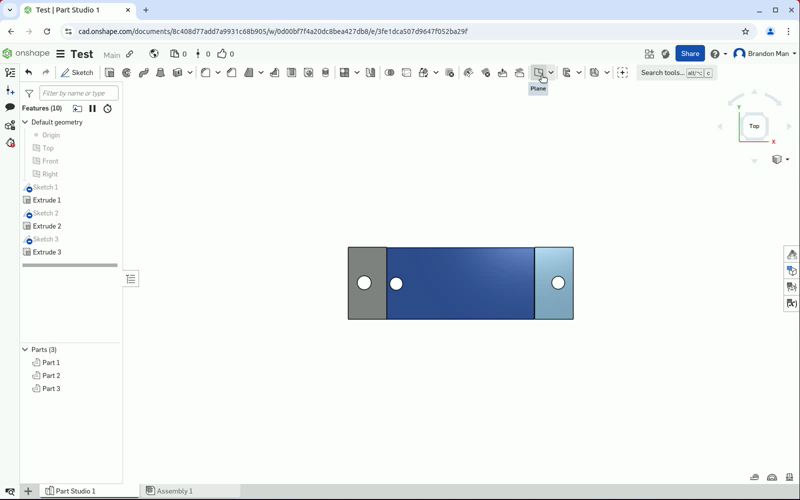
click(541, 75)
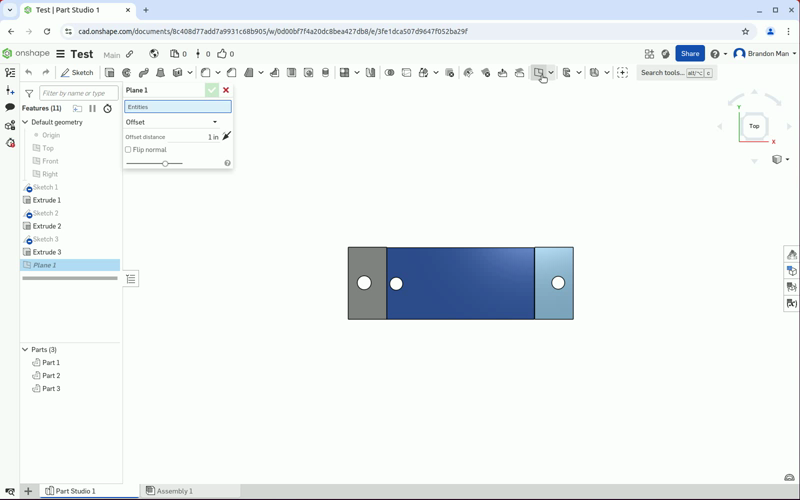
mouse_move(73, 150)
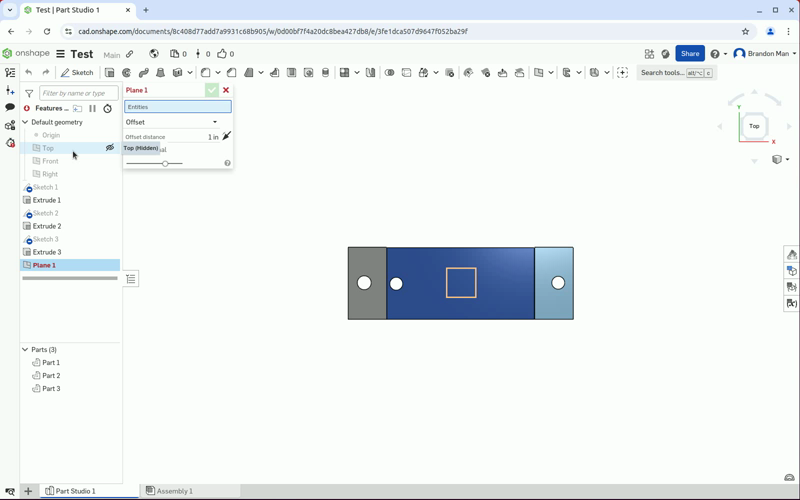
click(73, 150)
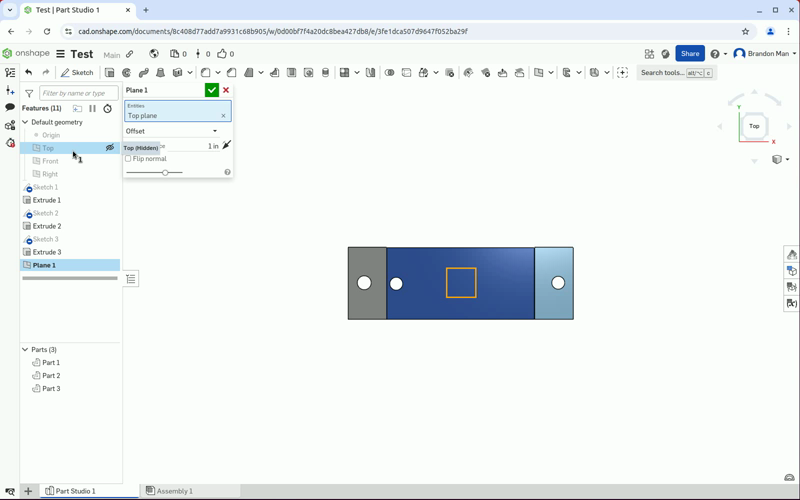
key(tab, 2)
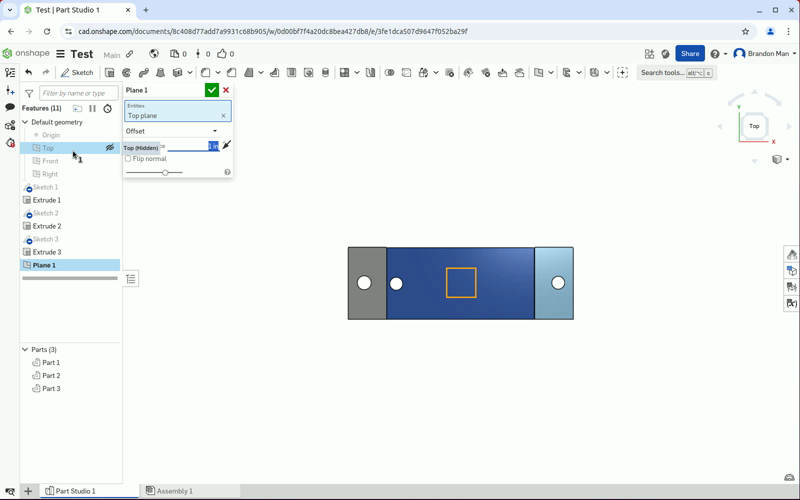
text(4.098)
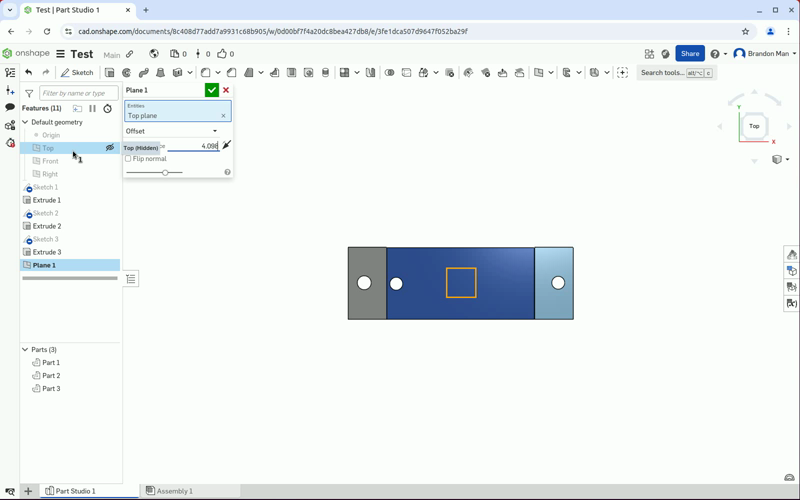
key(enter, 2)
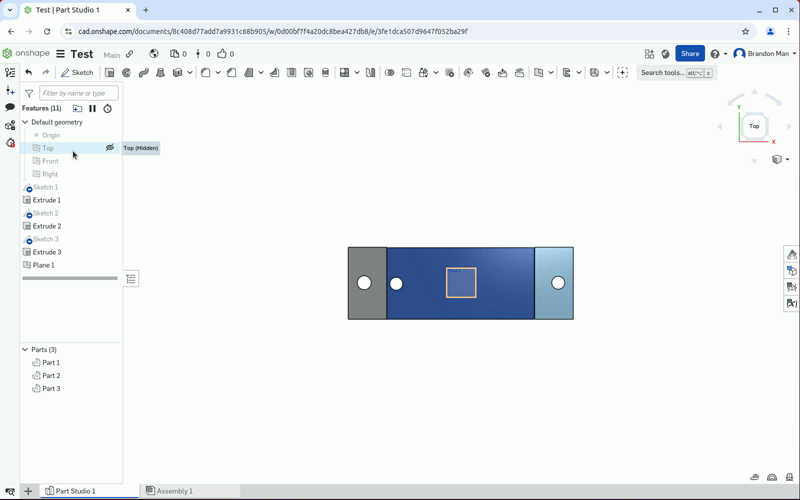
key(shift+s)
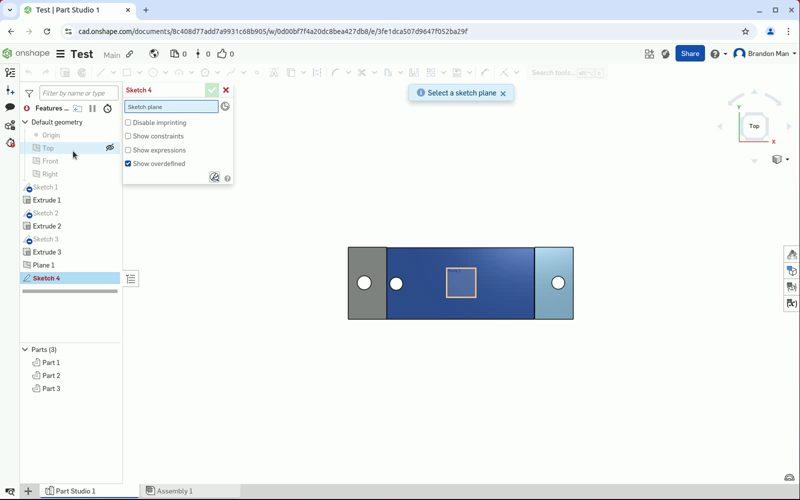
mouse_move(73, 267)
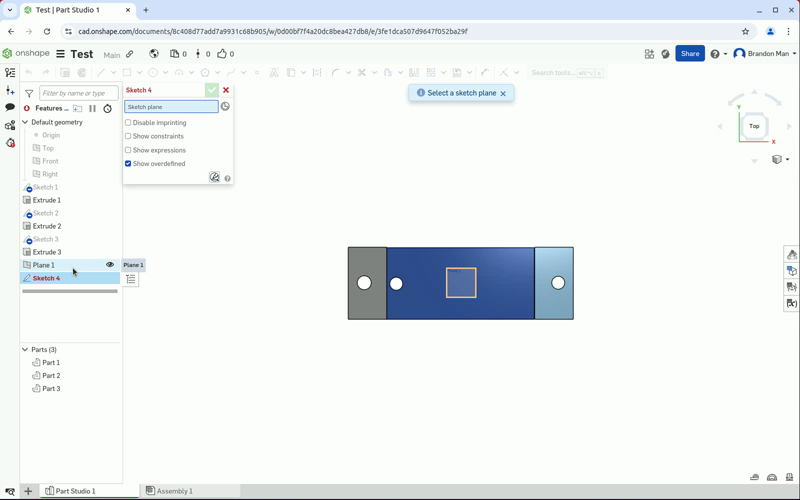
click(73, 267)
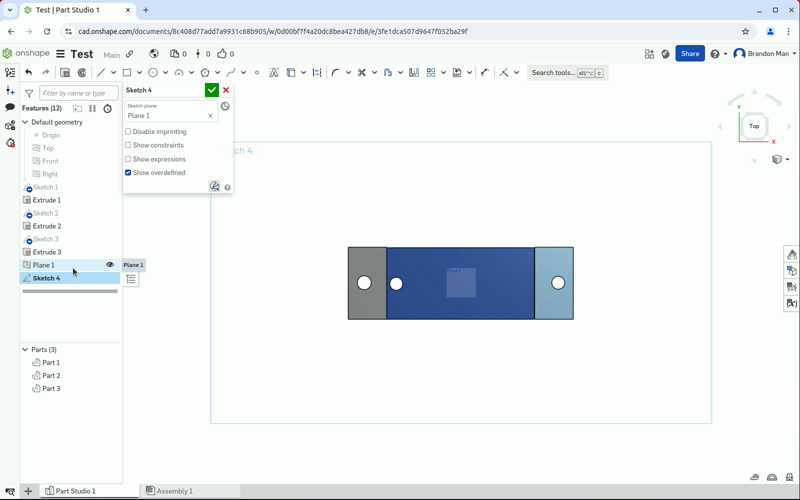
mouse_move(73, 352)
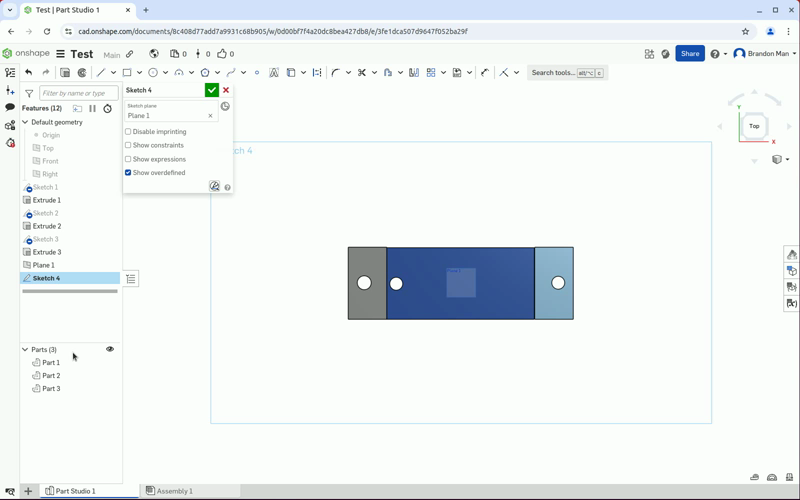
key(y)
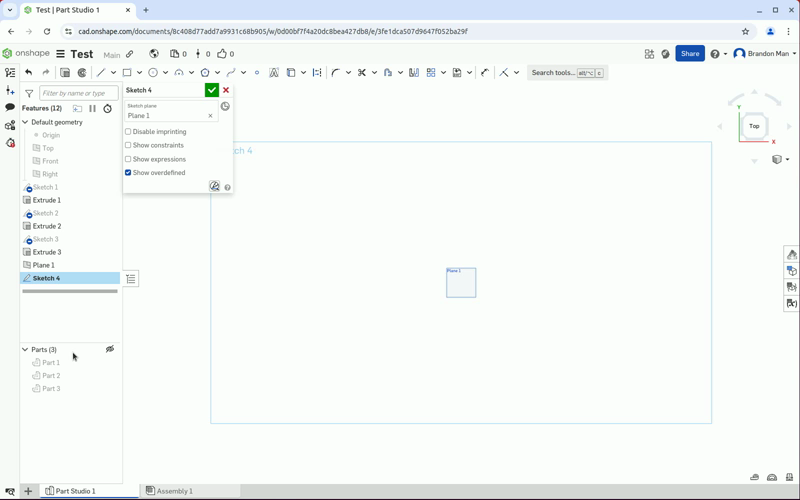
key(l)
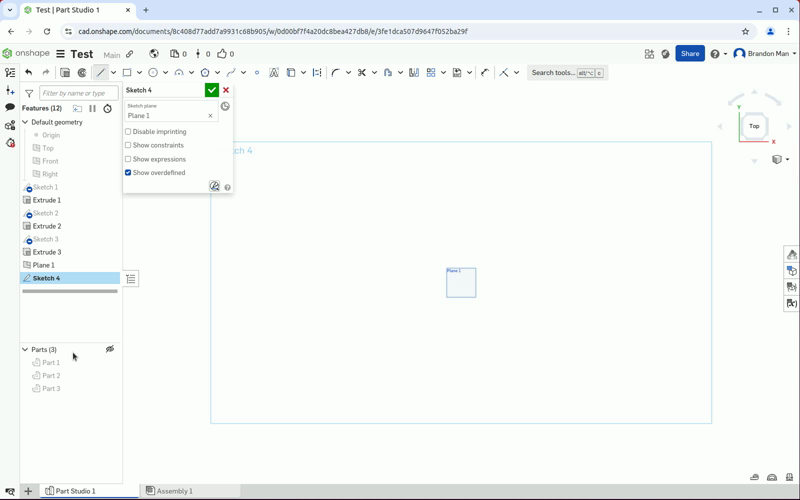
key_down(shift)
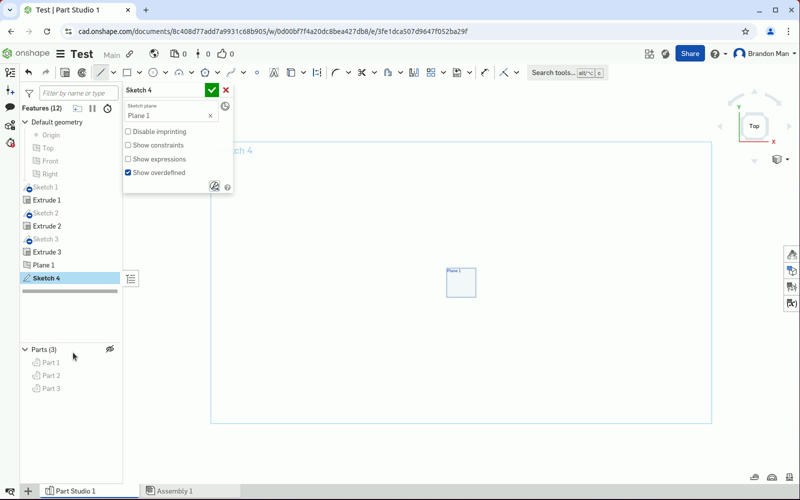
mouse_move(422, 285)
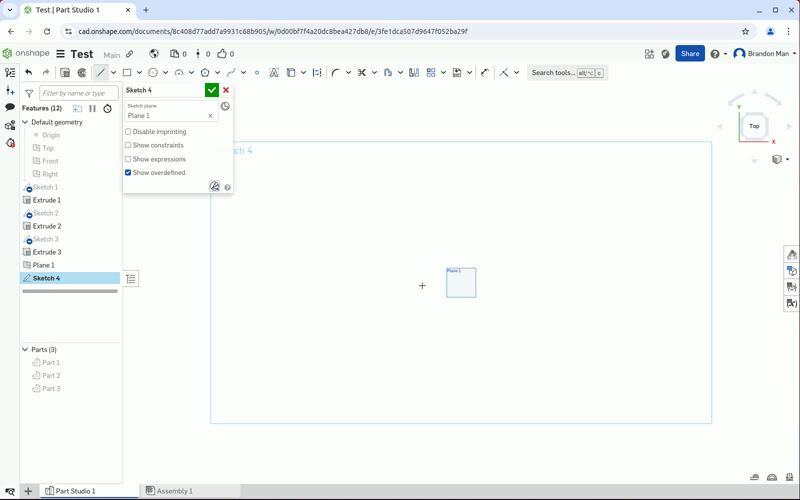
click(422, 285)
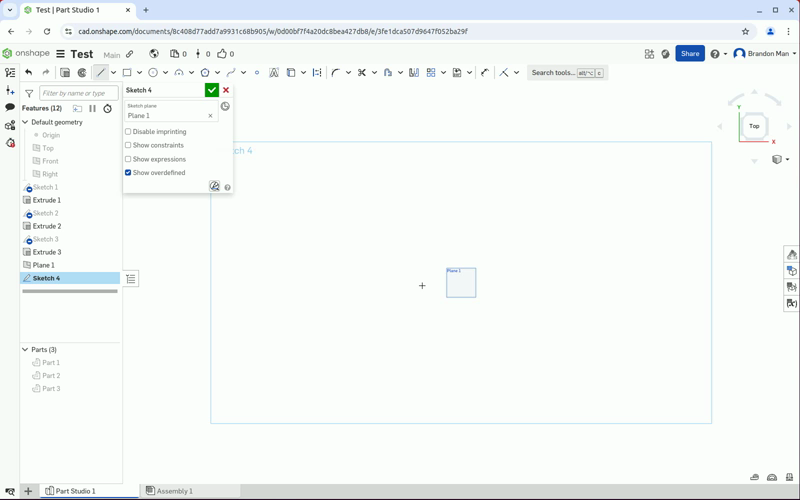
key_up(shift)
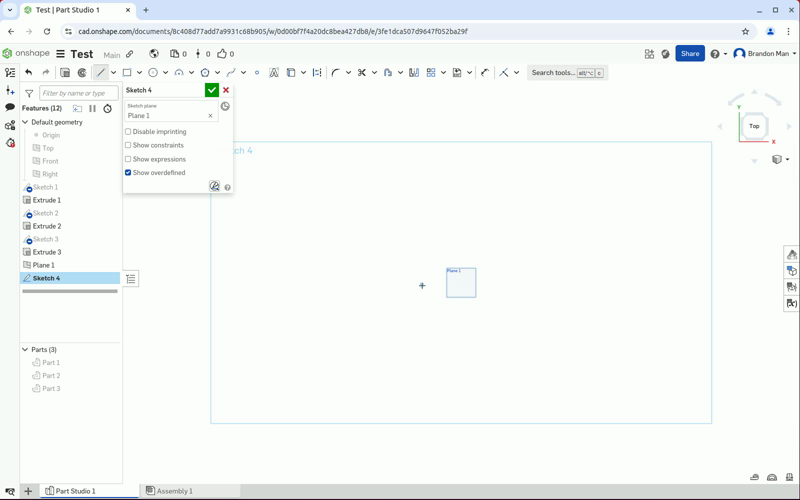
key_down(shift)
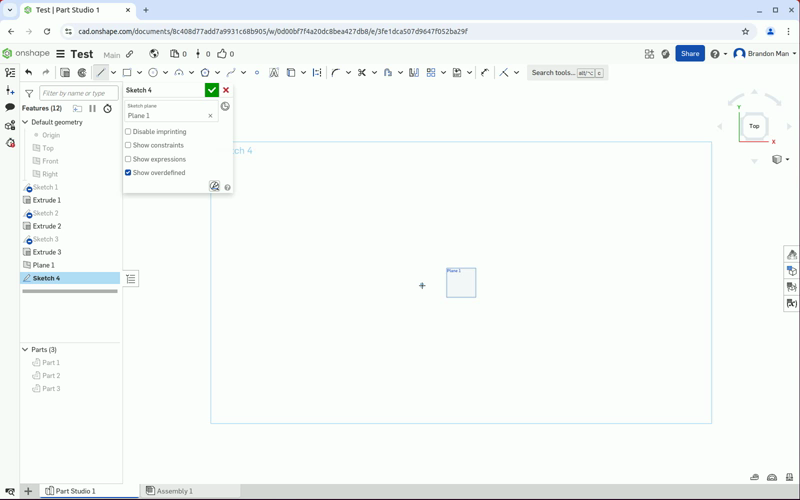
mouse_move(499, 285)
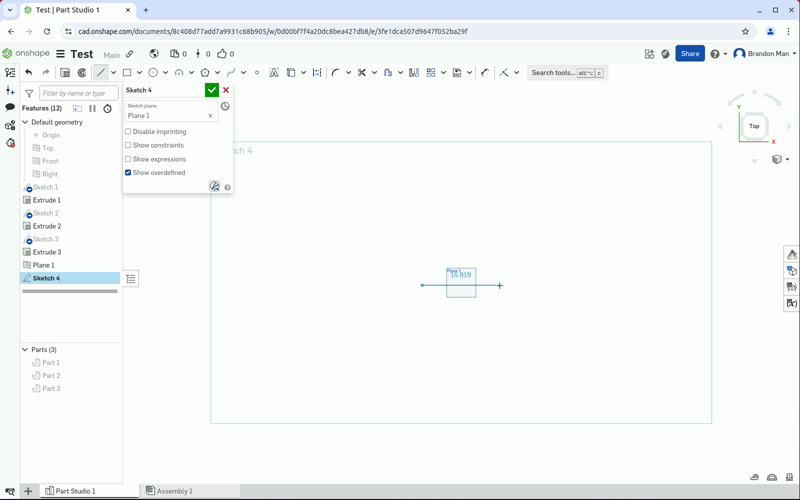
click(499, 285)
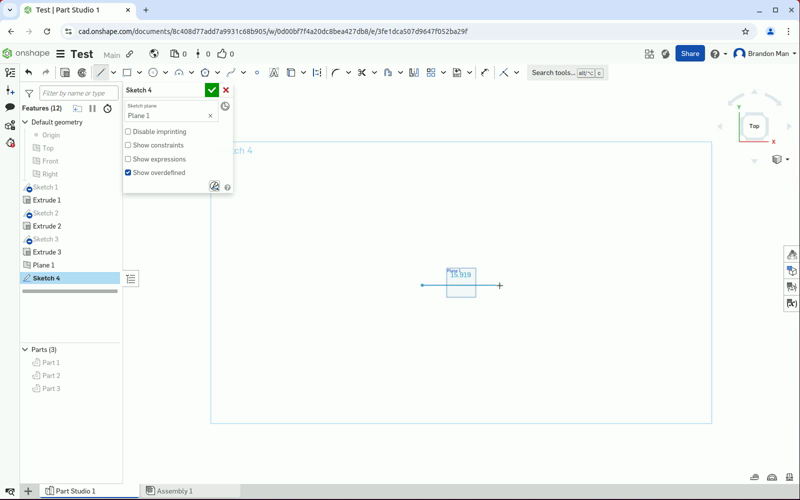
key_up(shift)
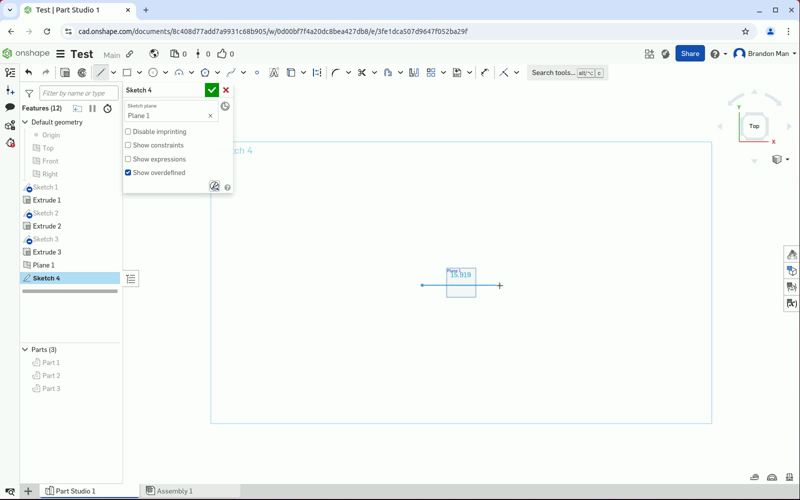
key_down(shift)
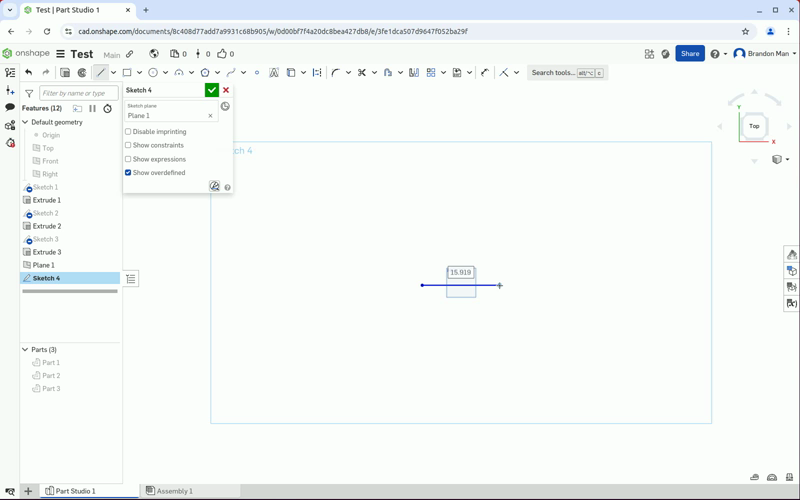
mouse_move(529, 285)
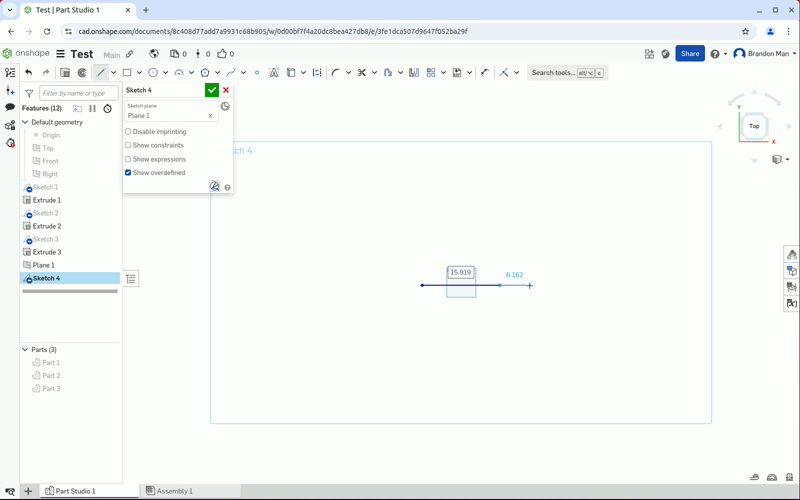
mouse_move(499, 281)
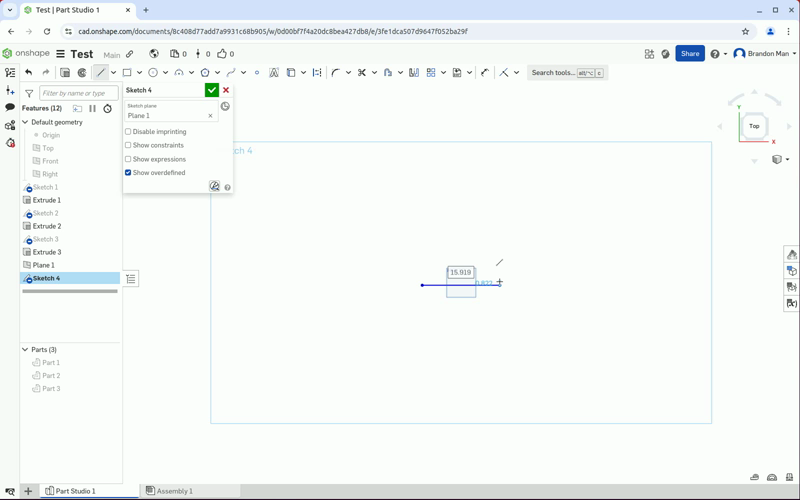
scroll(6)
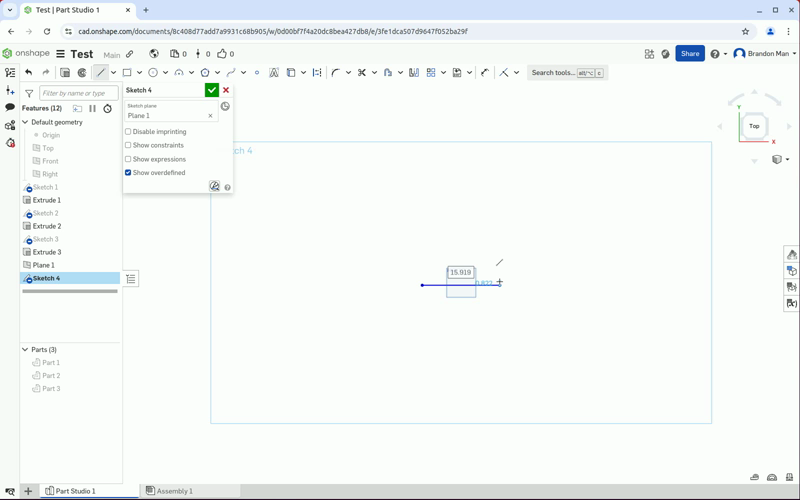
scroll(6)
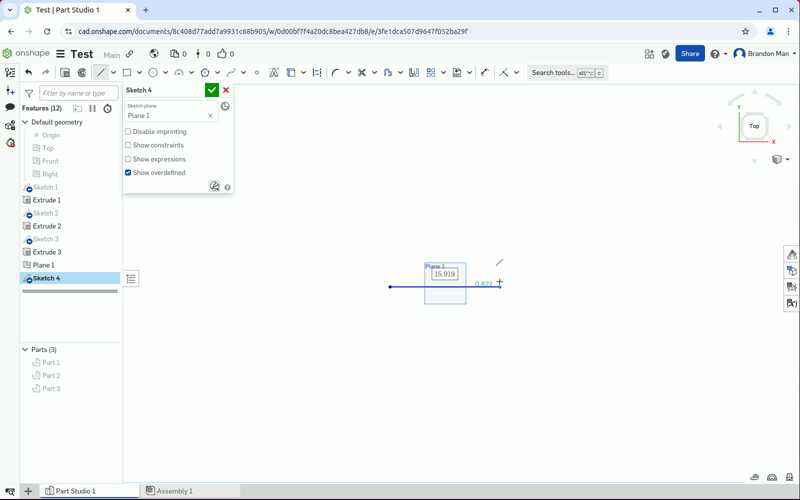
scroll(6)
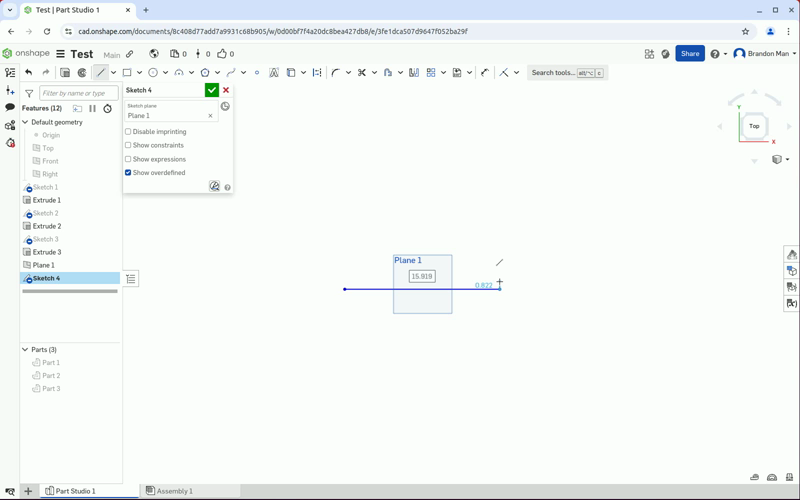
scroll(6)
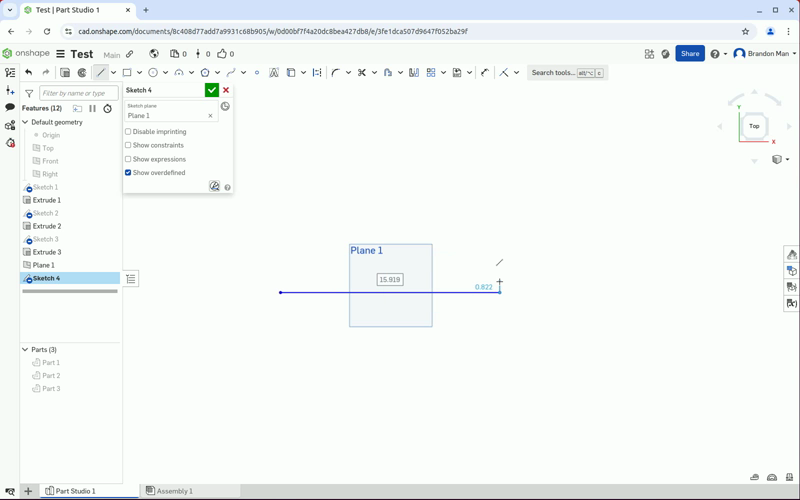
scroll(6)
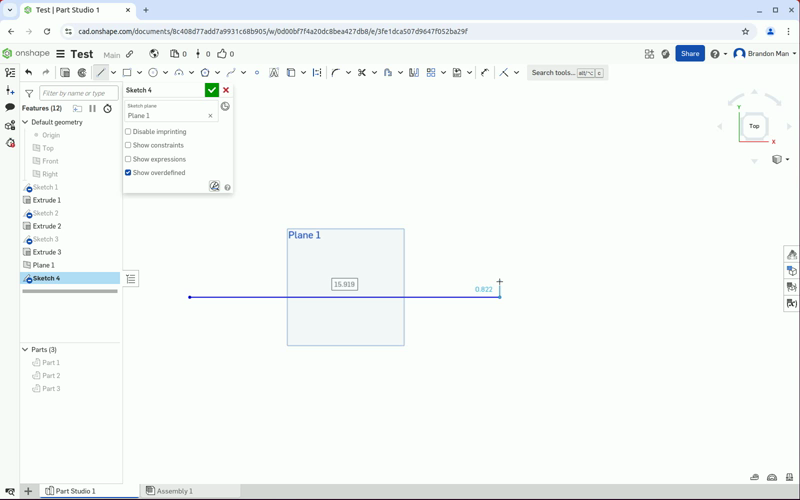
scroll(6)
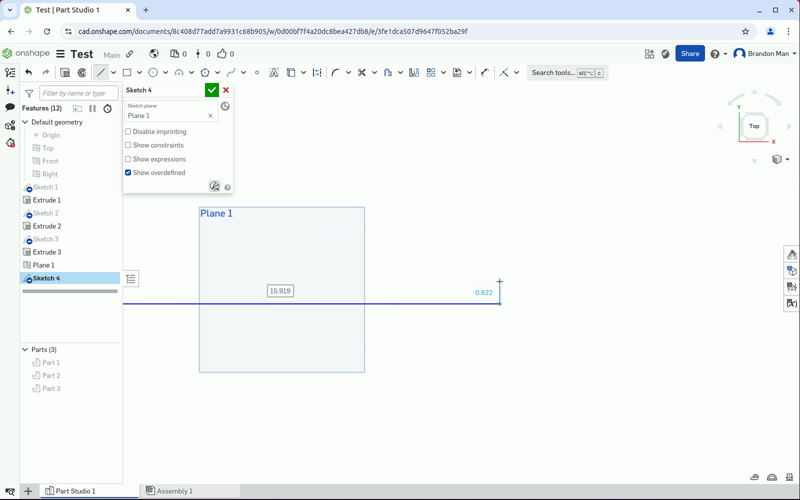
scroll(6)
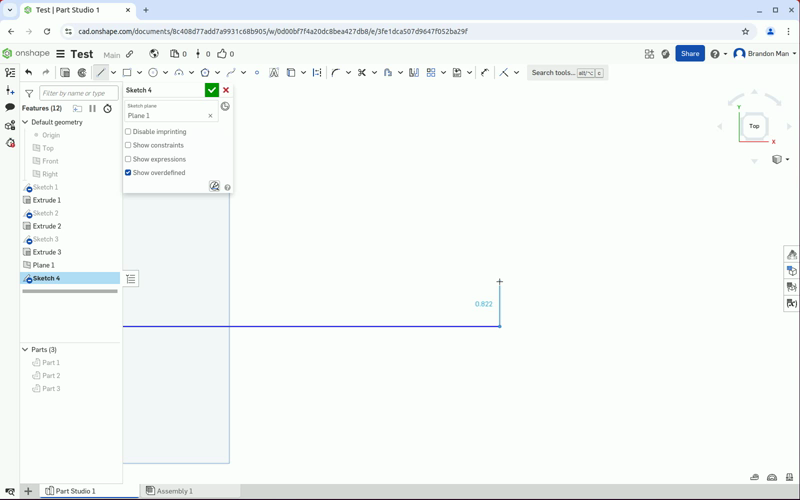
click(499, 281)
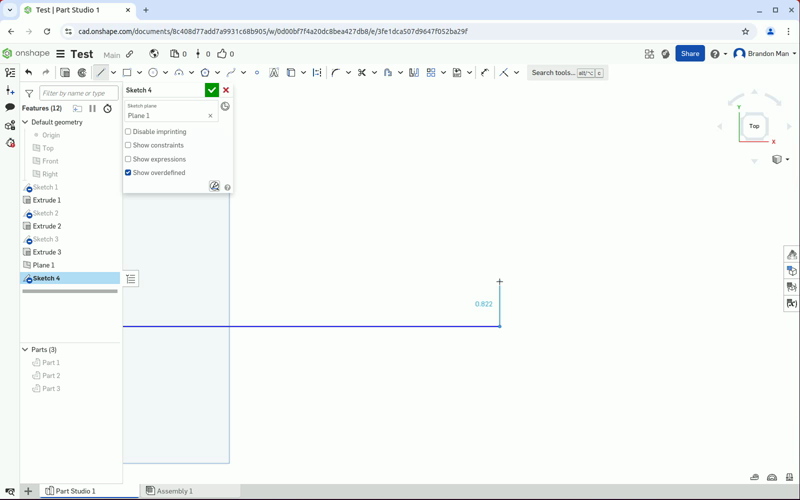
scroll(-6)
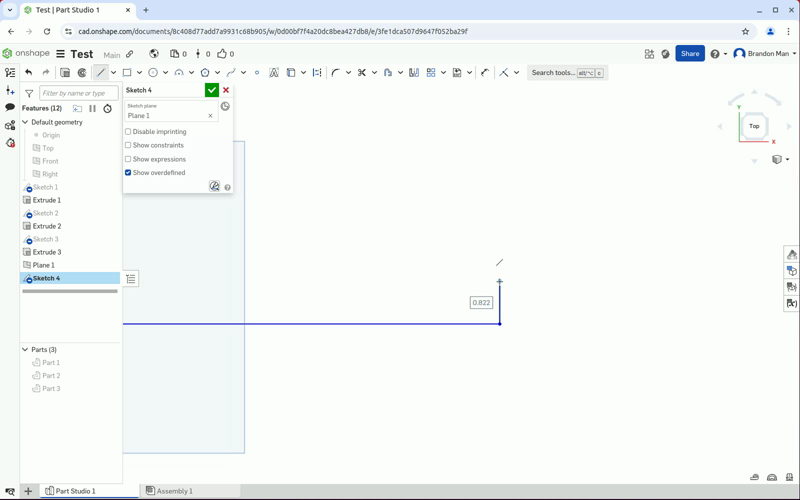
scroll(-6)
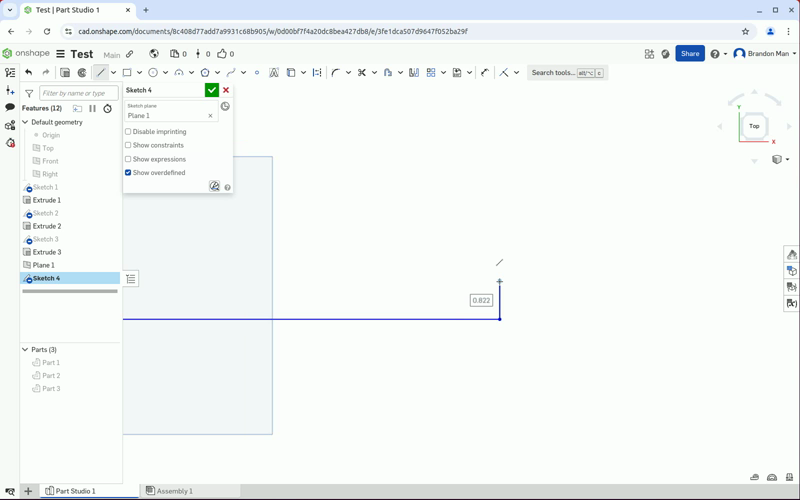
scroll(-6)
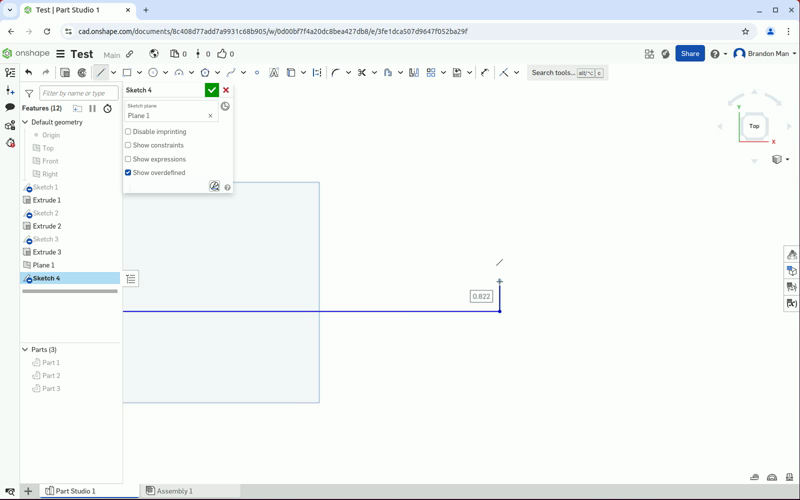
scroll(-6)
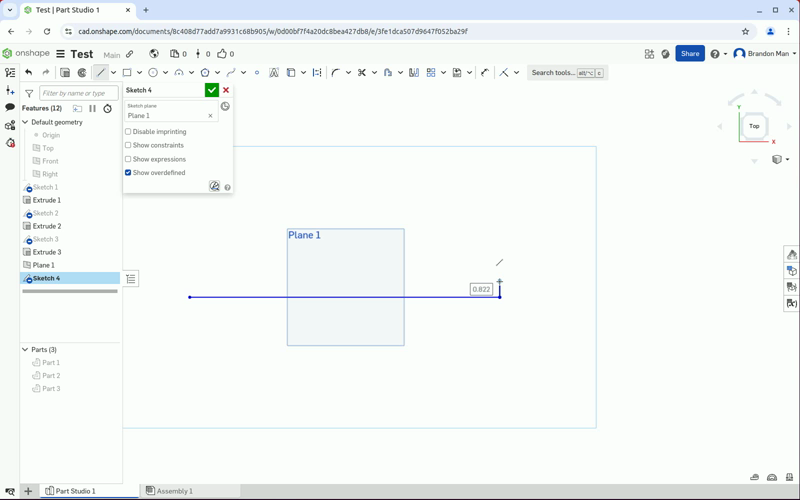
scroll(-6)
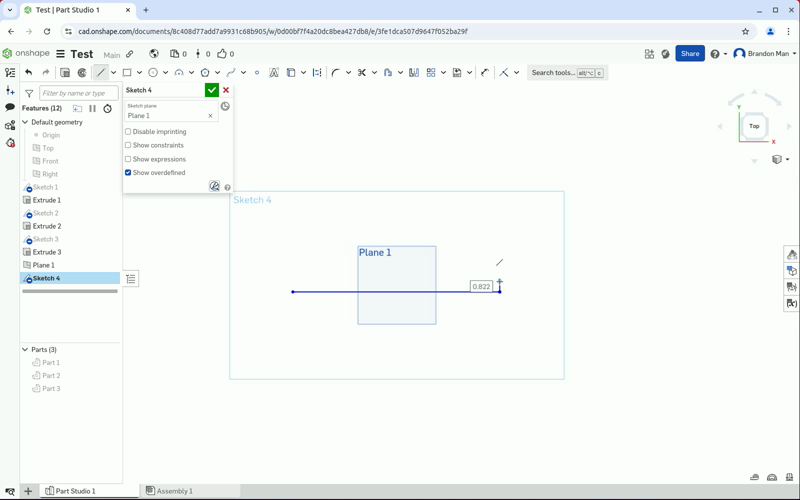
scroll(-6)
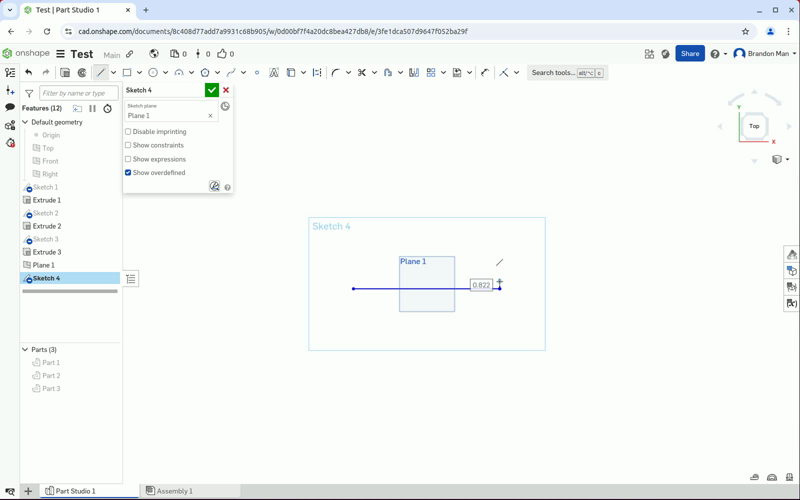
scroll(-6)
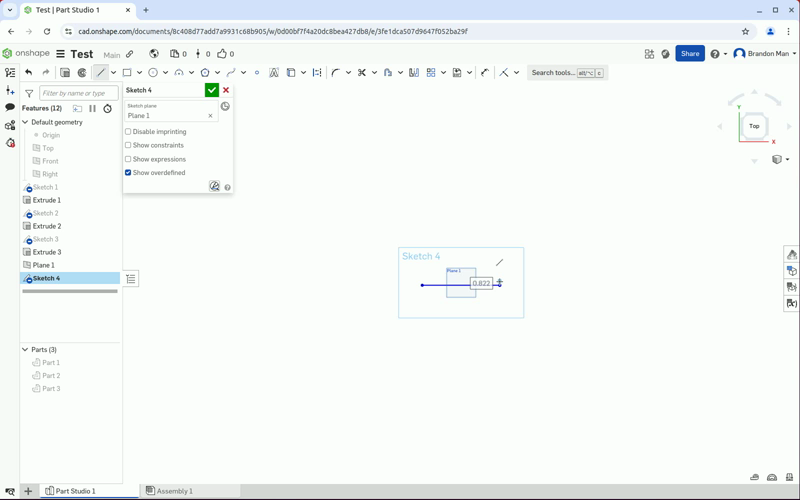
key_up(shift)
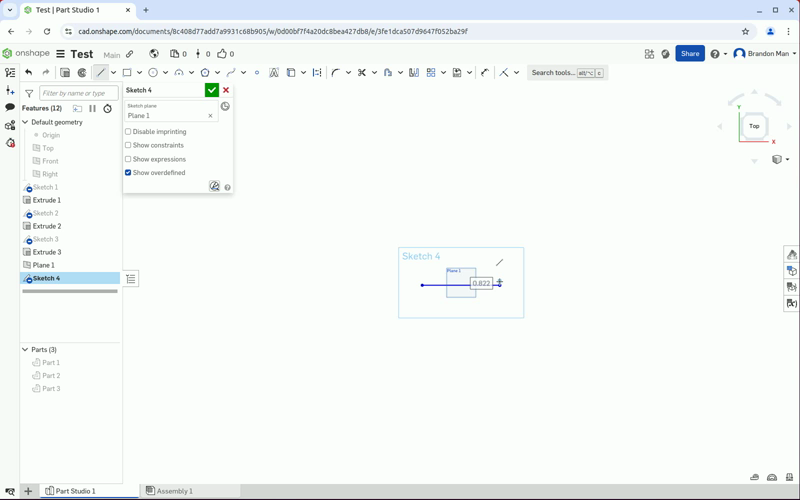
key_down(shift)
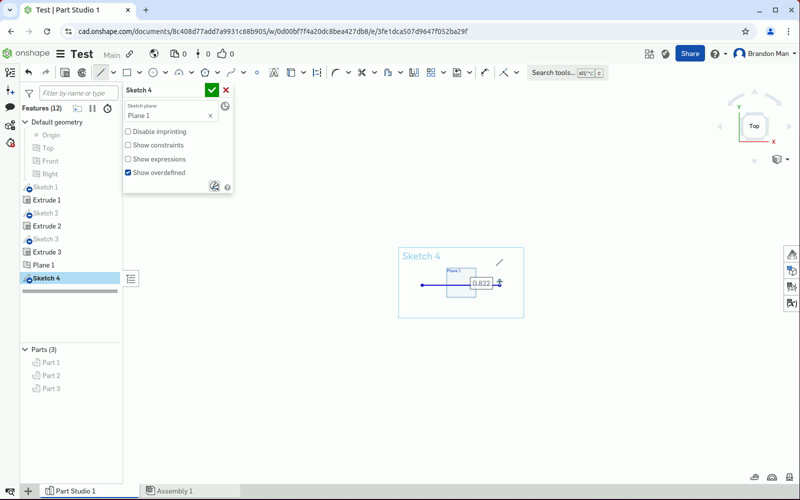
mouse_move(422, 281)
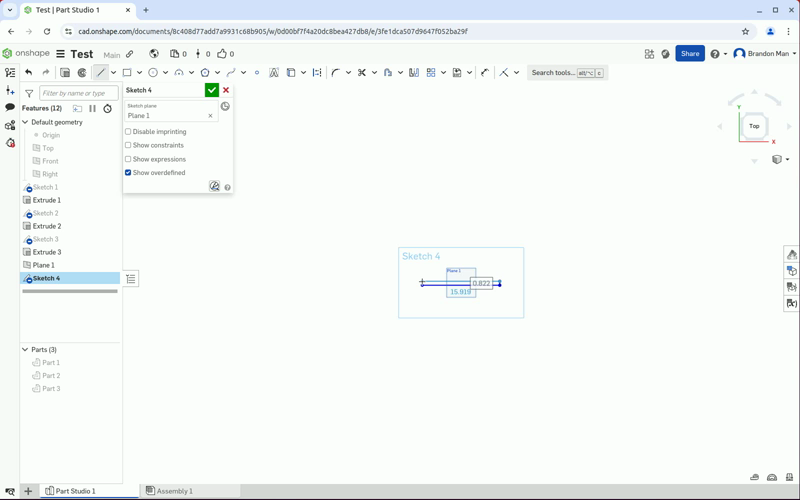
scroll(6)
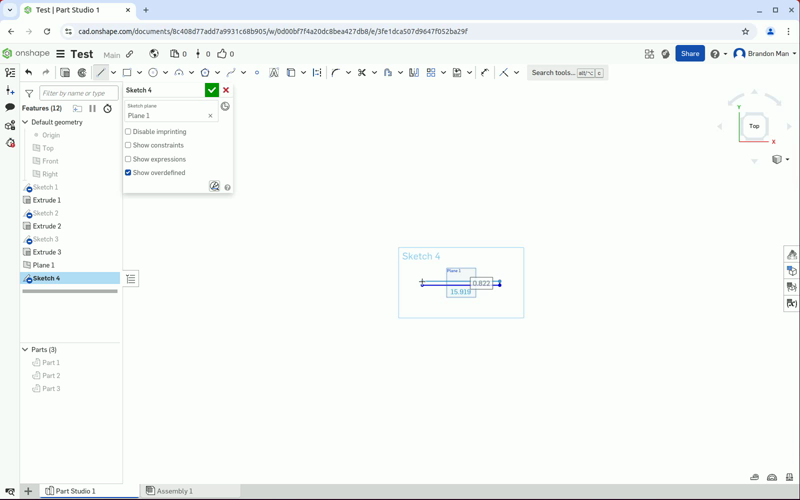
scroll(6)
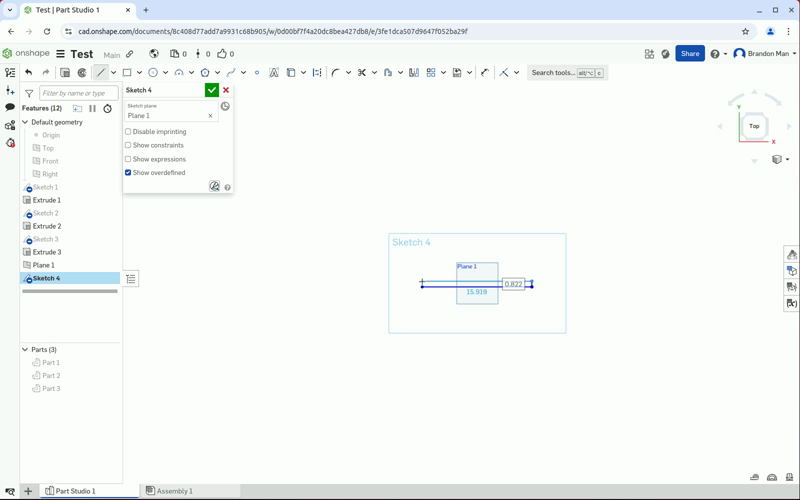
scroll(6)
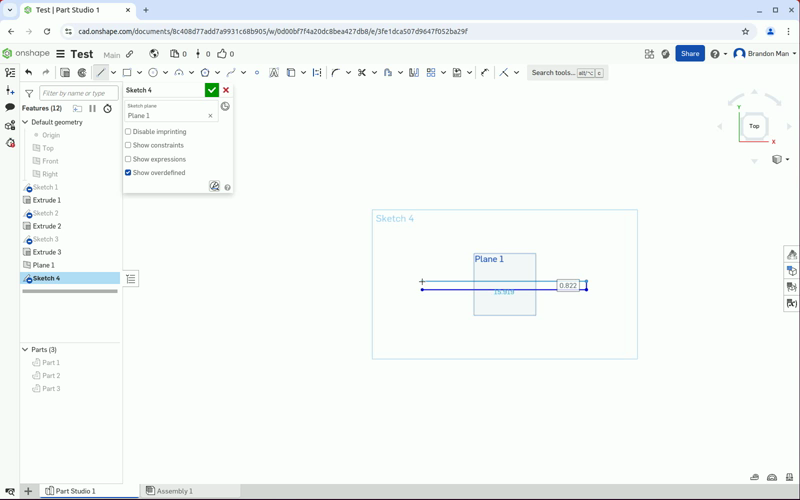
scroll(6)
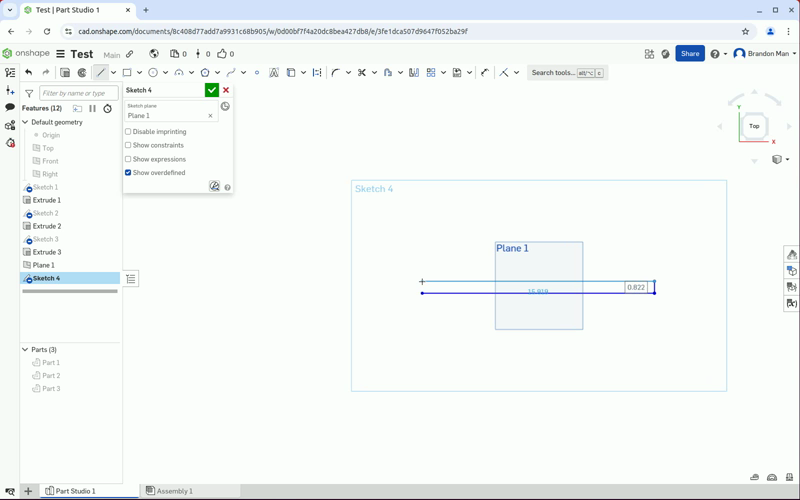
scroll(6)
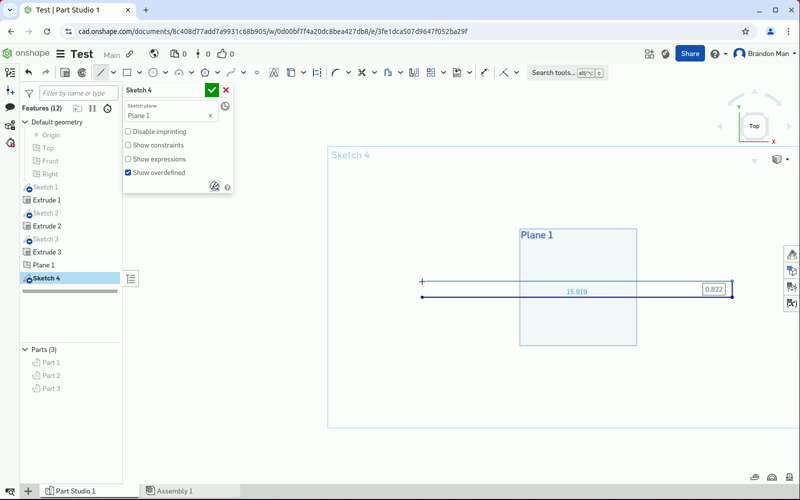
scroll(6)
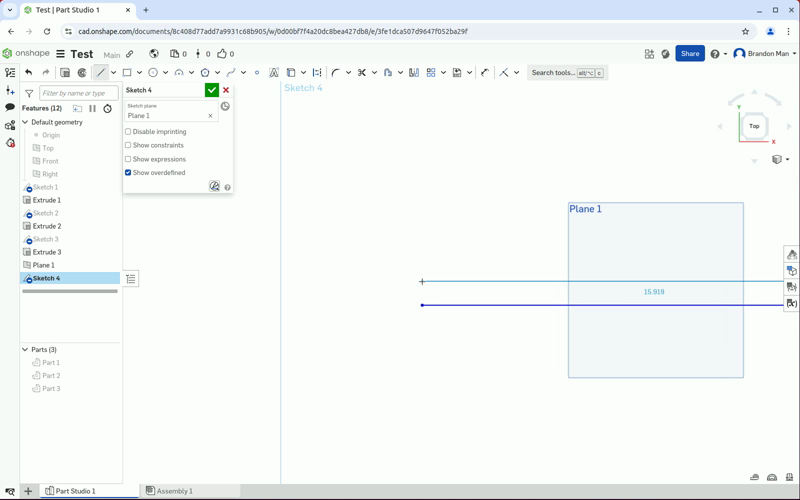
scroll(6)
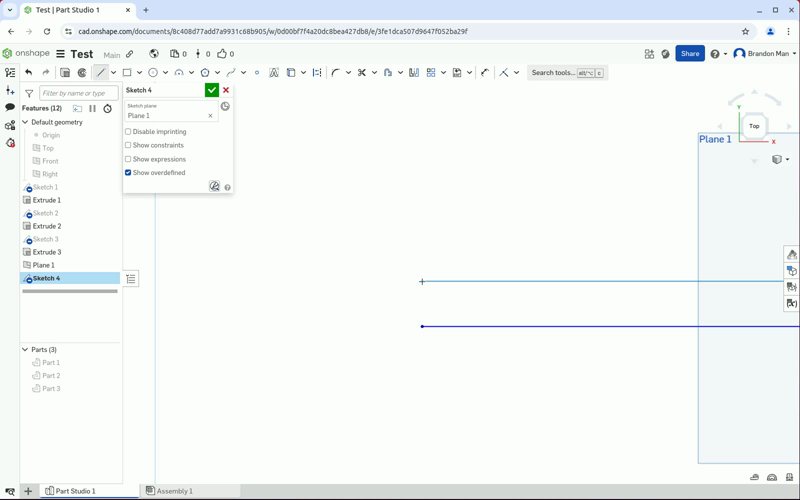
click(422, 281)
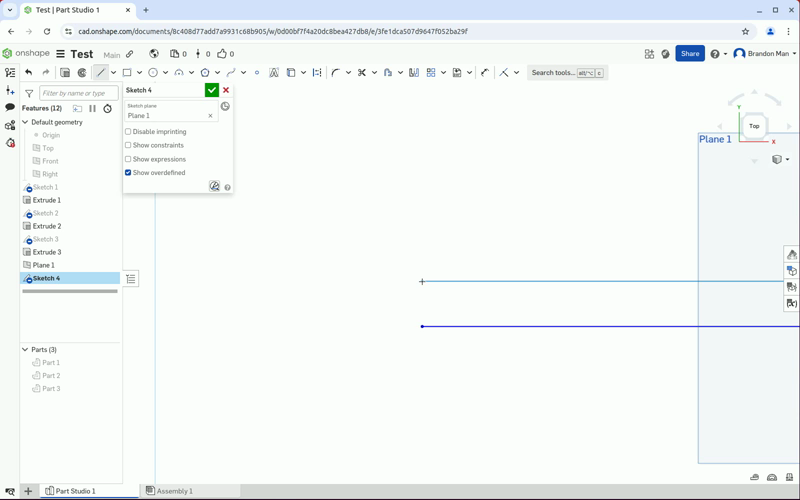
scroll(-6)
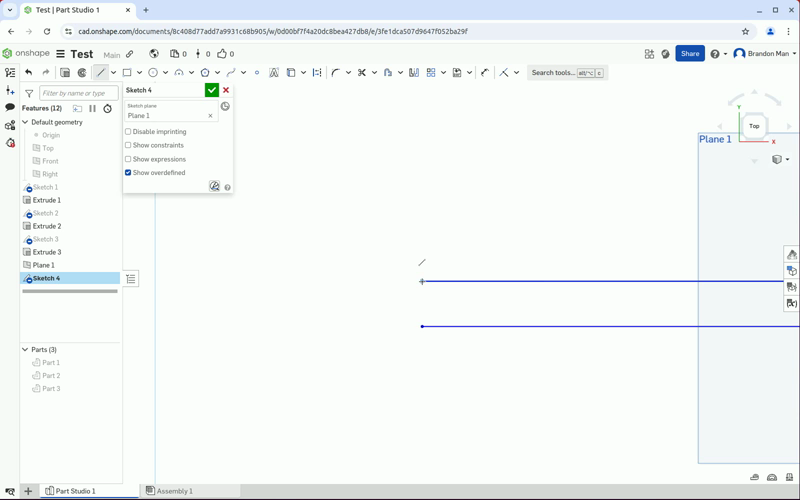
scroll(-6)
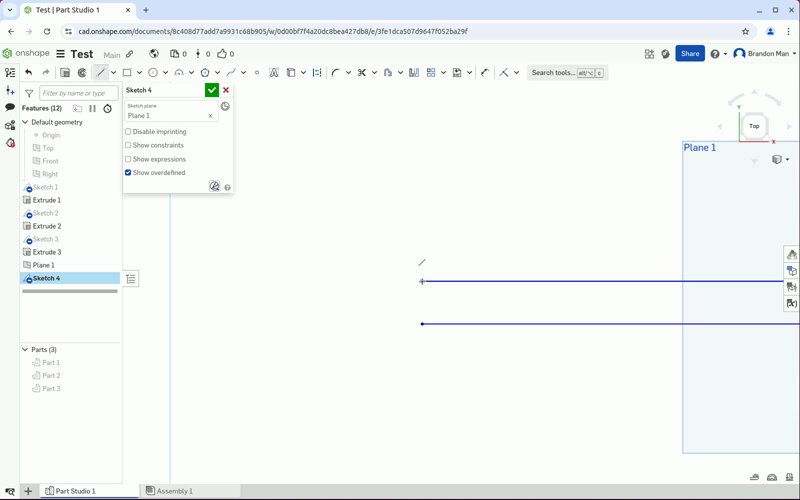
scroll(-6)
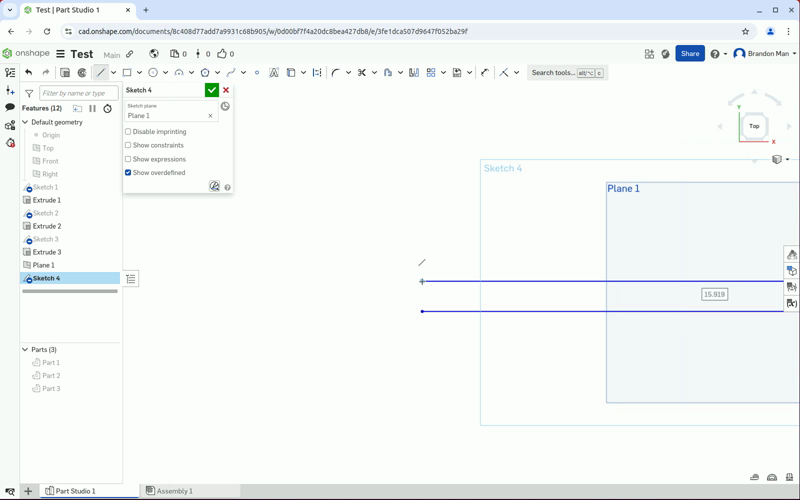
scroll(-6)
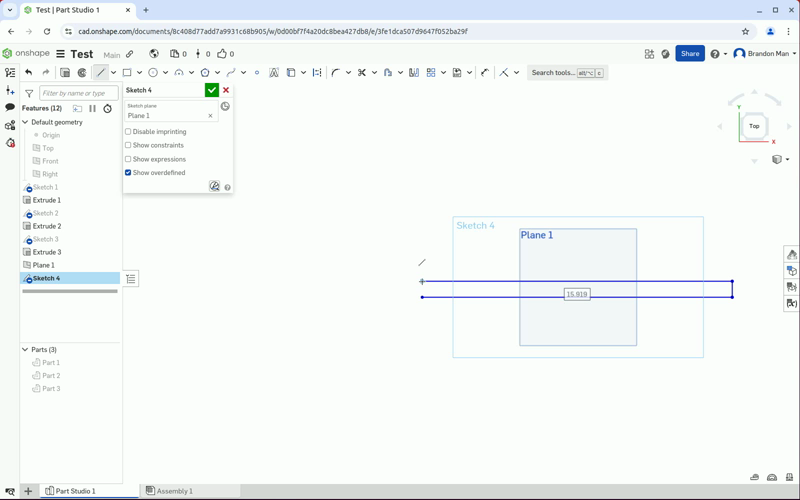
scroll(-6)
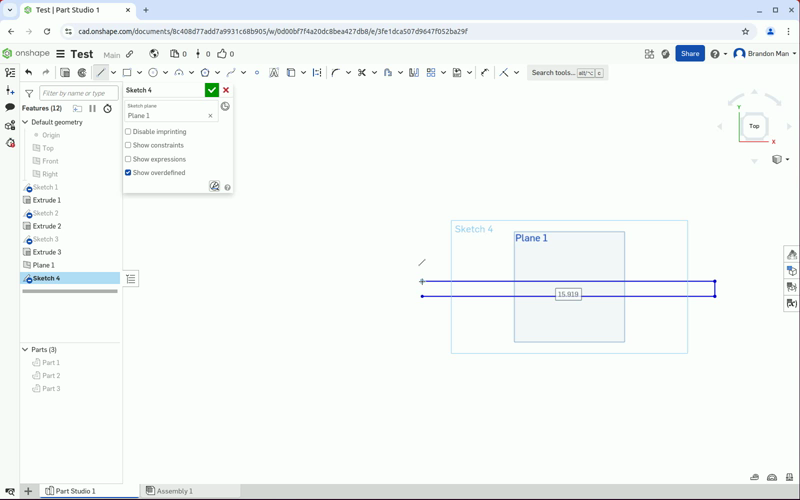
scroll(-6)
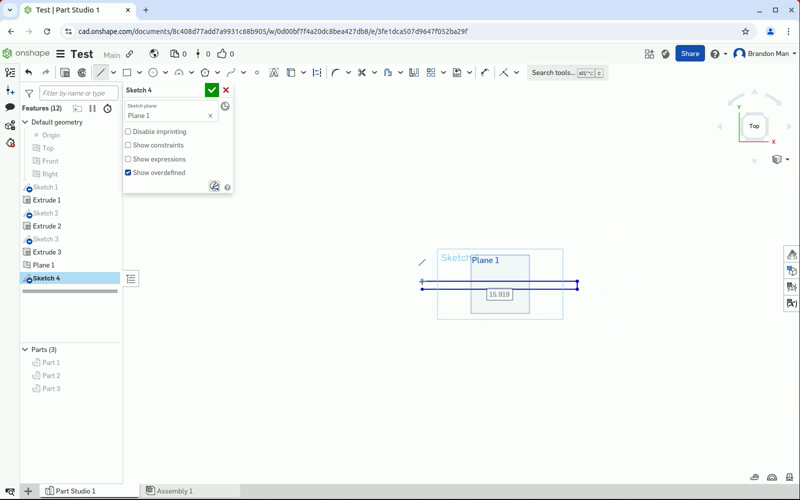
scroll(-6)
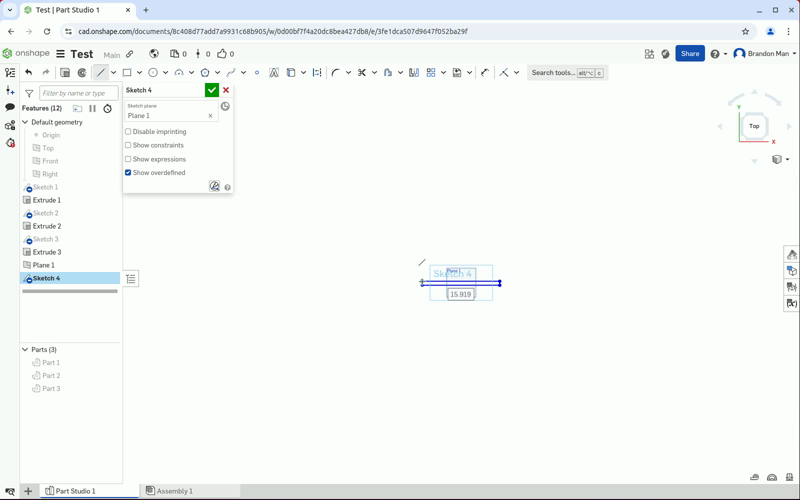
key_up(shift)
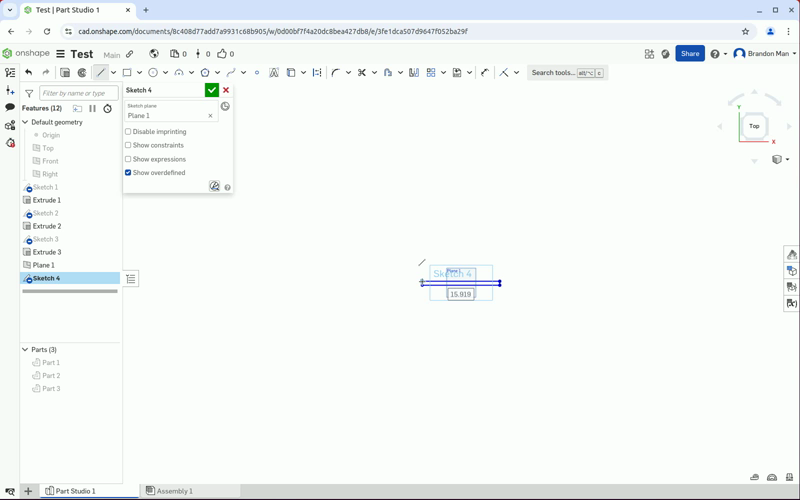
mouse_move(452, 281)
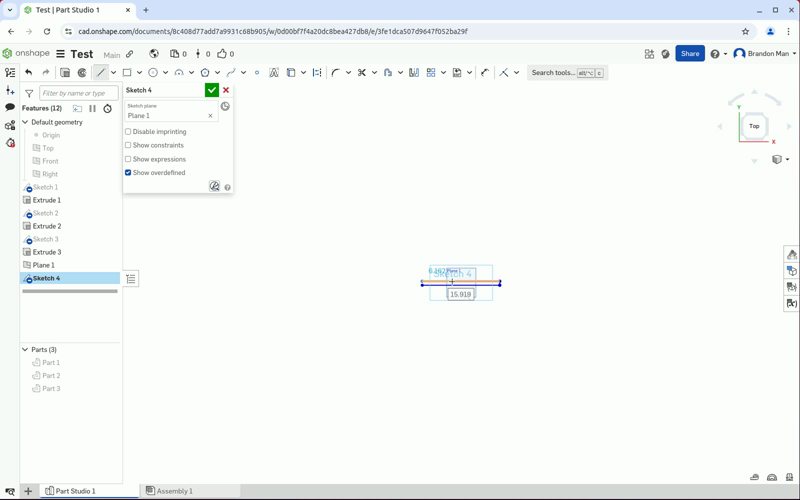
key_down(shift)
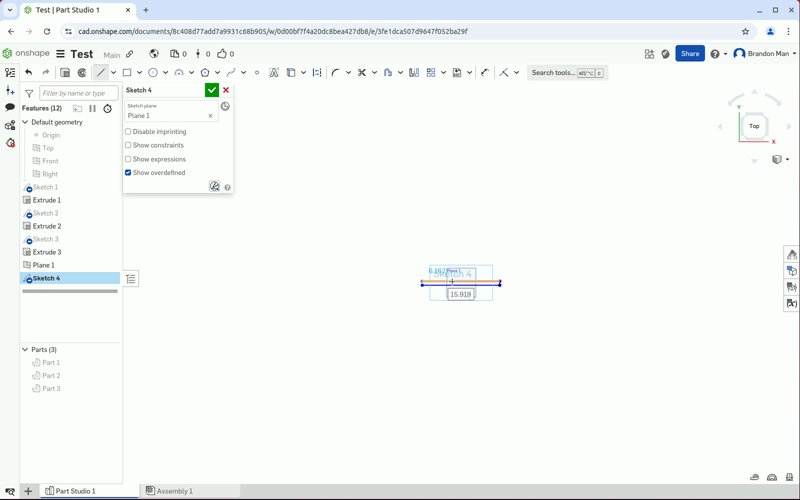
mouse_move(422, 285)
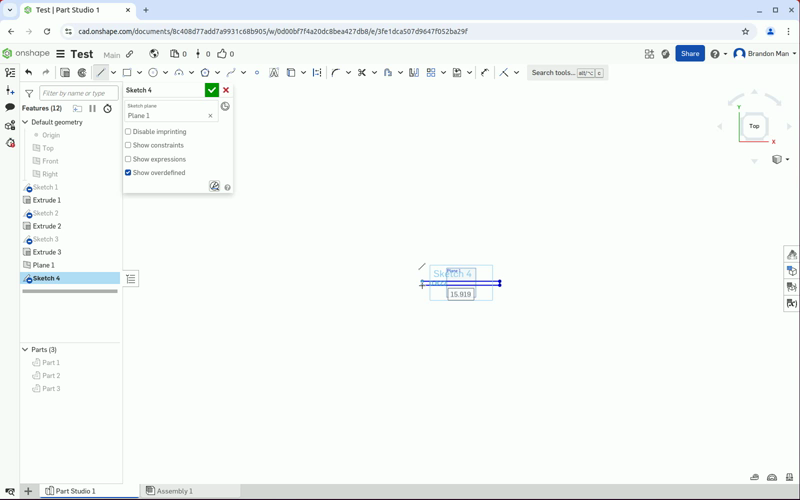
scroll(6)
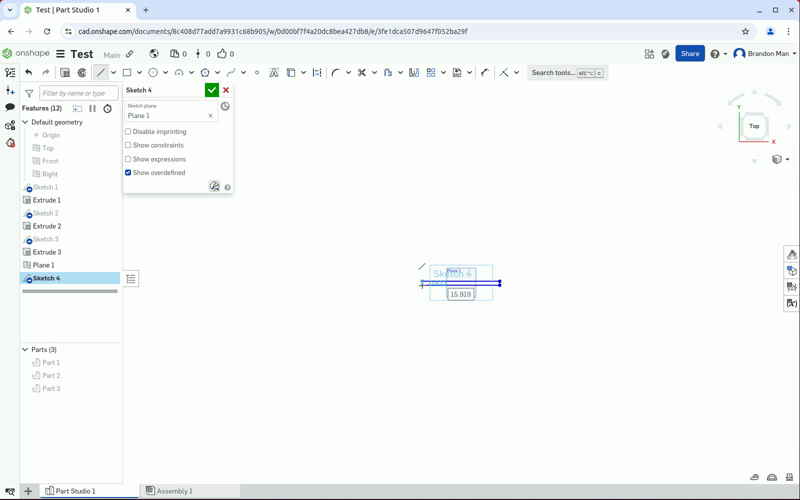
scroll(6)
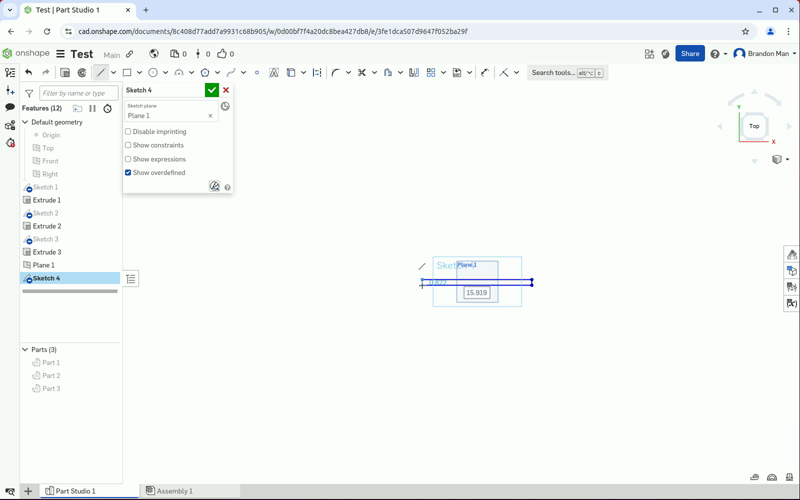
scroll(6)
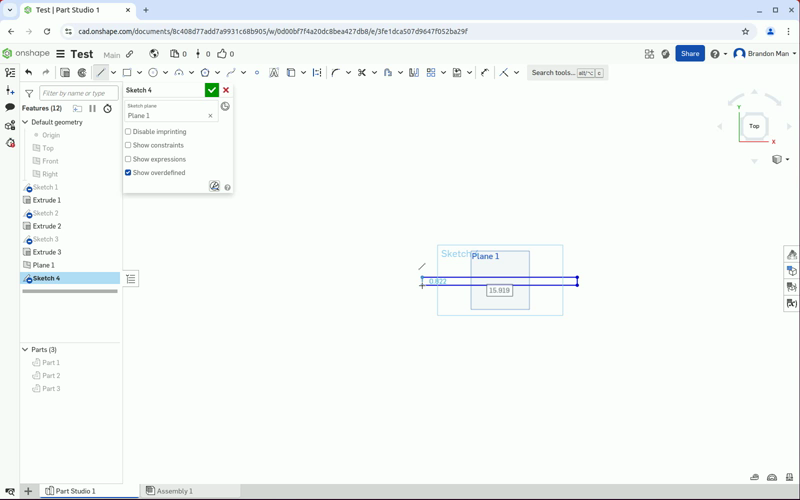
scroll(6)
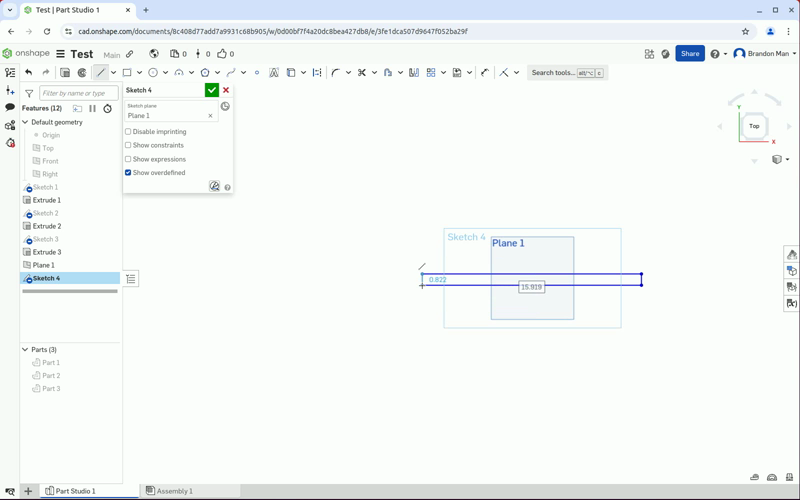
scroll(6)
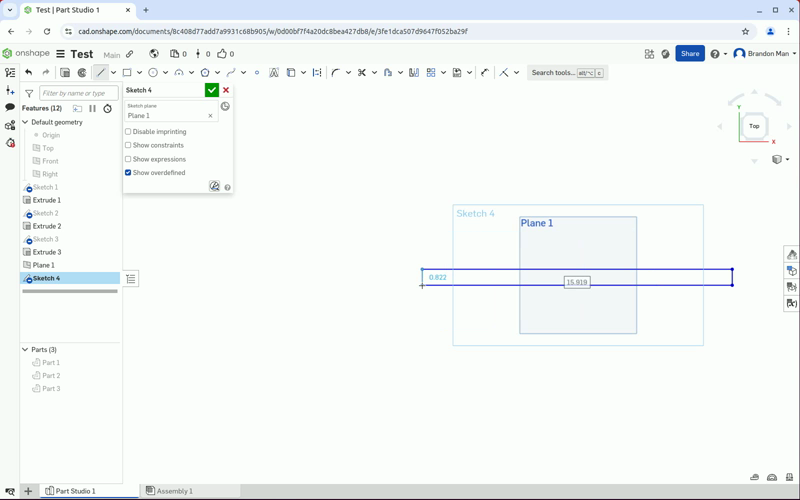
scroll(6)
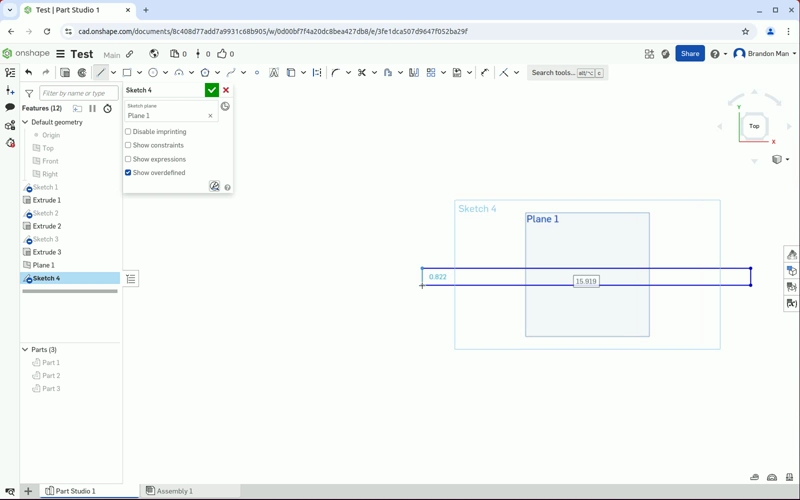
scroll(6)
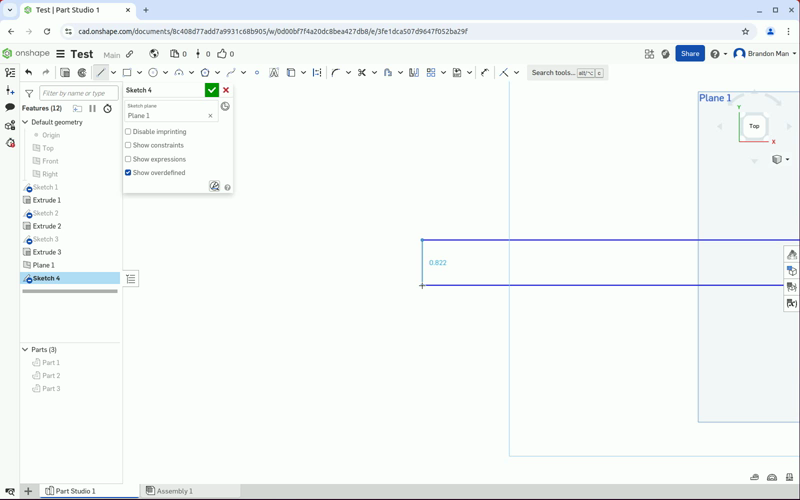
key_up(shift)
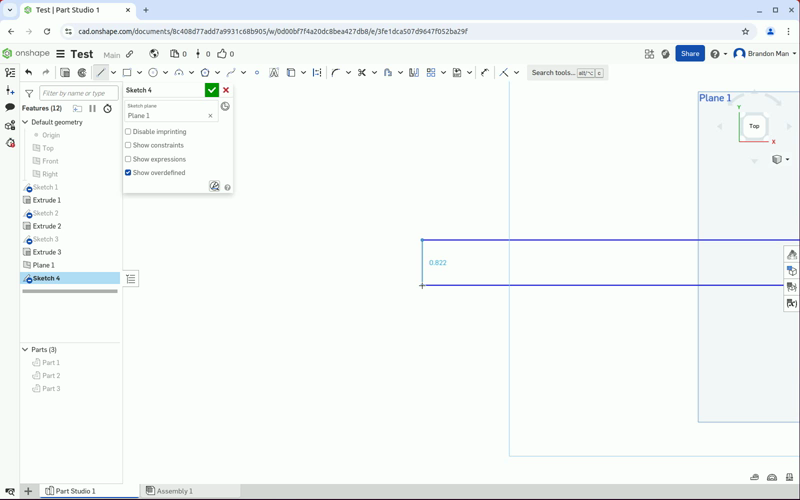
click(422, 285)
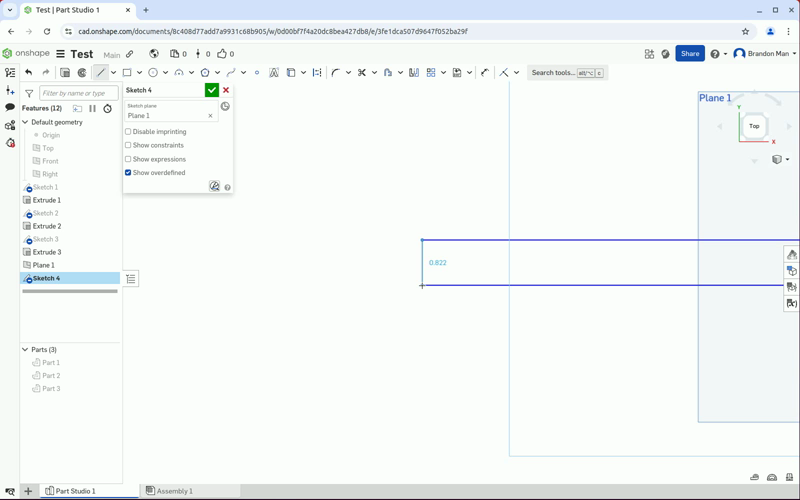
scroll(-6)
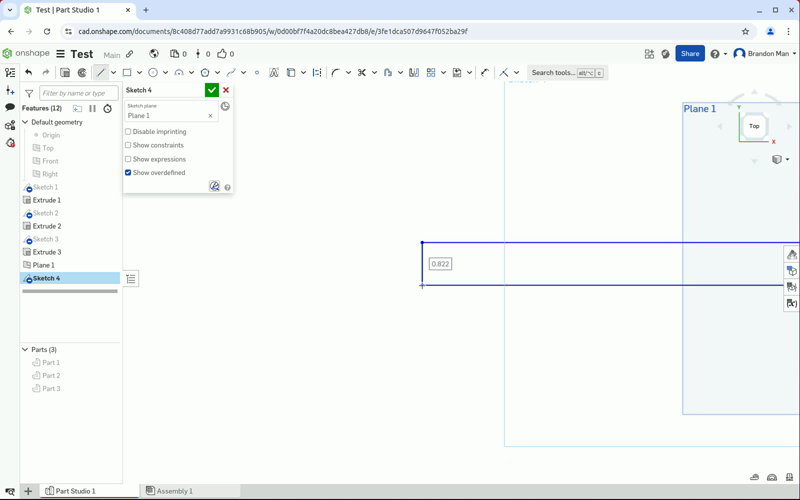
scroll(-6)
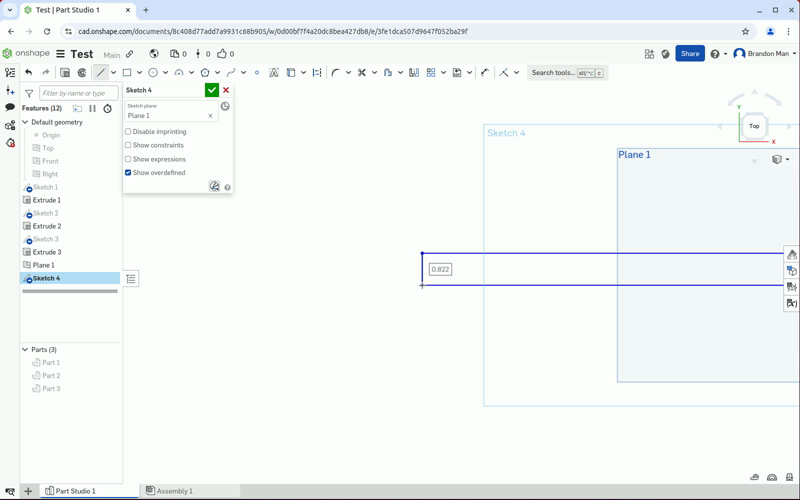
scroll(-6)
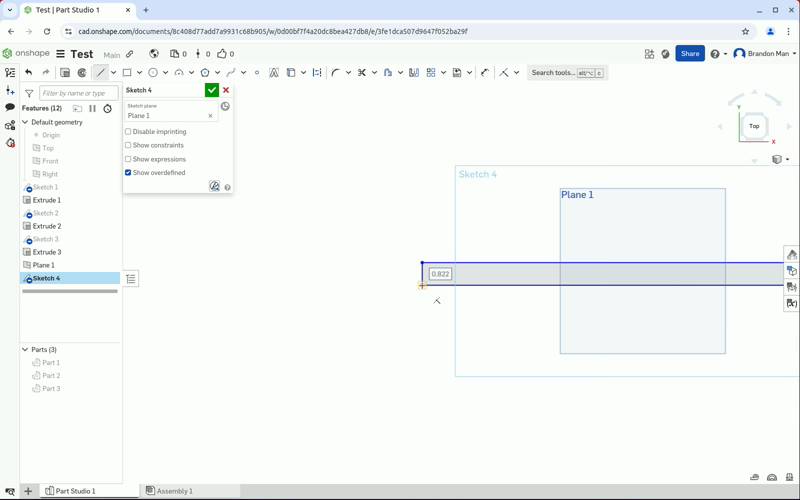
scroll(-6)
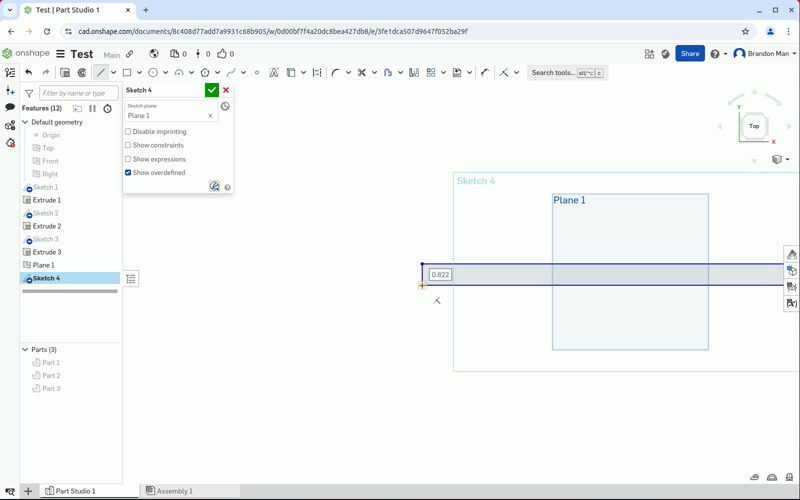
scroll(-6)
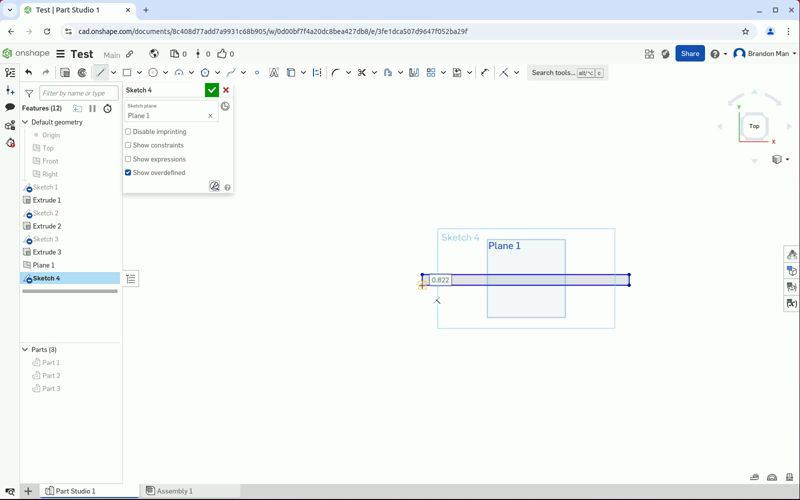
scroll(-6)
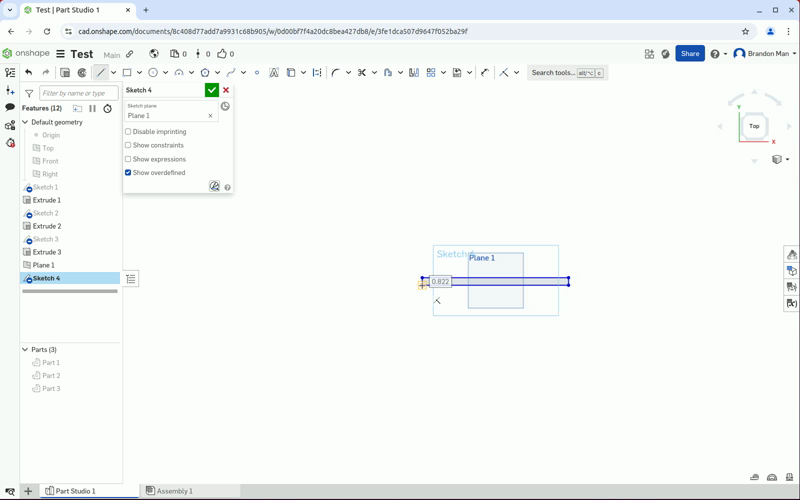
scroll(-6)
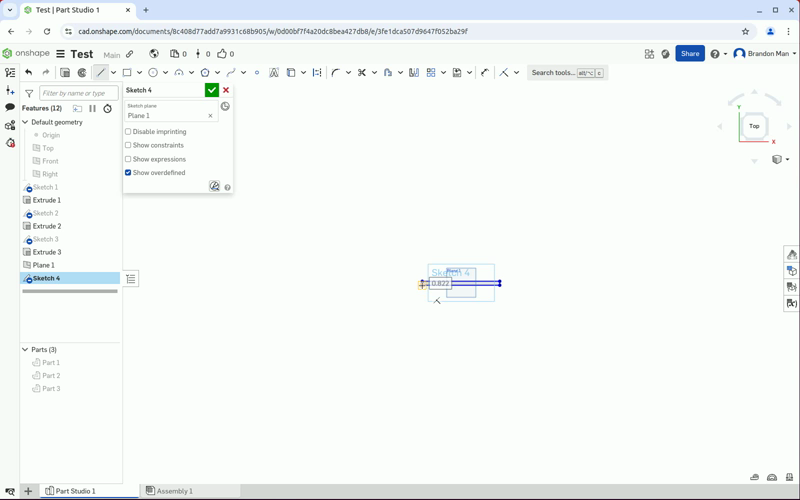
key(esc)
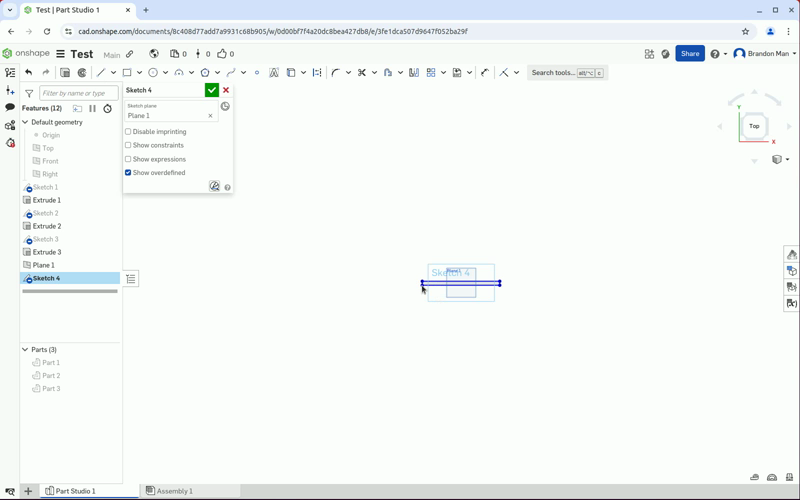
mouse_move(478, 282)
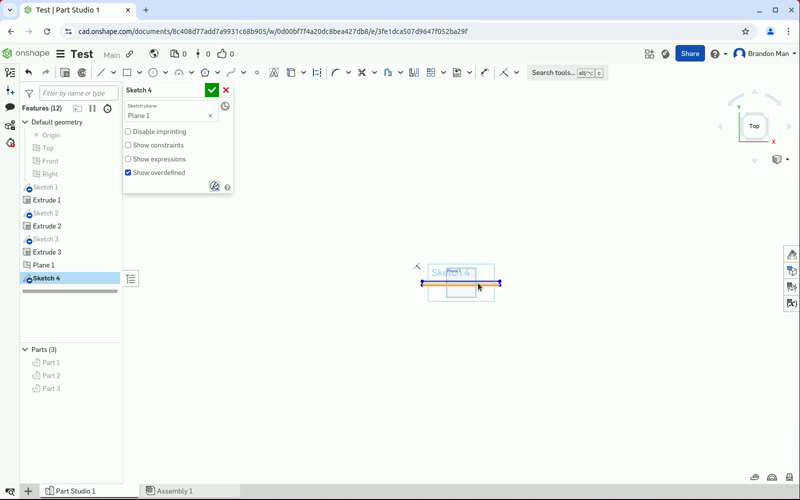
scroll(6)
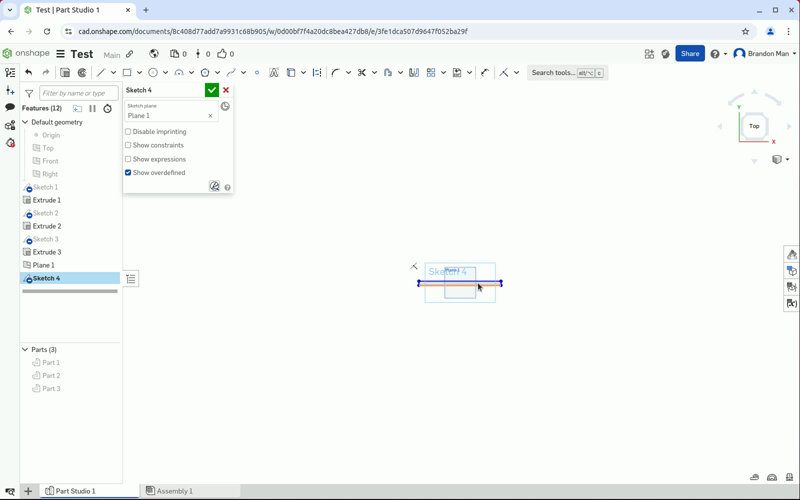
scroll(6)
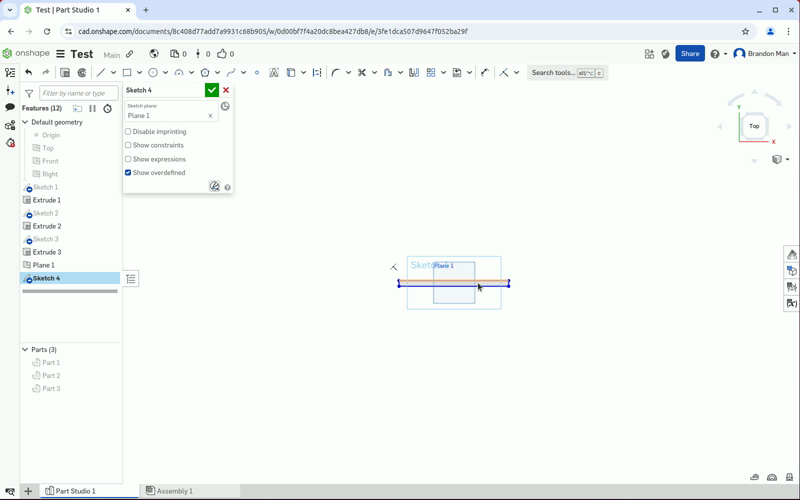
scroll(6)
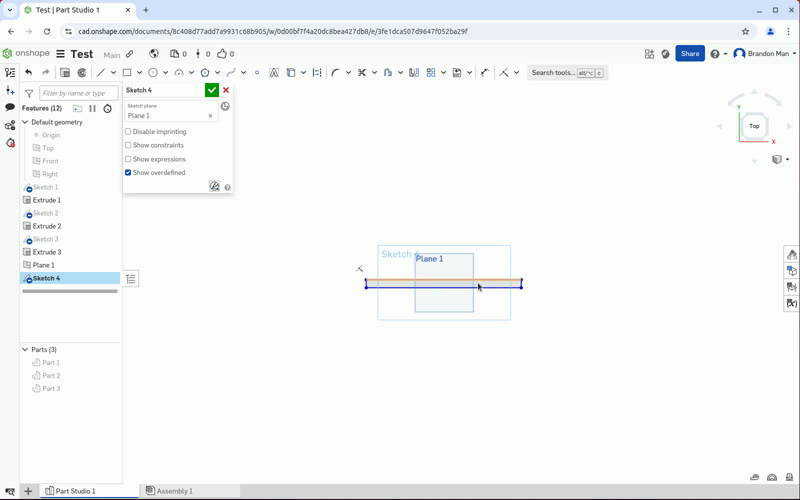
scroll(6)
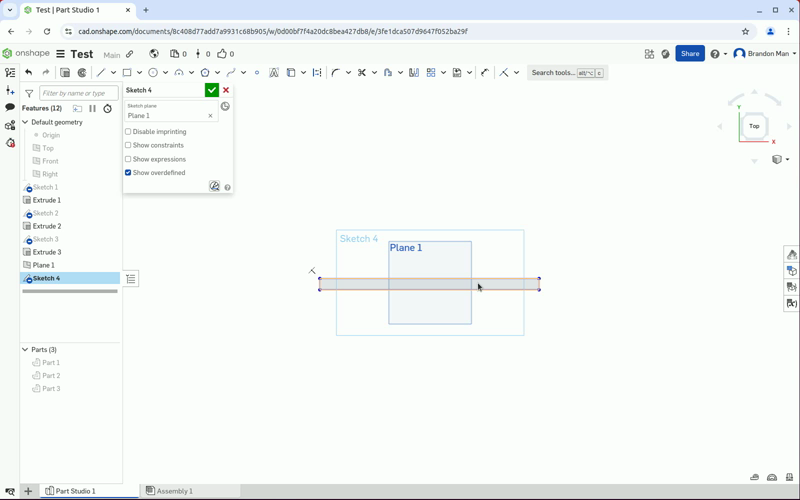
scroll(6)
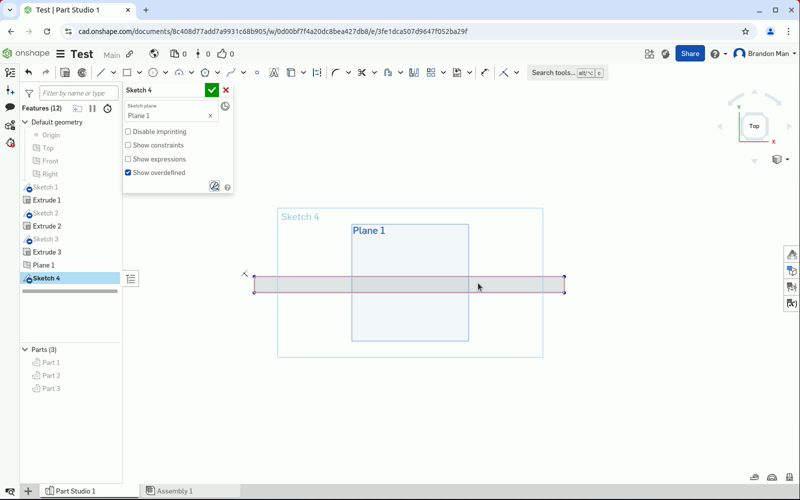
scroll(6)
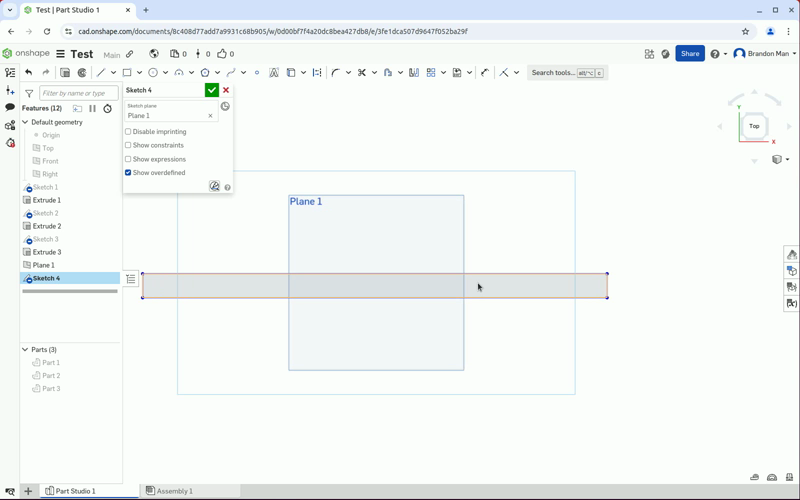
scroll(6)
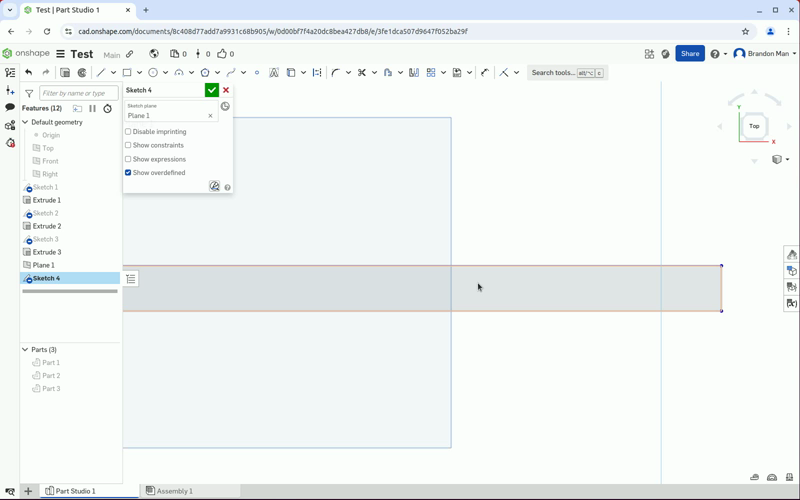
click(478, 282)
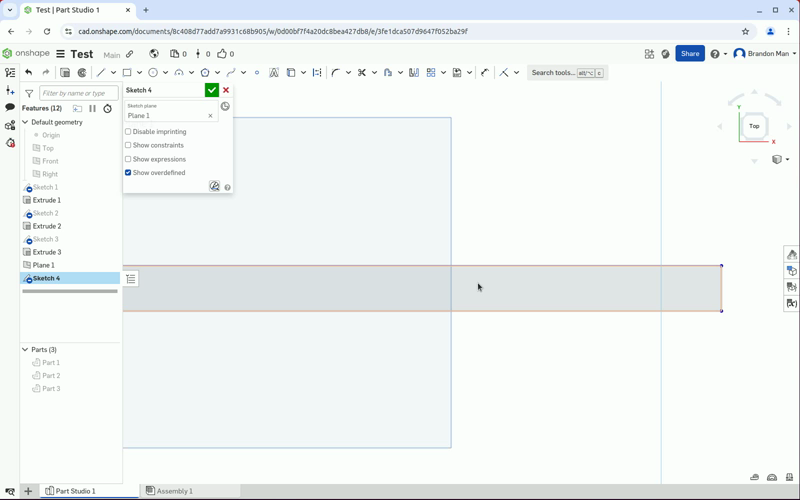
scroll(-6)
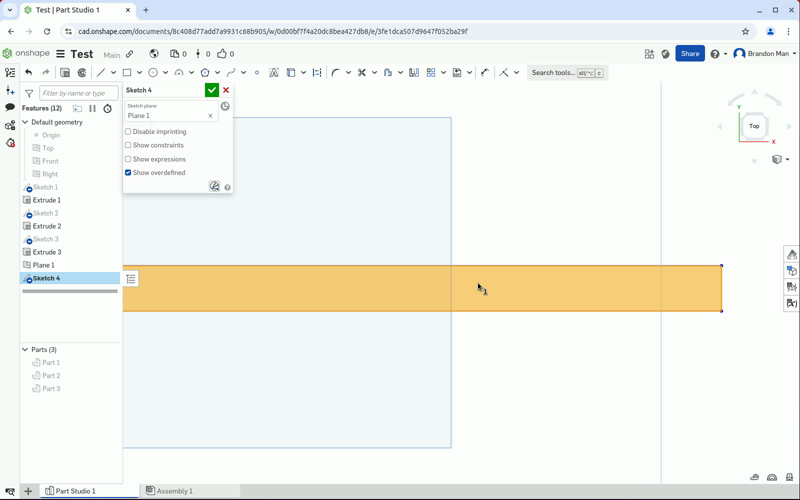
scroll(-6)
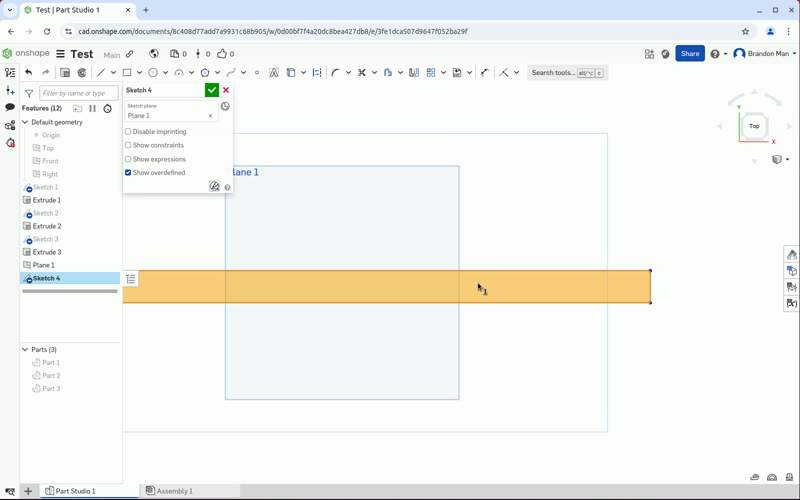
scroll(-6)
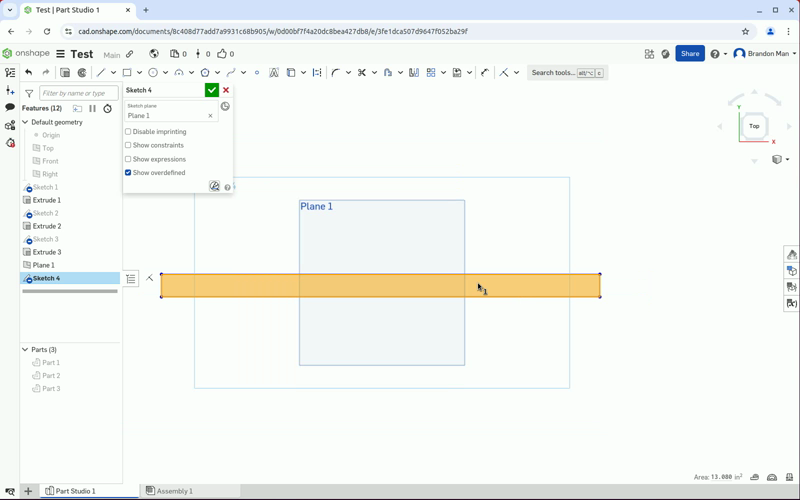
scroll(-6)
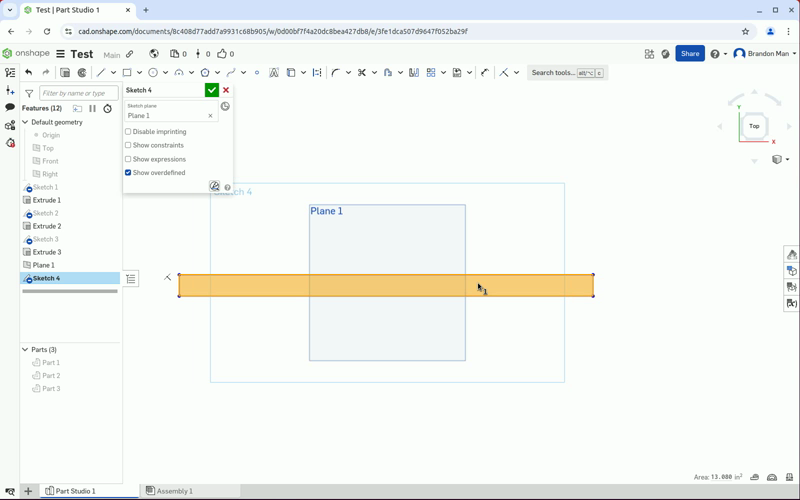
scroll(-6)
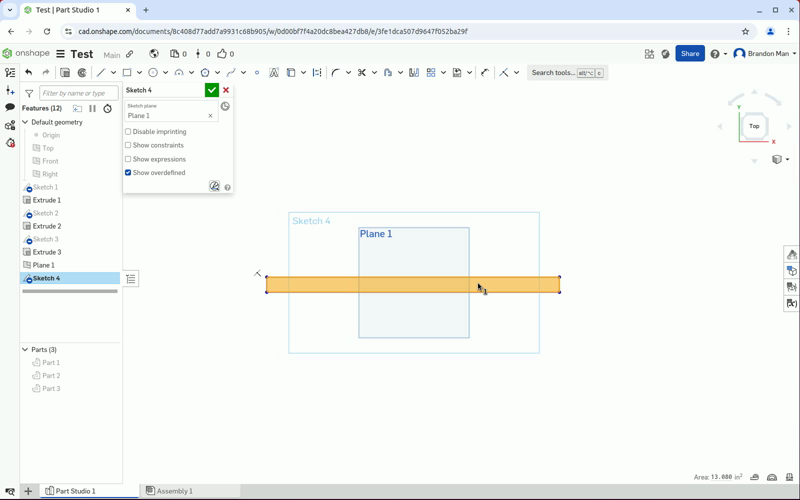
scroll(-6)
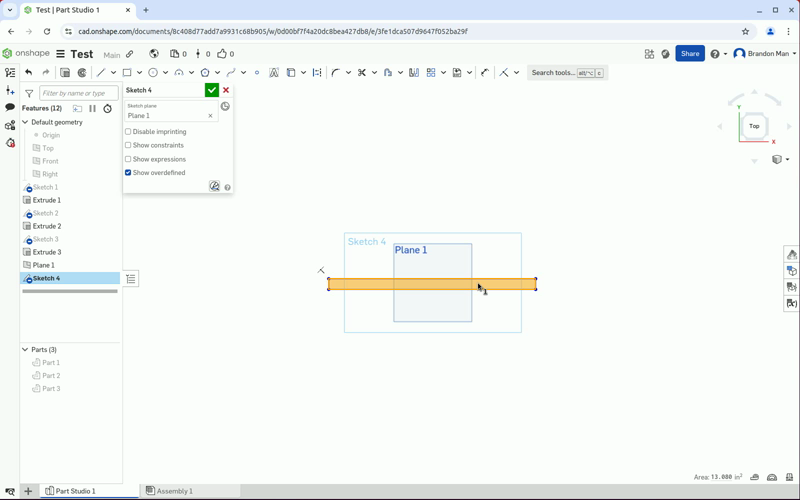
scroll(-6)
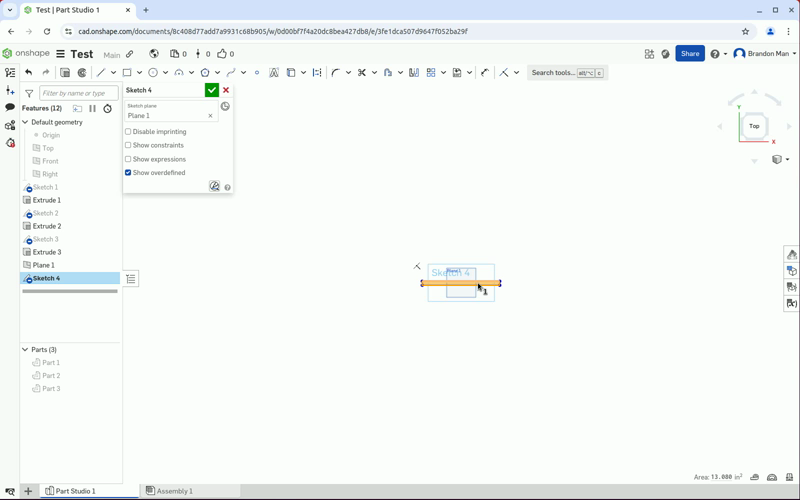
mouse_move(73, 352)
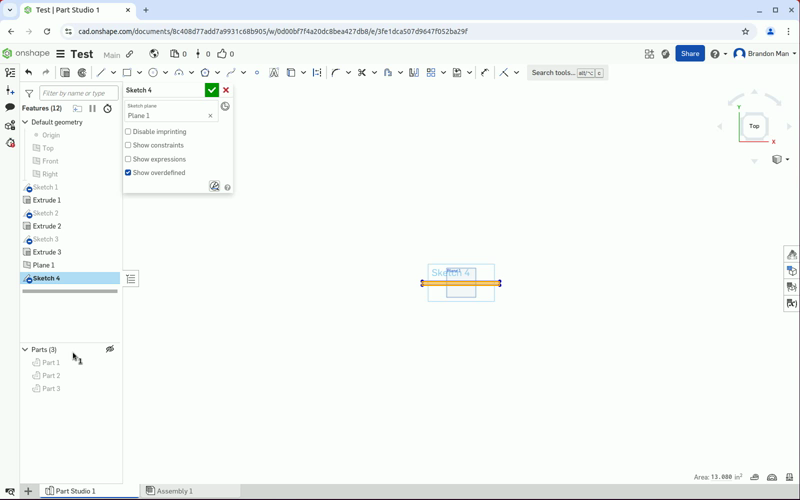
key(shift+y)
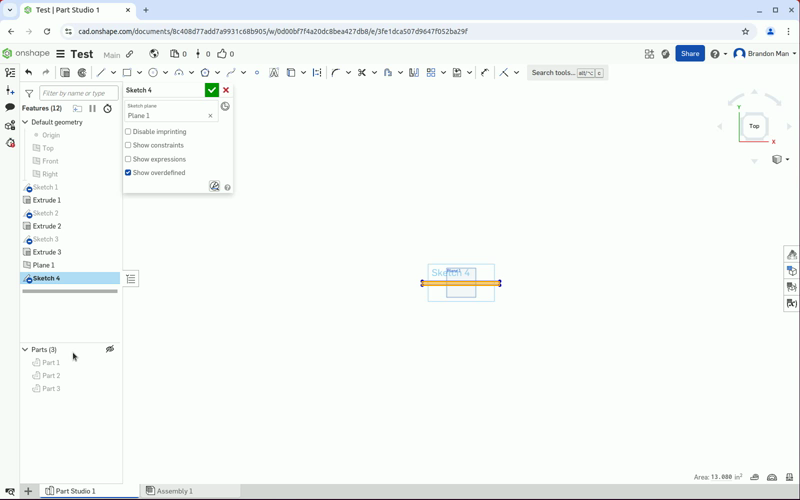
key(shift+e)
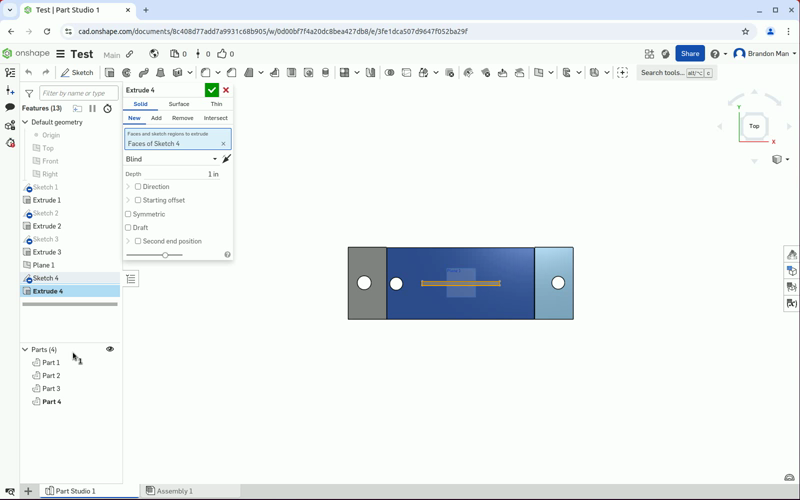
mouse_move(143, 106)
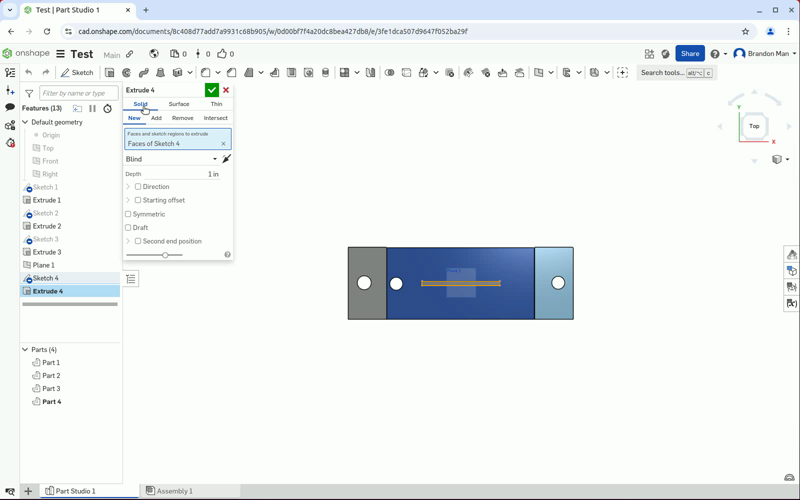
click(143, 106)
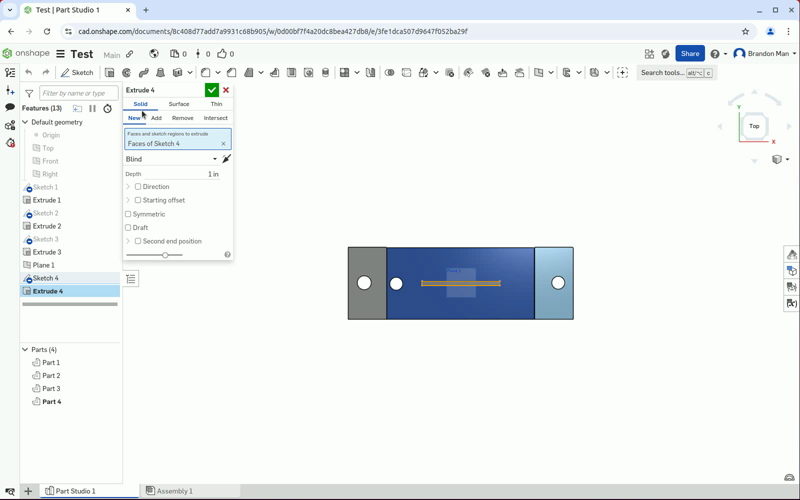
mouse_move(137, 120)
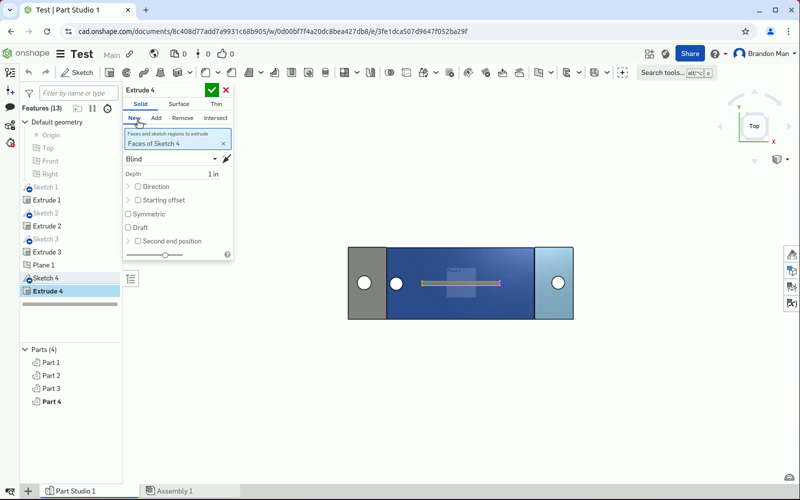
click(137, 120)
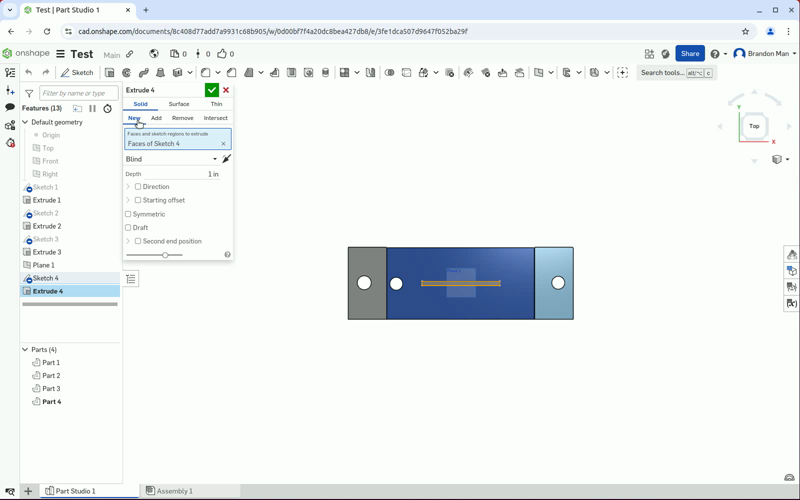
key(tab, 4)
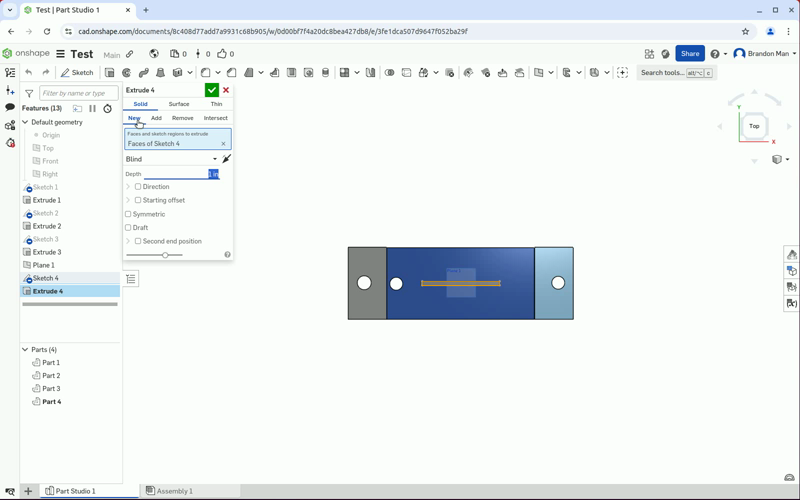
text(2.407)
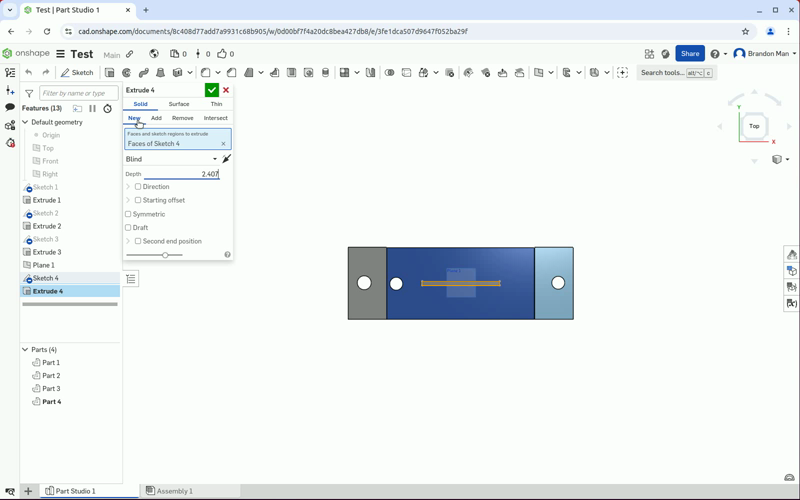
key(enter)
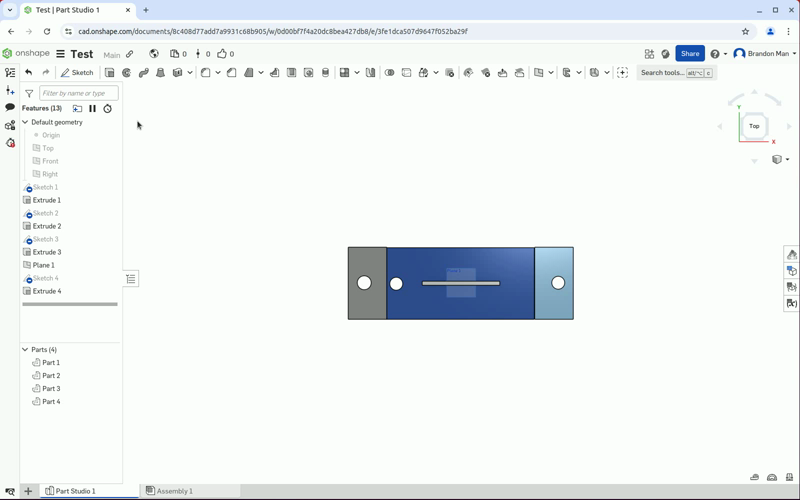
key(shift+h)
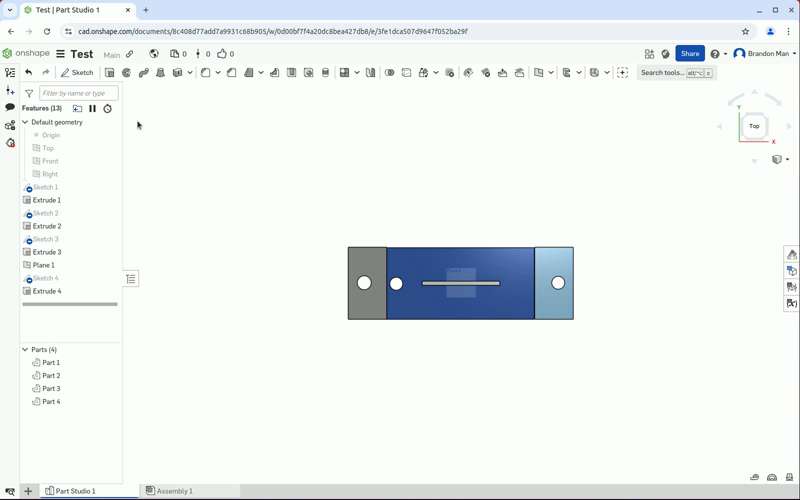
key(shift+h)
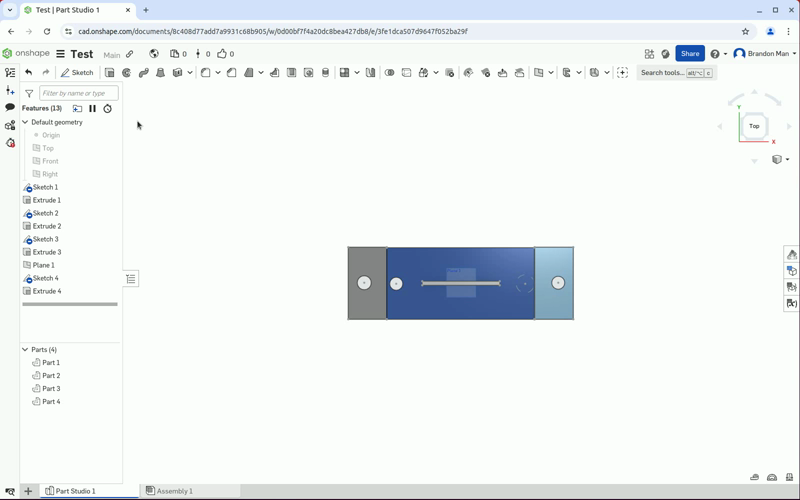
key(shift+7)
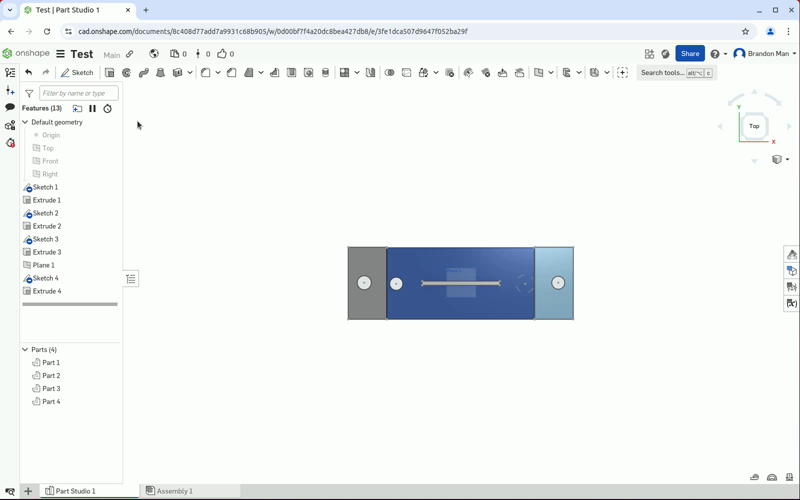
key(up, 3)
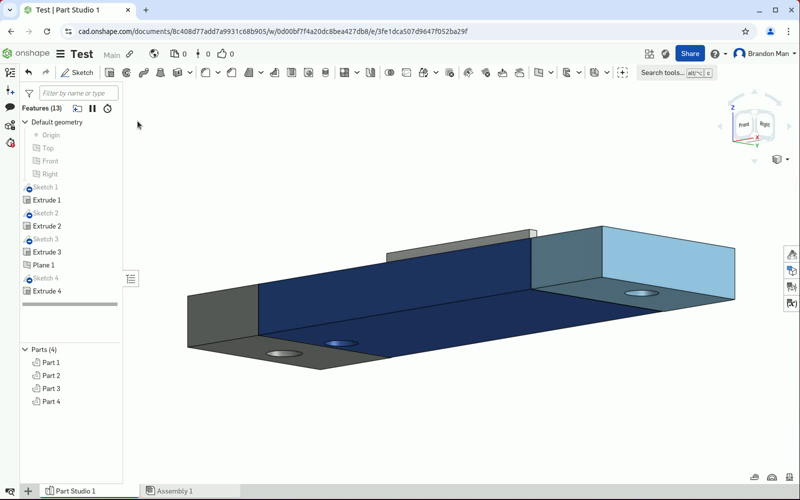
key(left, 3)
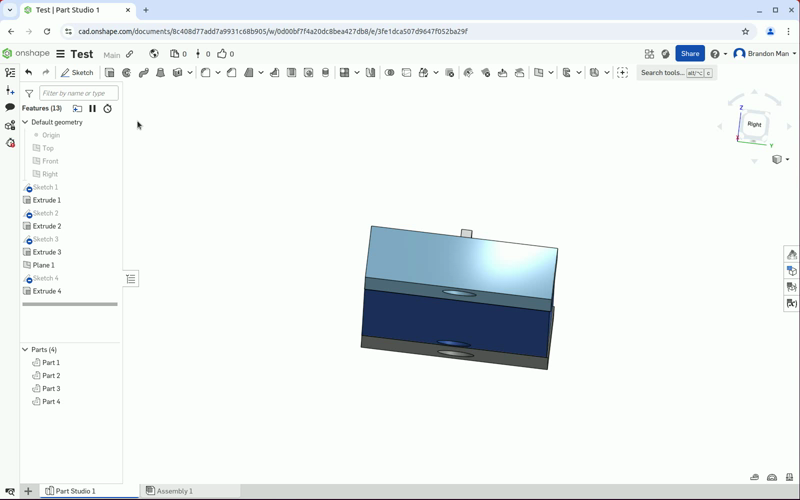
key(right, 3)
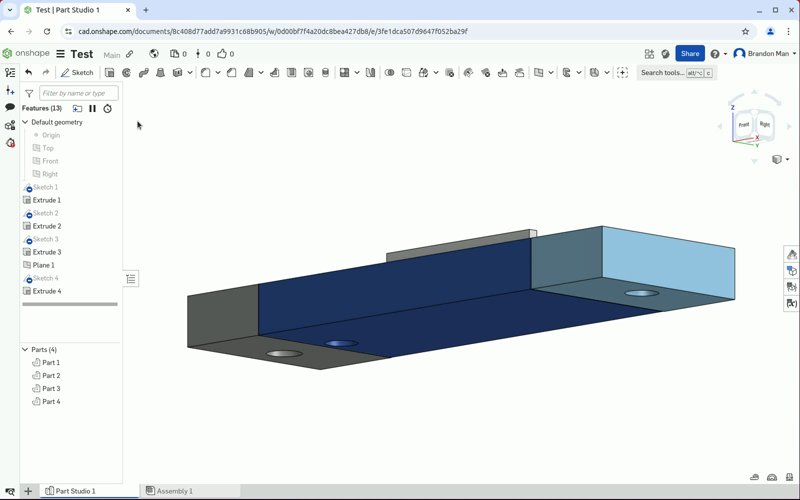
key(down, 3)
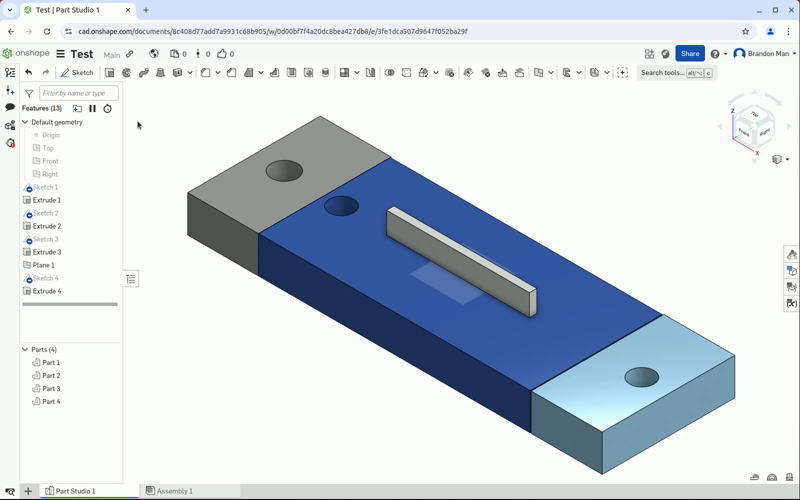
mouse_move(73, 189)
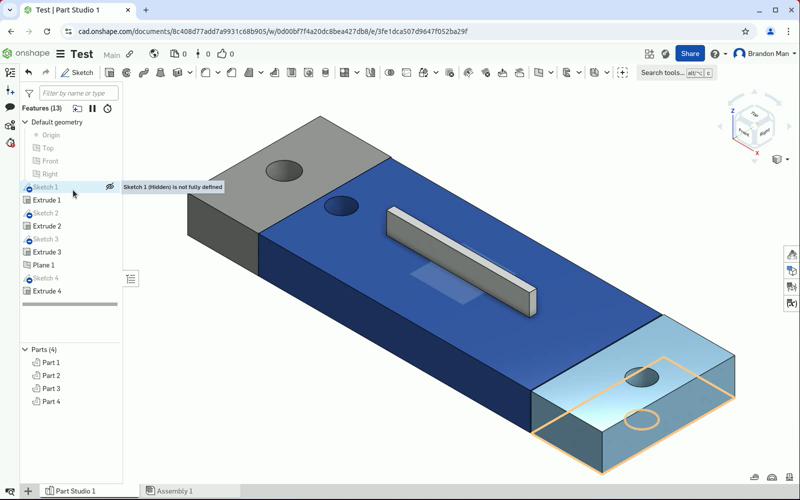
click(73, 189)